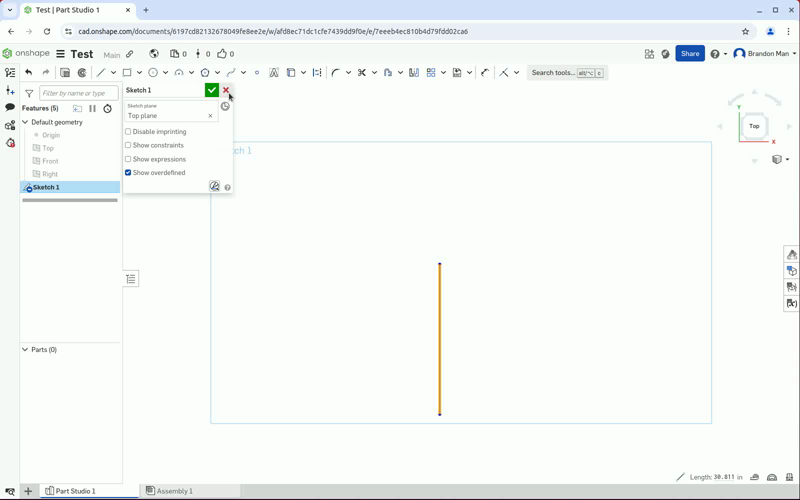
key(shift+h)
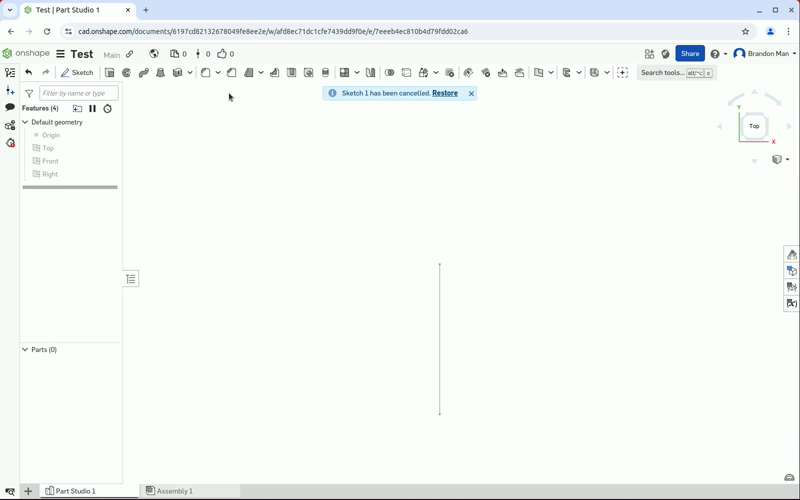
mouse_move(73, 352)
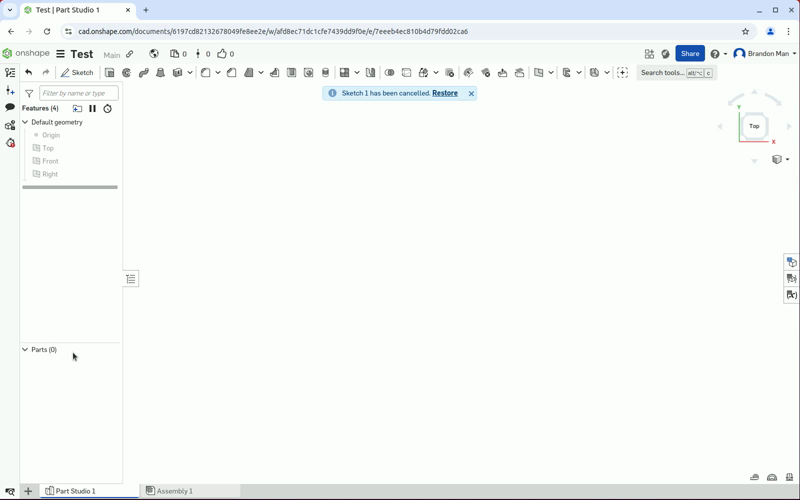
key(y)
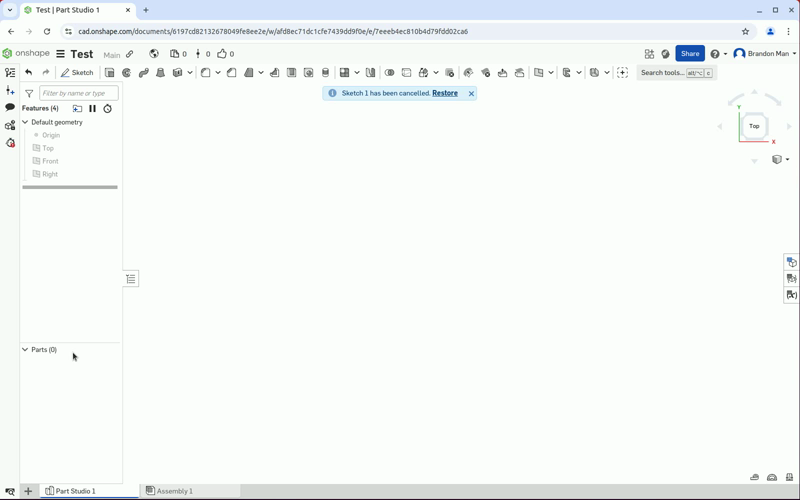
key(shift+p)
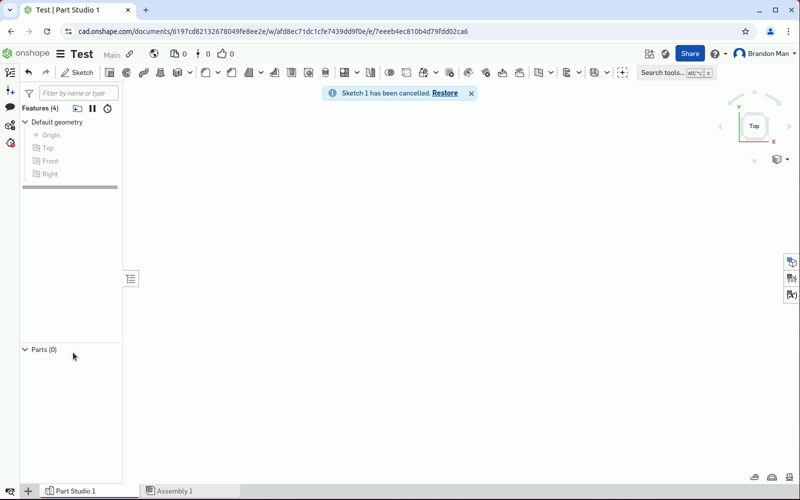
key(space)
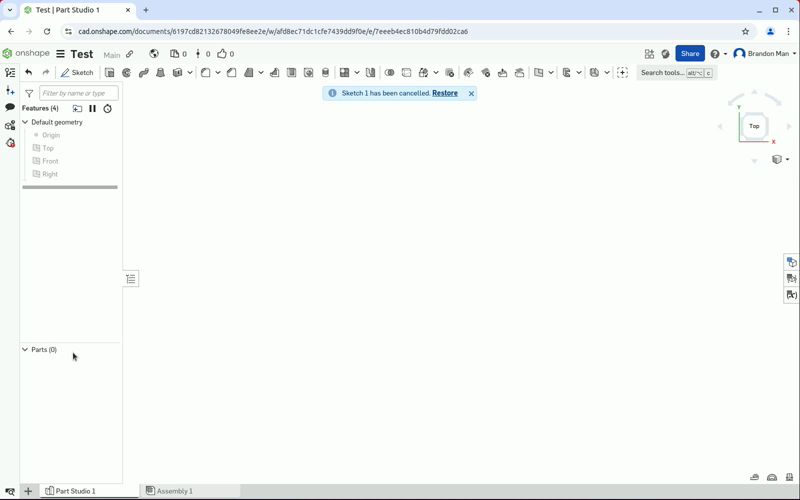
key_down(shift)
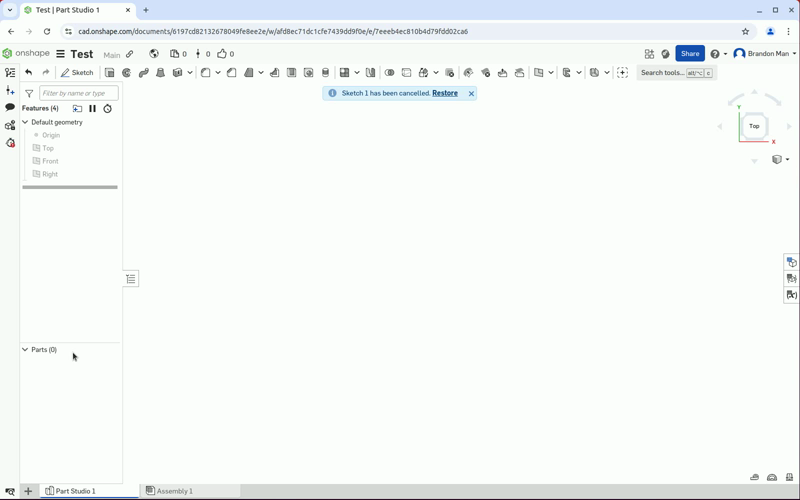
key(up)
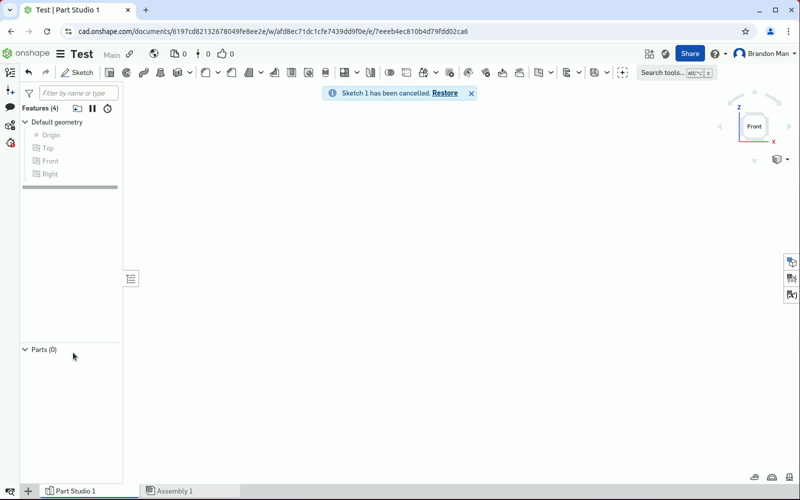
key_up(shift)
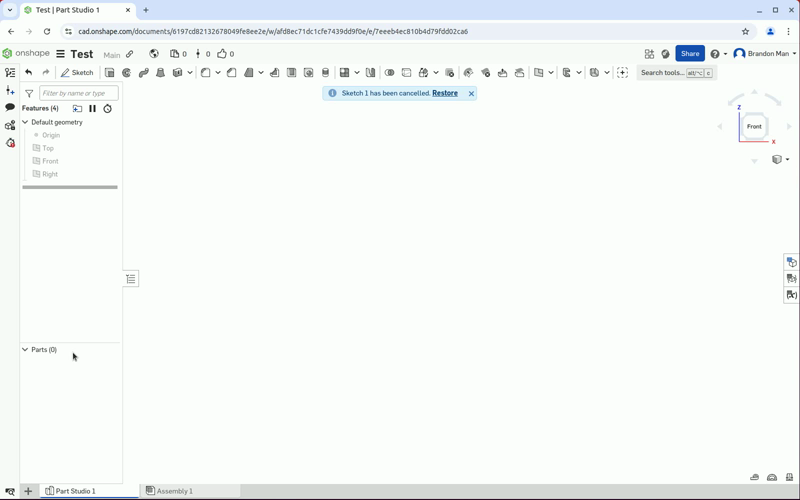
key(space)
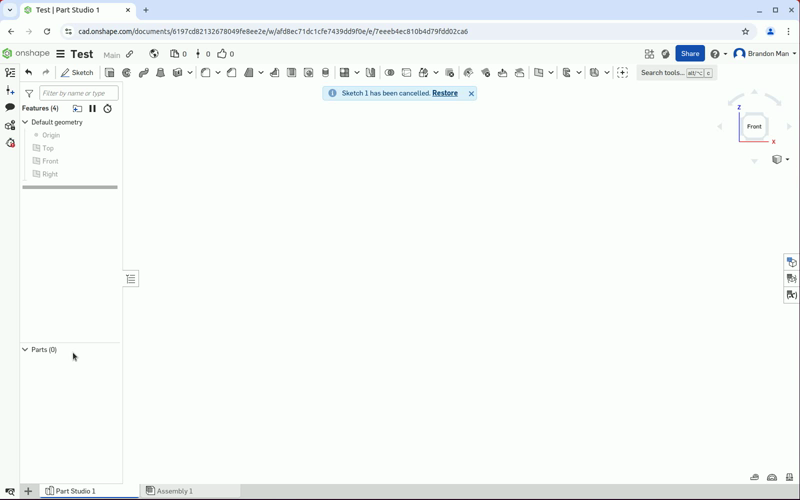
key_down(shift)
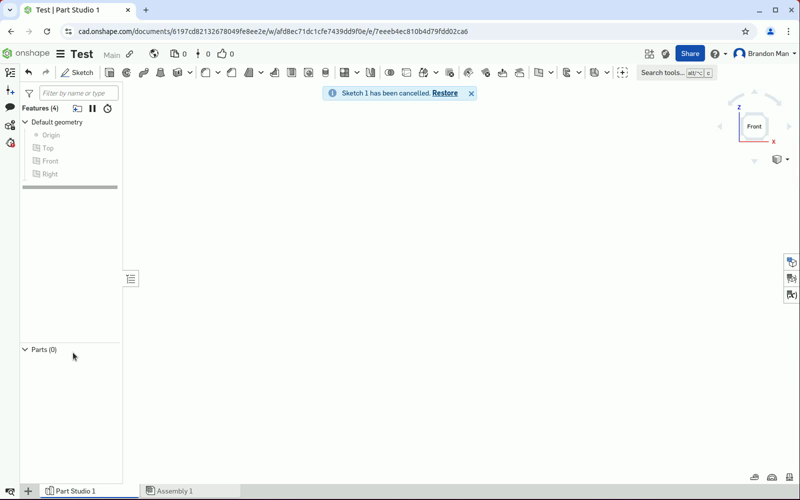
key(left)
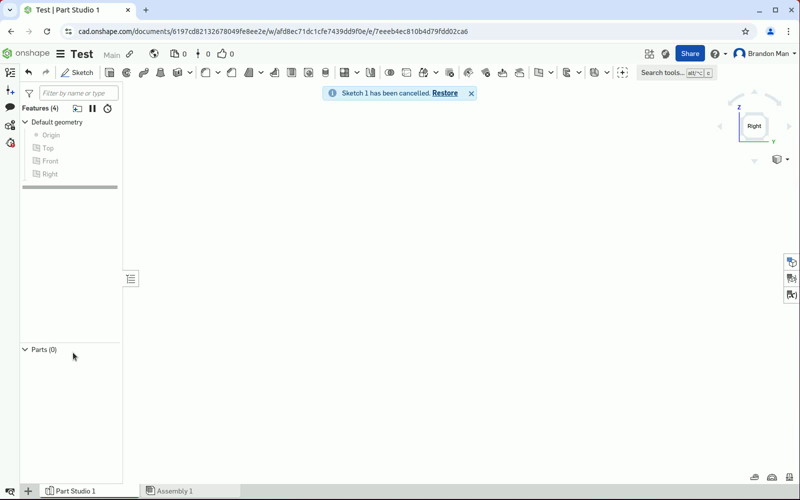
key_up(shift)
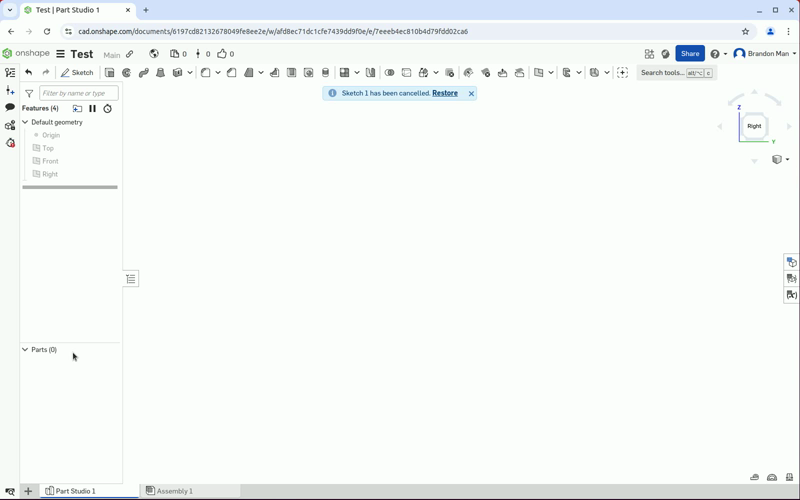
mouse_move(73, 352)
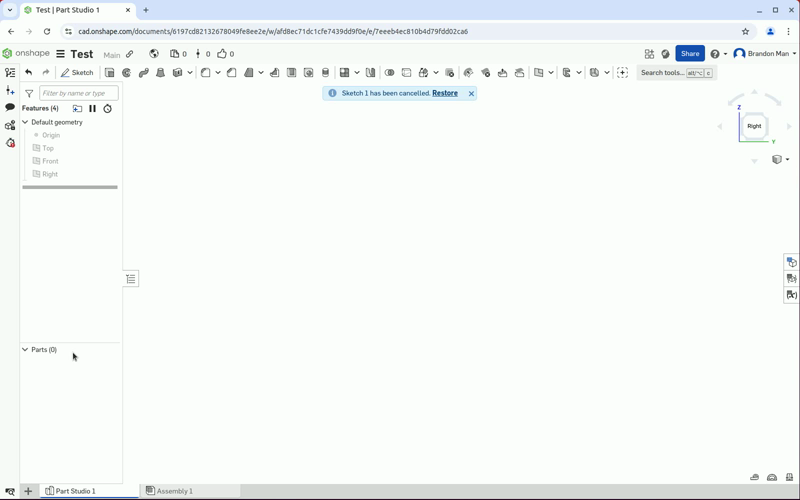
key(shift+y)
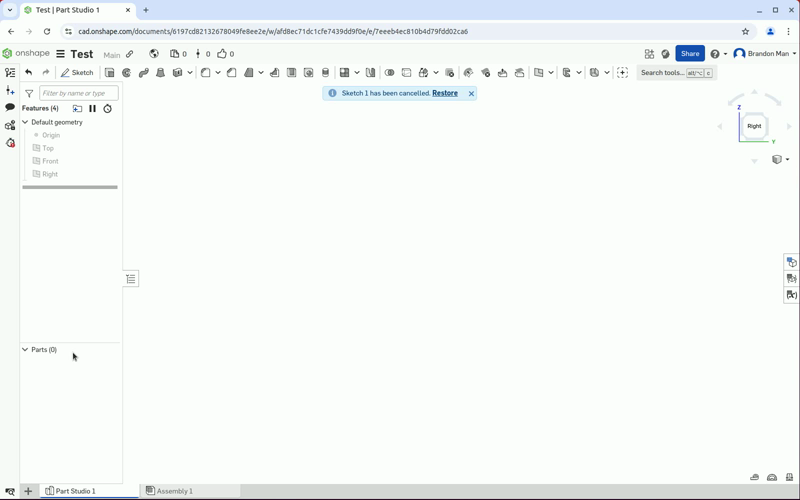
key(shift+s)
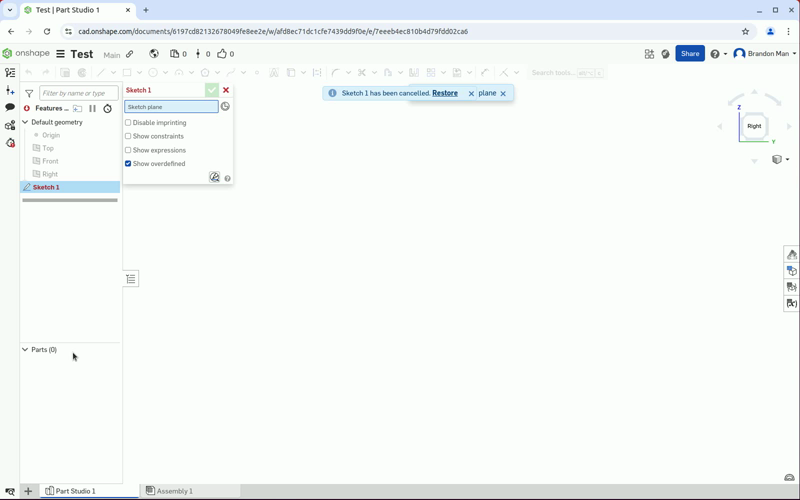
mouse_move(73, 176)
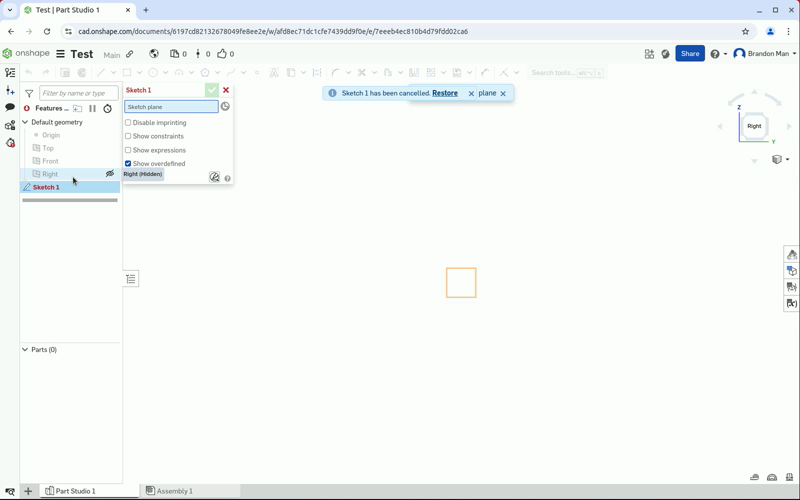
click(73, 176)
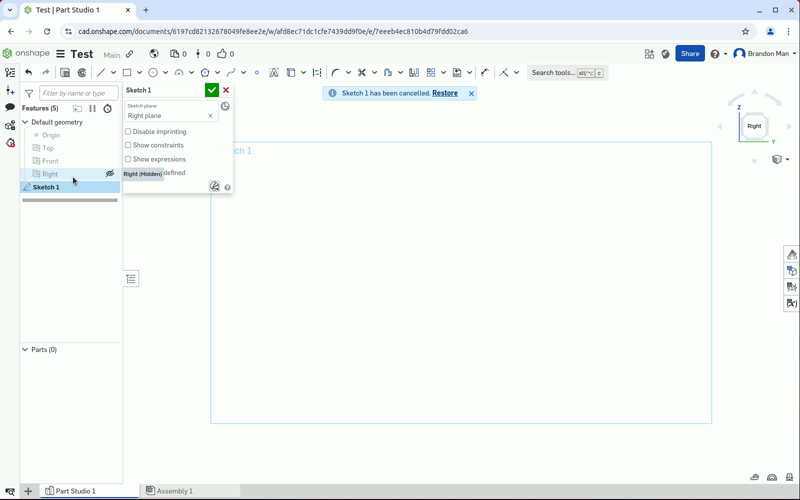
mouse_move(73, 352)
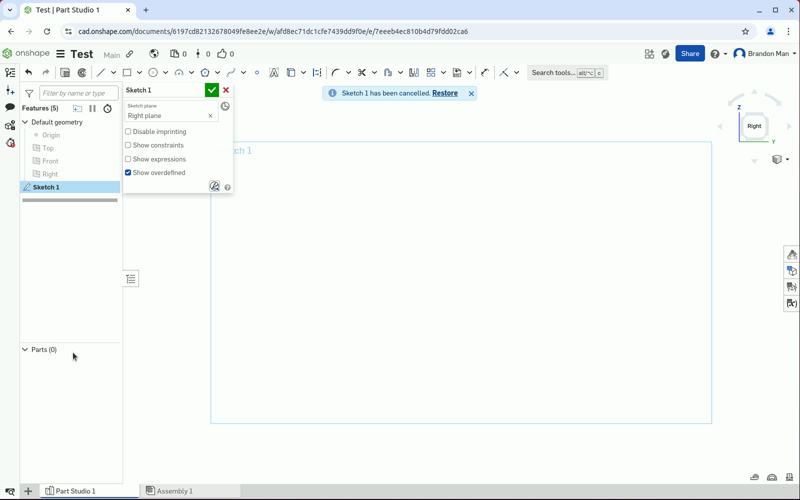
key(y)
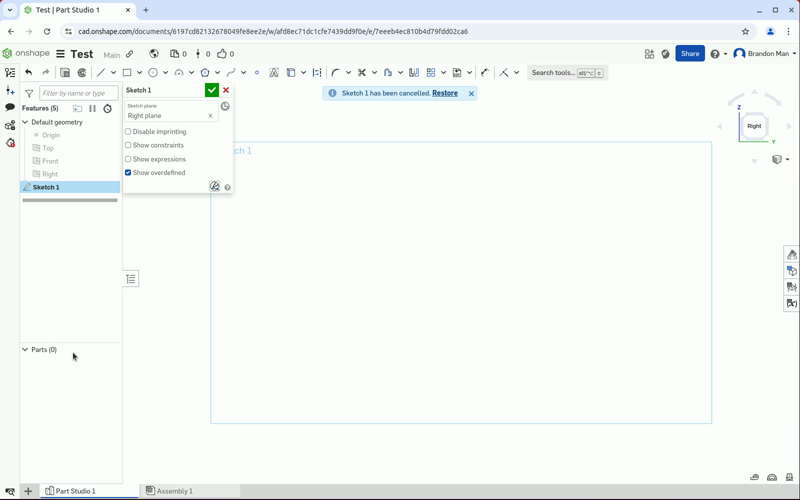
key(l)
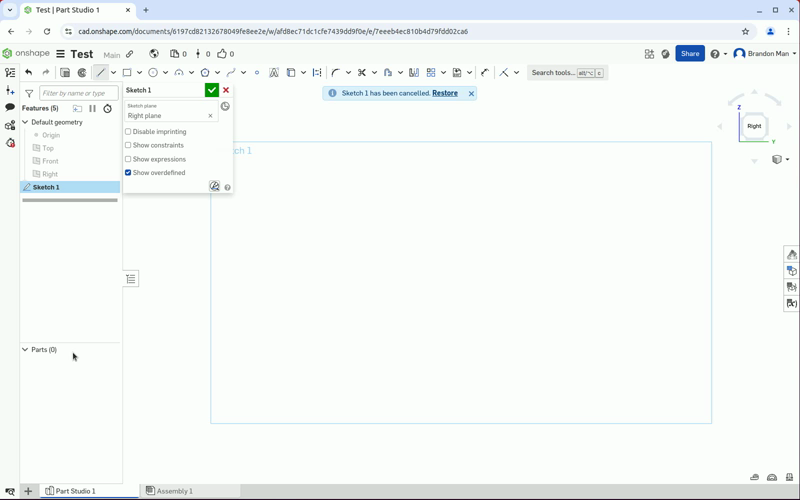
key_down(shift)
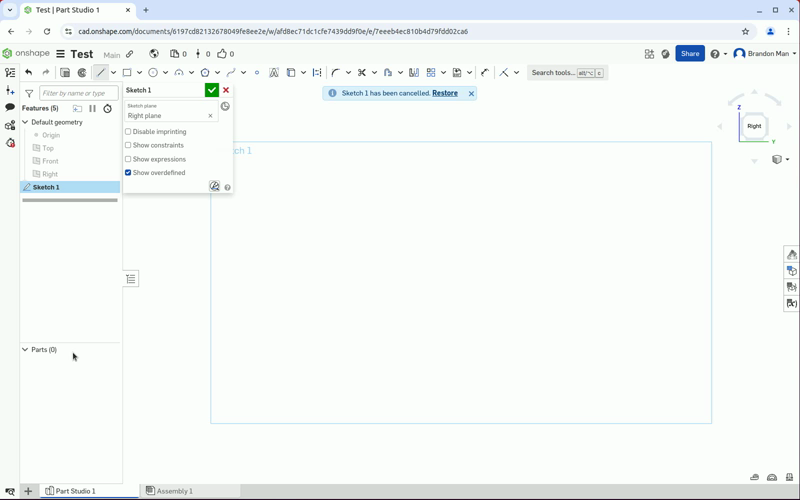
mouse_move(380, 326)
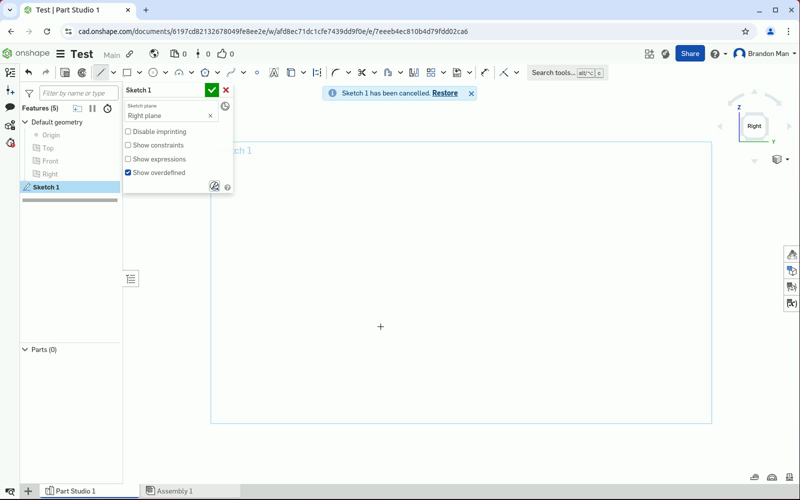
click(380, 326)
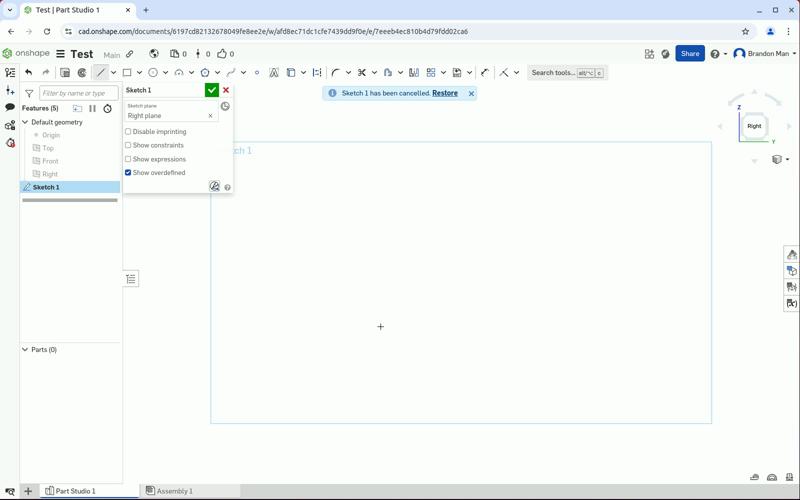
key_up(shift)
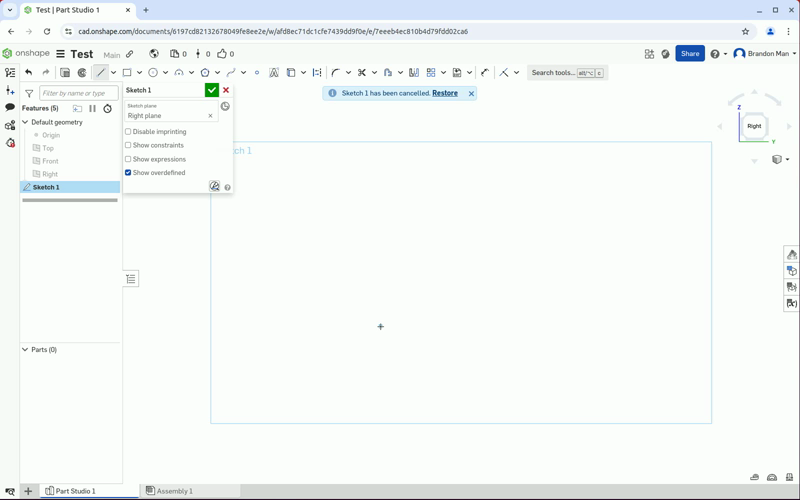
key_down(shift)
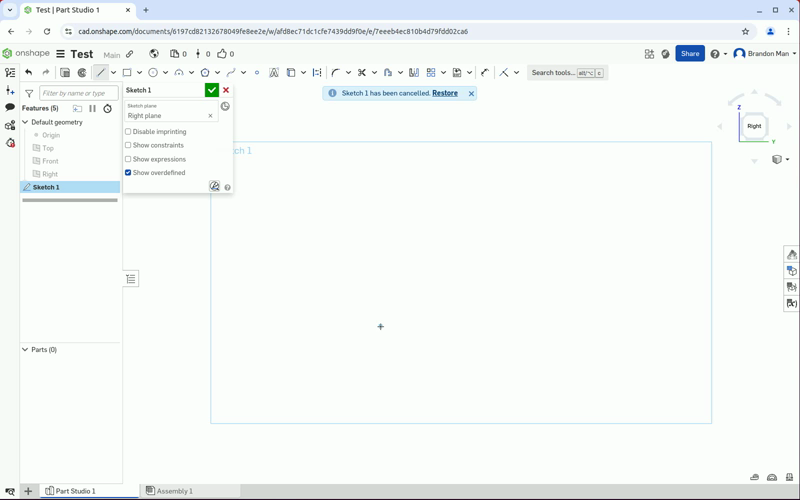
mouse_move(538, 326)
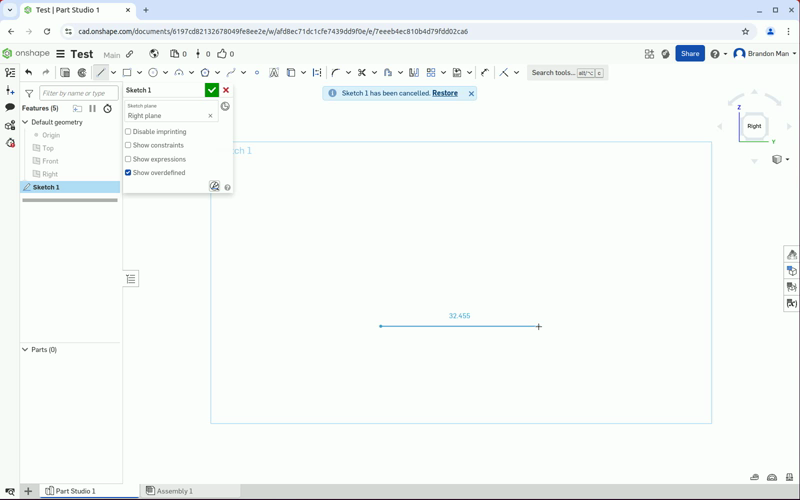
click(538, 326)
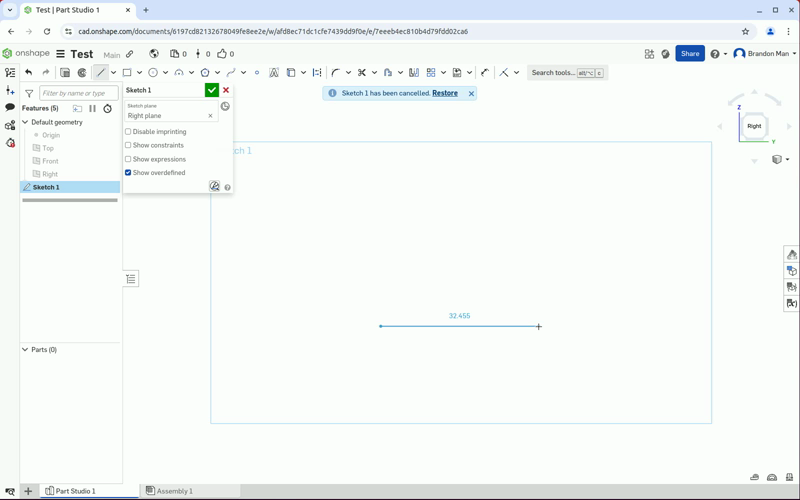
key_up(shift)
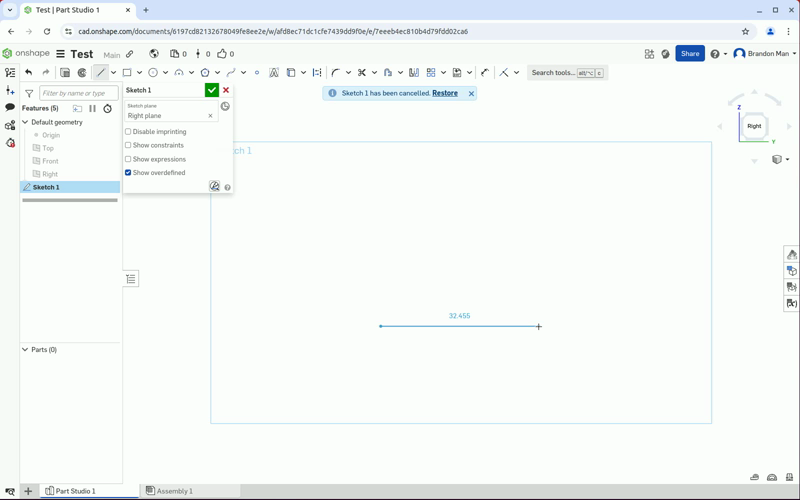
key_down(shift)
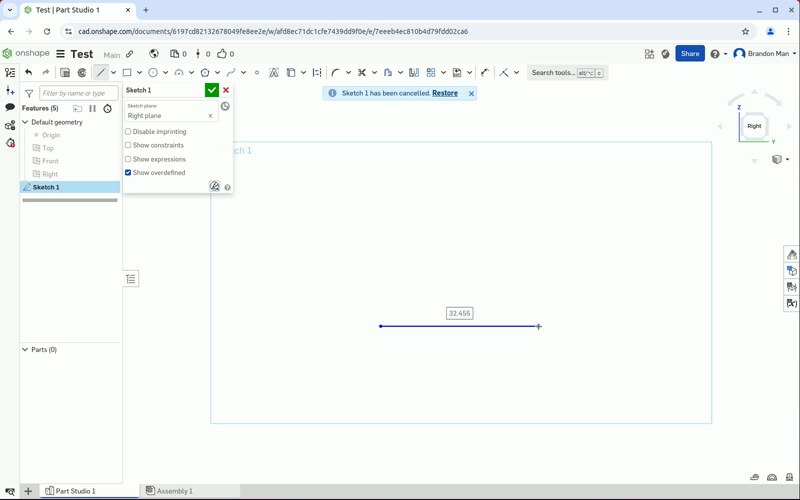
mouse_move(538, 246)
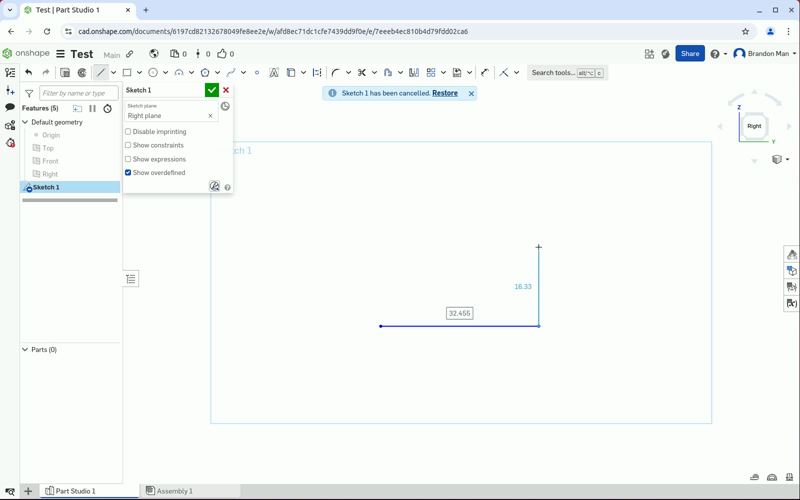
click(538, 246)
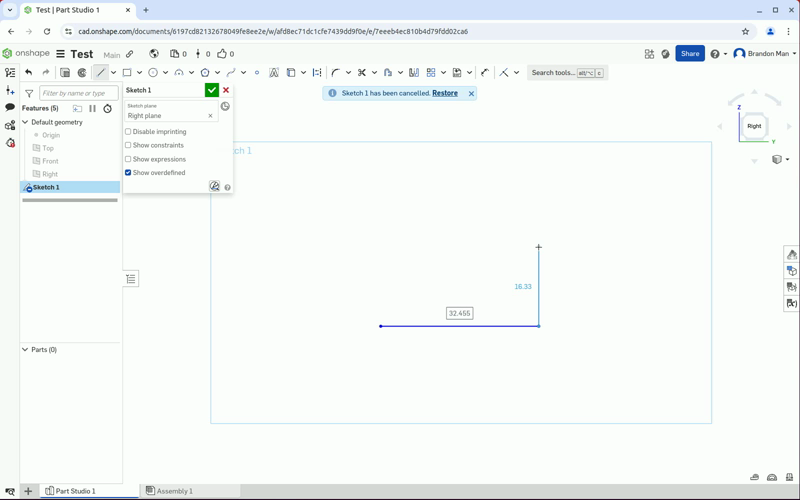
key_up(shift)
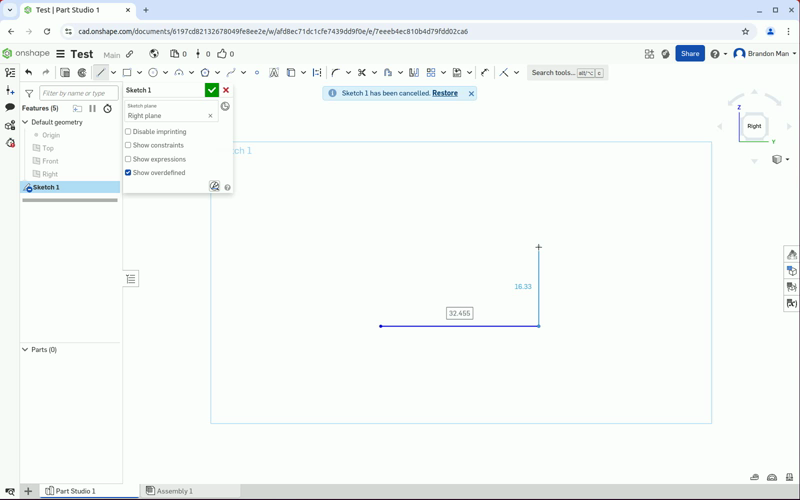
key_down(shift)
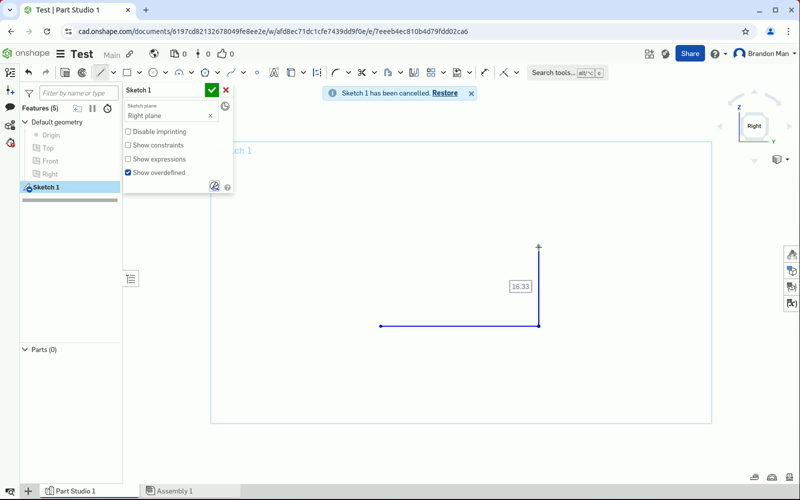
mouse_move(568, 246)
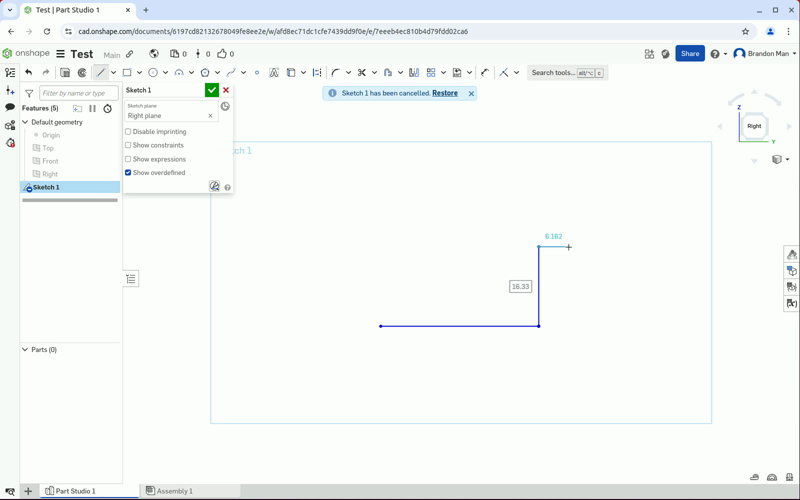
mouse_move(482, 246)
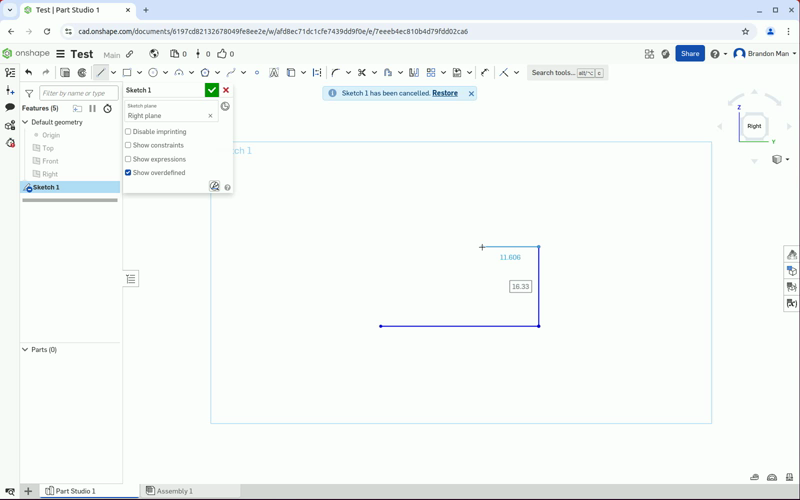
click(482, 246)
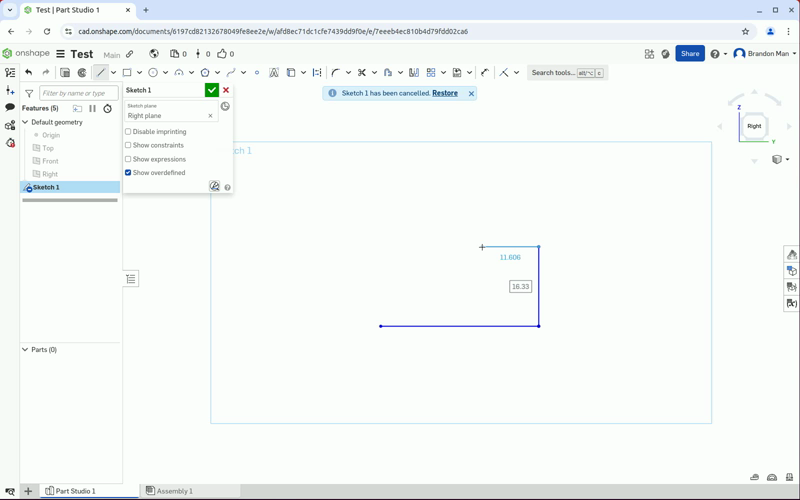
key_up(shift)
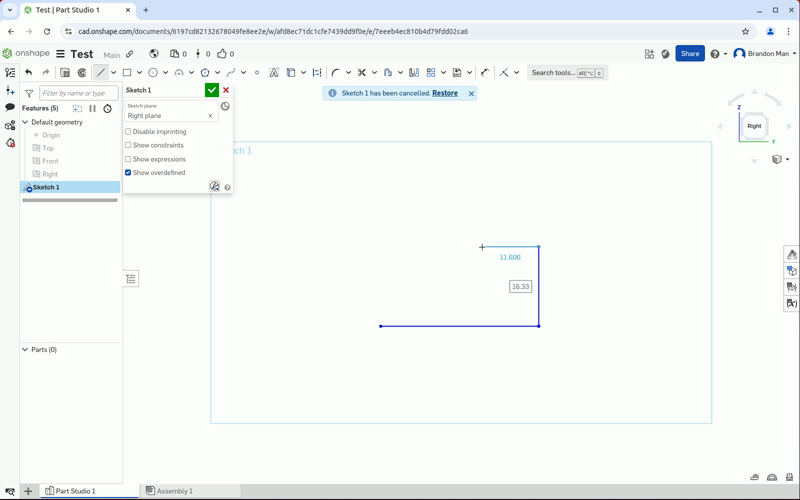
key_down(shift)
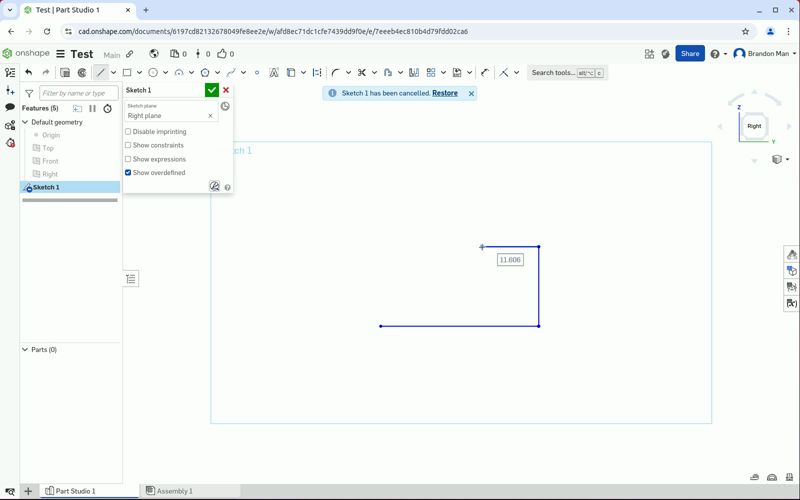
mouse_move(512, 246)
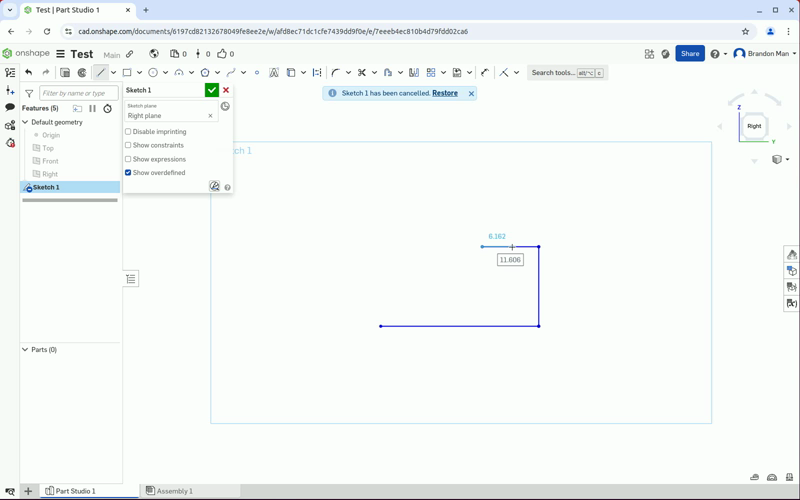
mouse_move(460, 246)
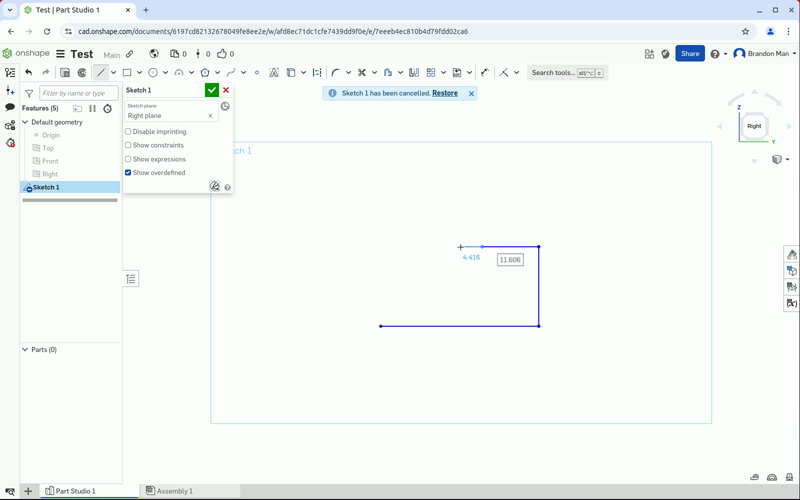
click(460, 246)
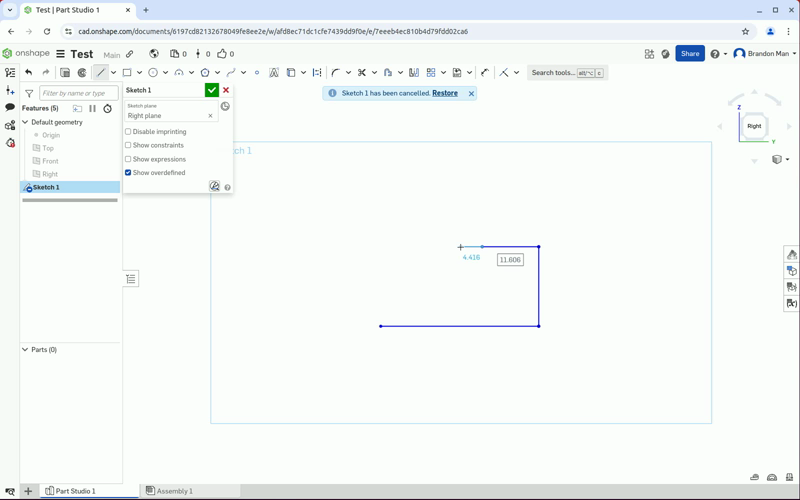
key_up(shift)
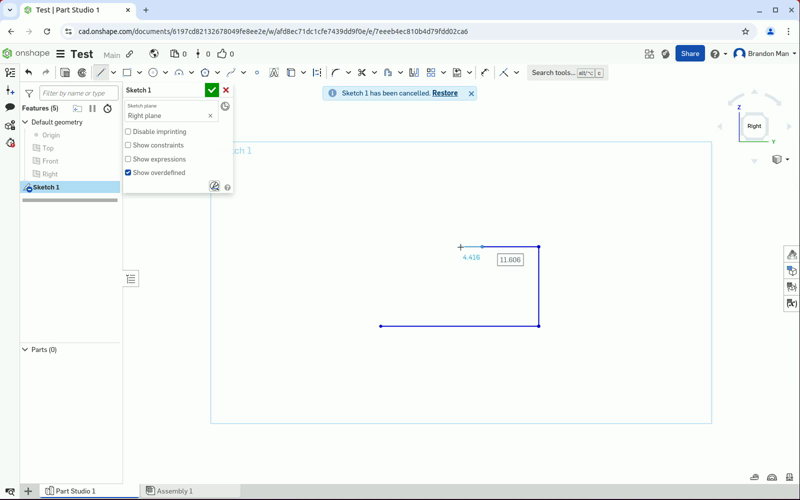
key_down(shift)
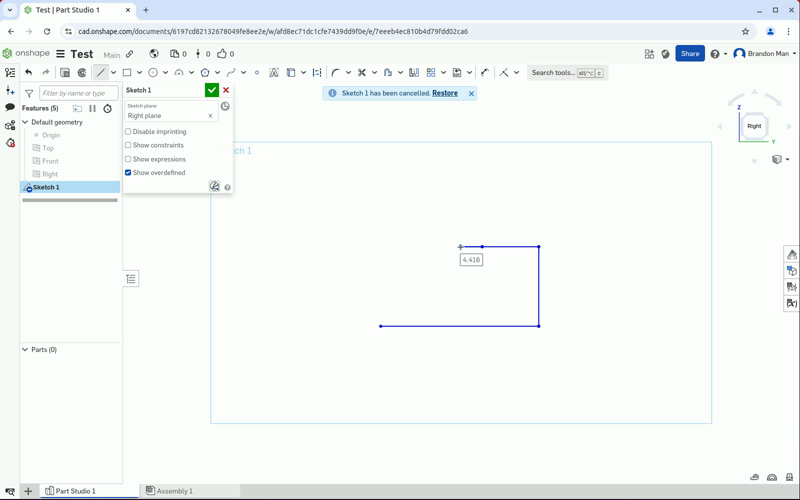
mouse_move(490, 246)
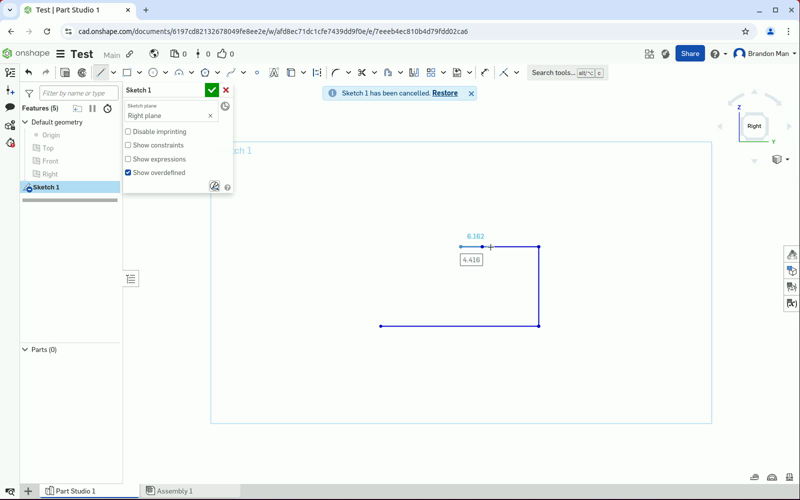
mouse_move(450, 246)
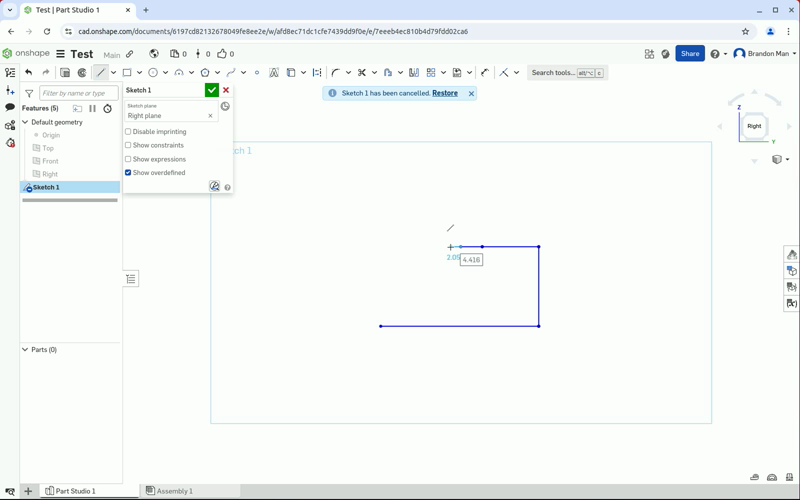
click(450, 246)
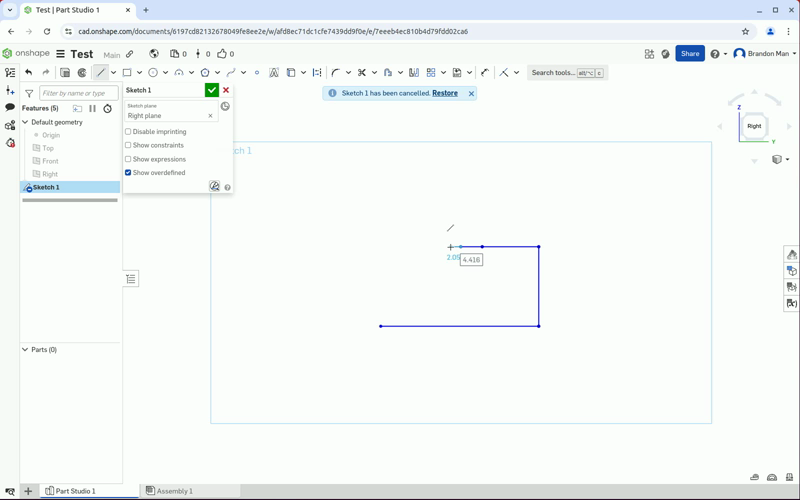
key_up(shift)
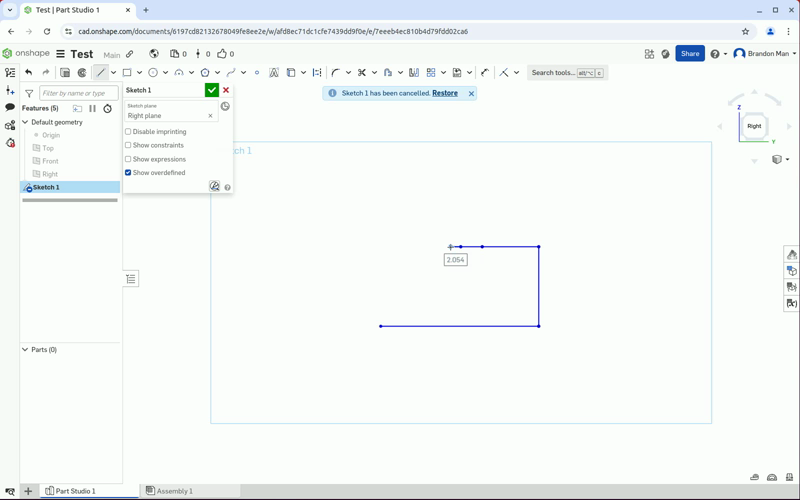
key_down(shift)
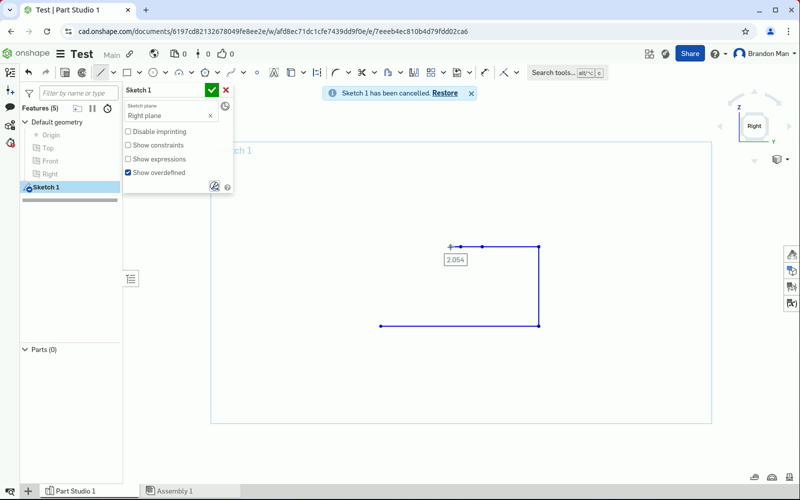
mouse_move(480, 246)
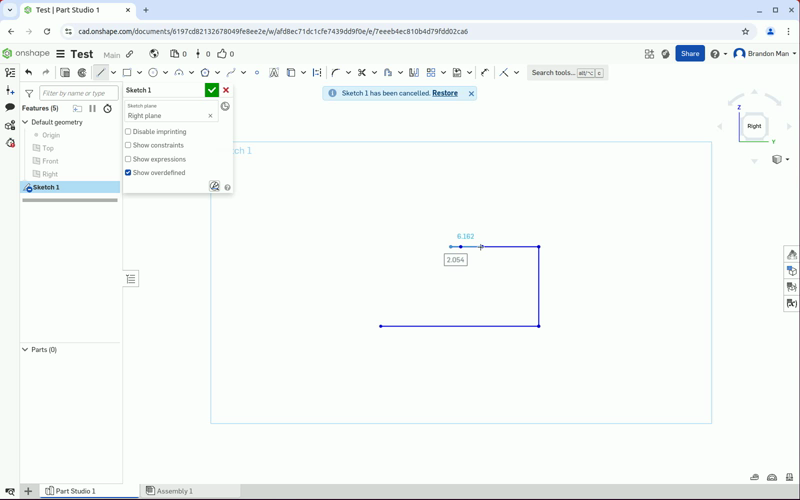
mouse_move(426, 246)
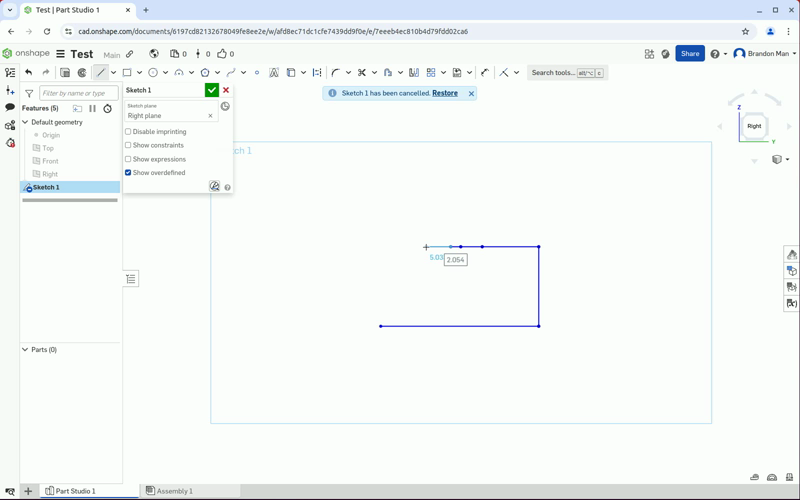
click(426, 246)
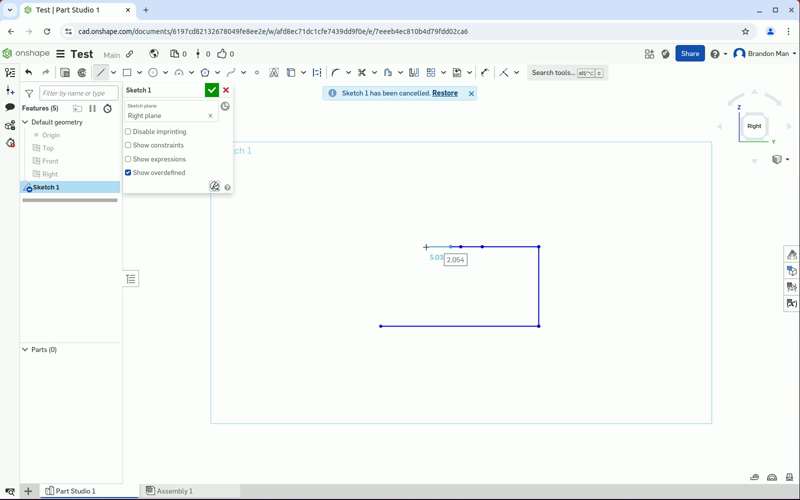
key_up(shift)
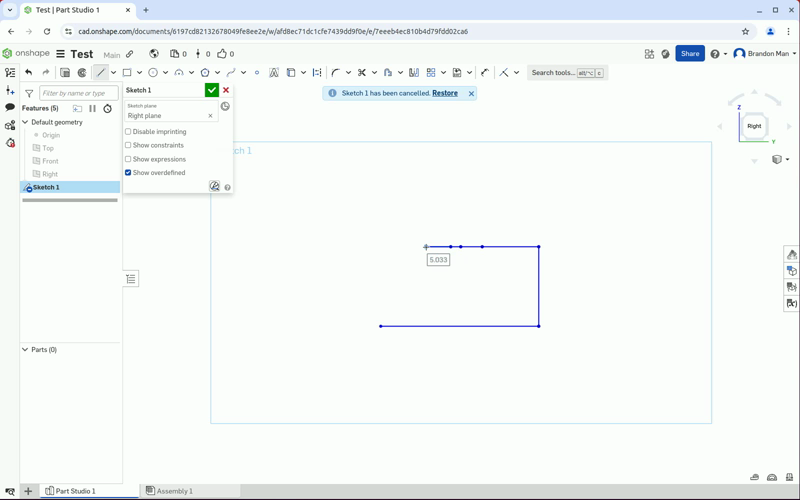
key_down(shift)
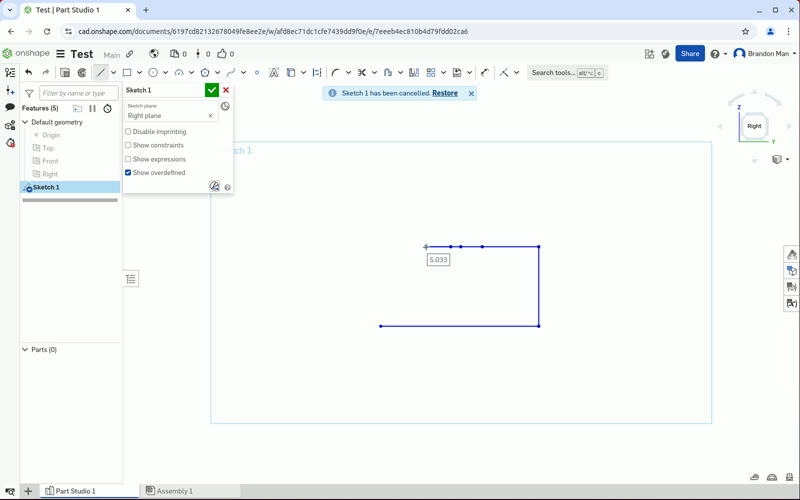
mouse_move(456, 246)
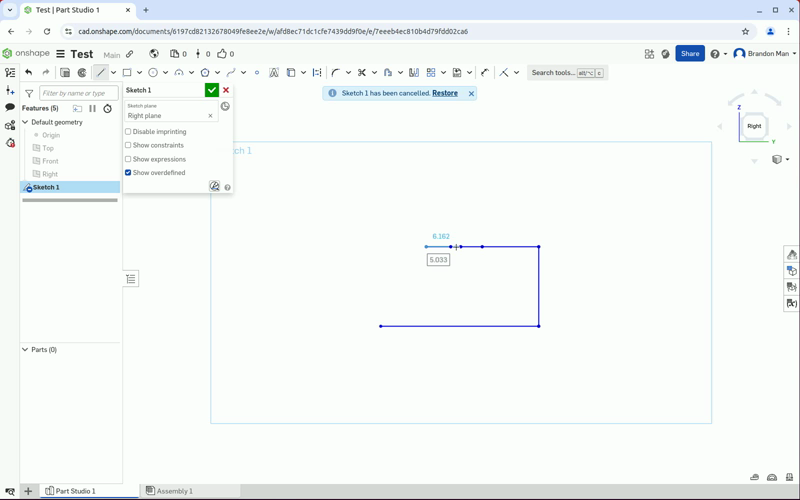
mouse_move(406, 246)
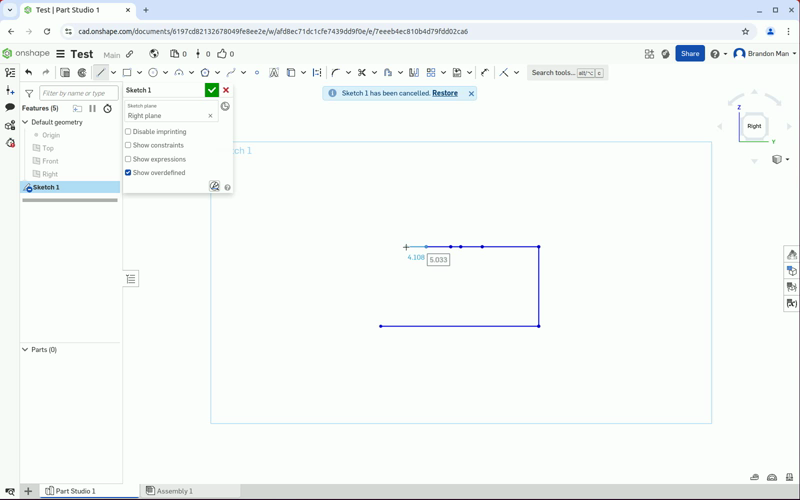
click(406, 246)
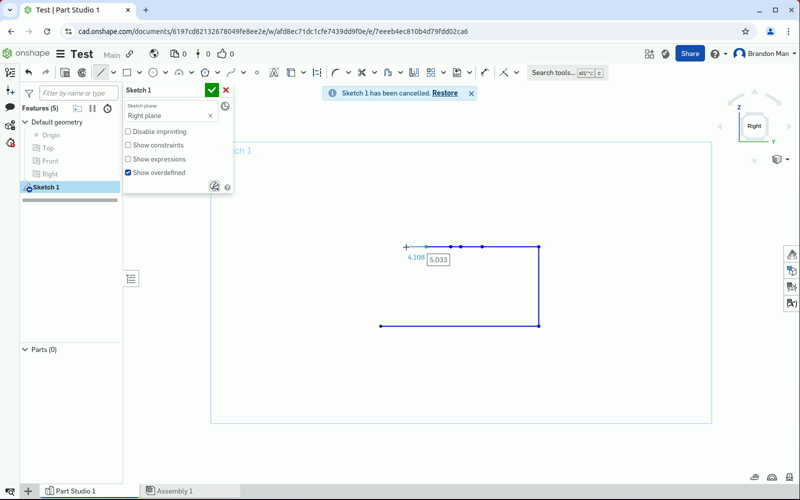
key_up(shift)
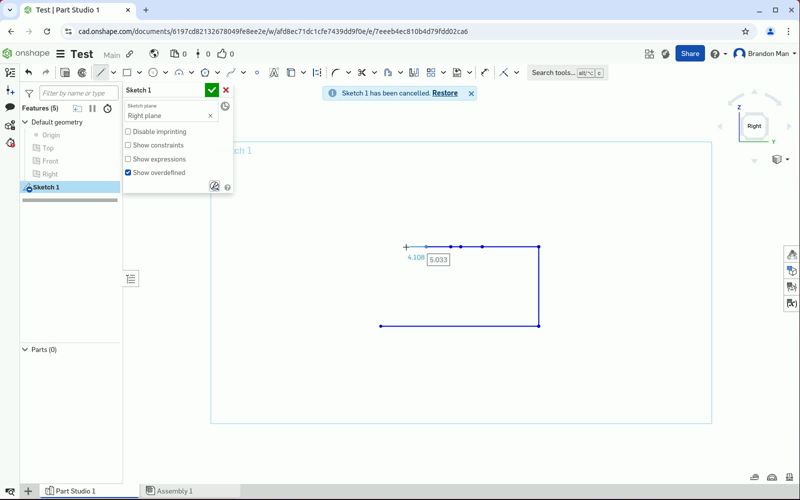
key_down(shift)
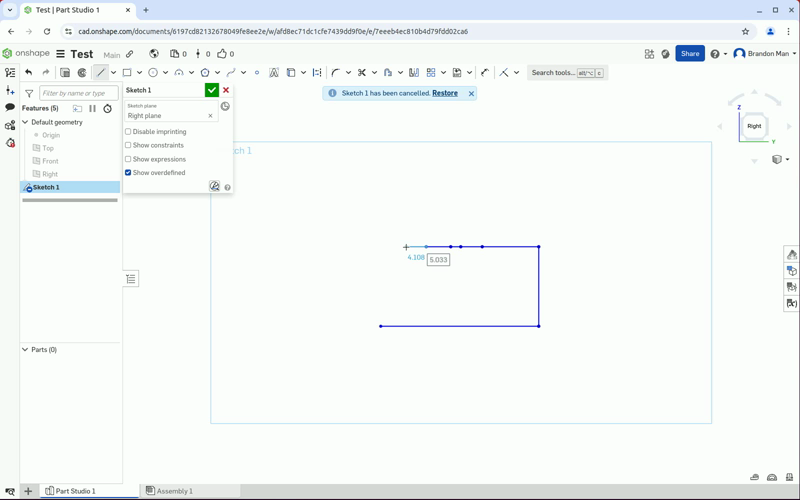
mouse_move(436, 246)
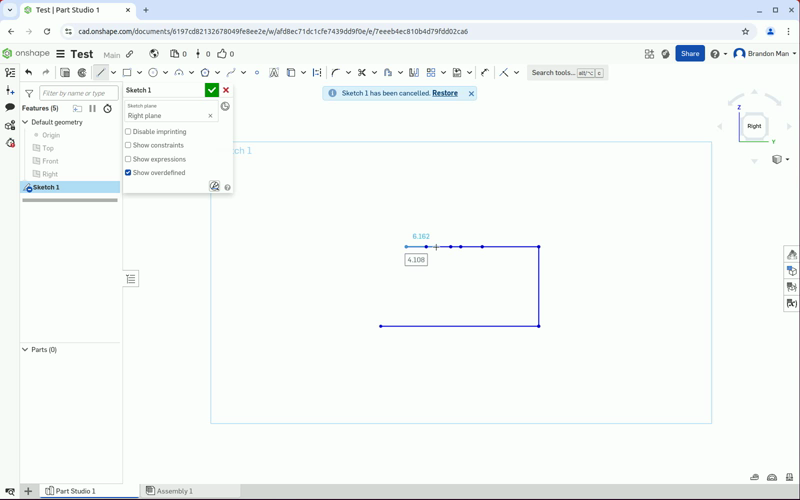
mouse_move(380, 246)
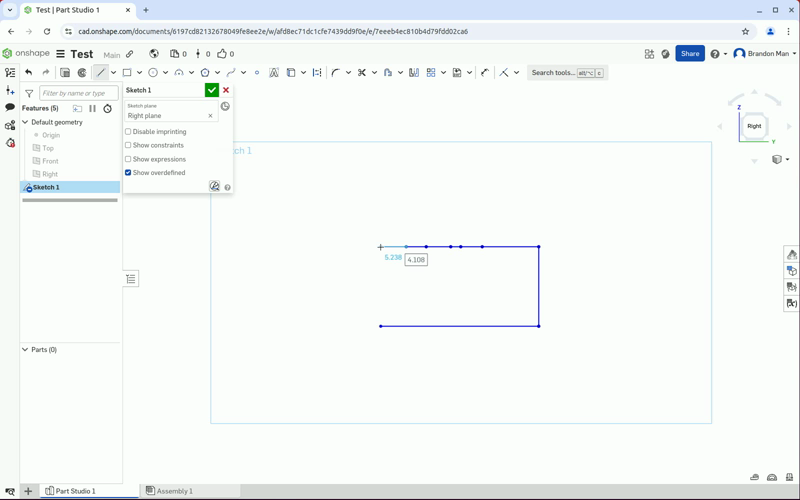
click(380, 246)
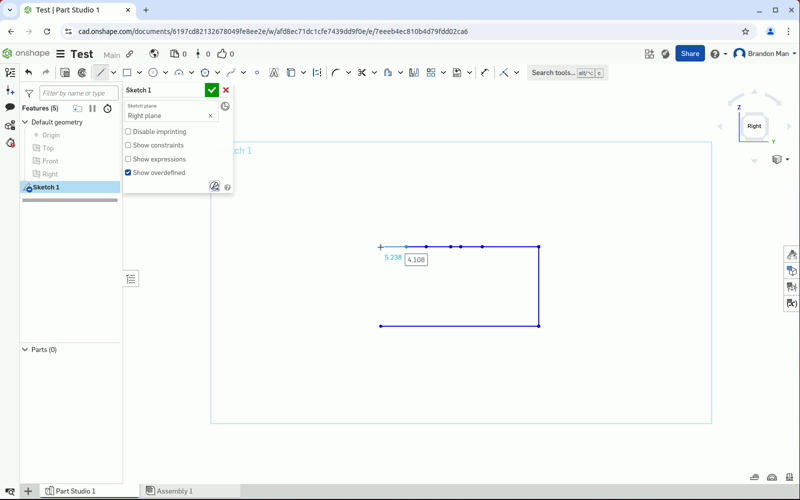
key_up(shift)
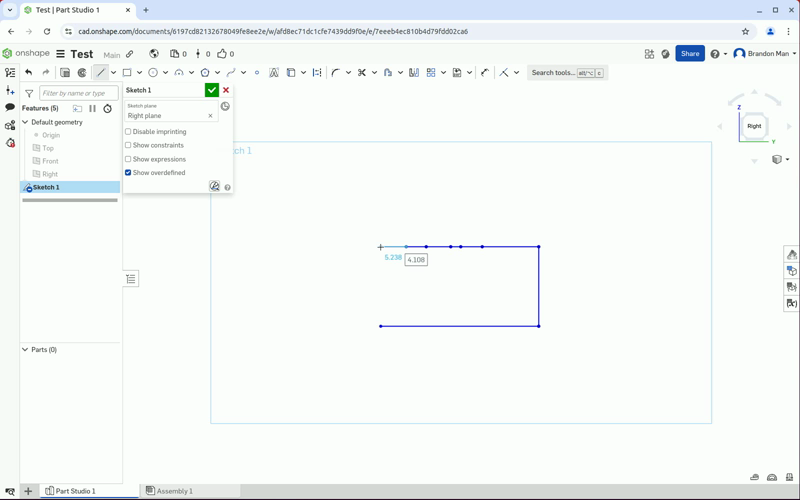
key_down(shift)
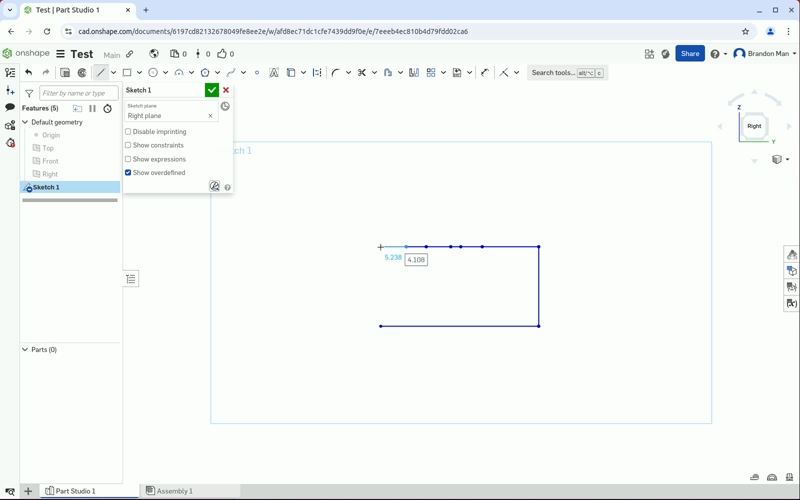
mouse_move(380, 326)
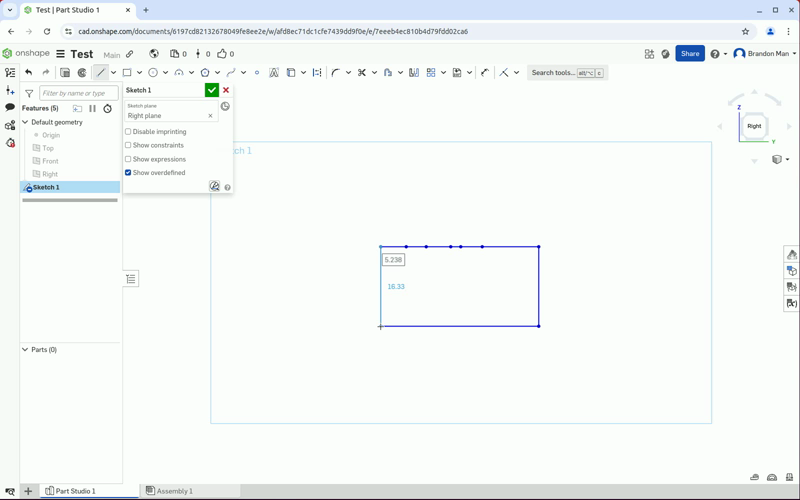
key_up(shift)
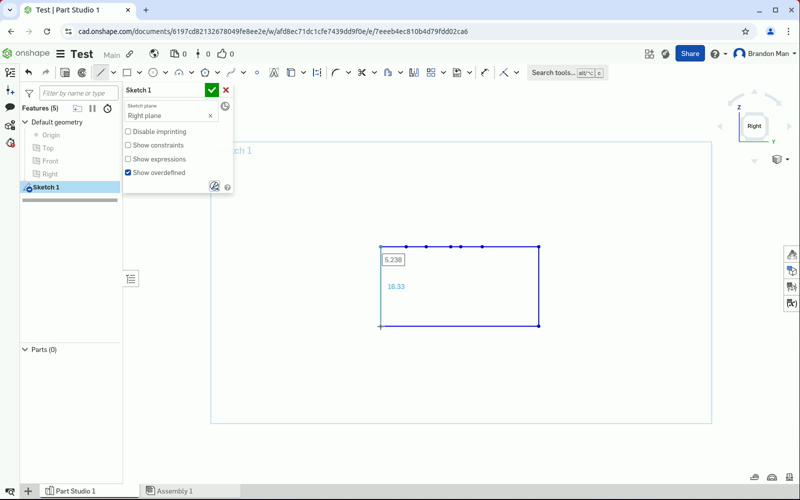
click(380, 326)
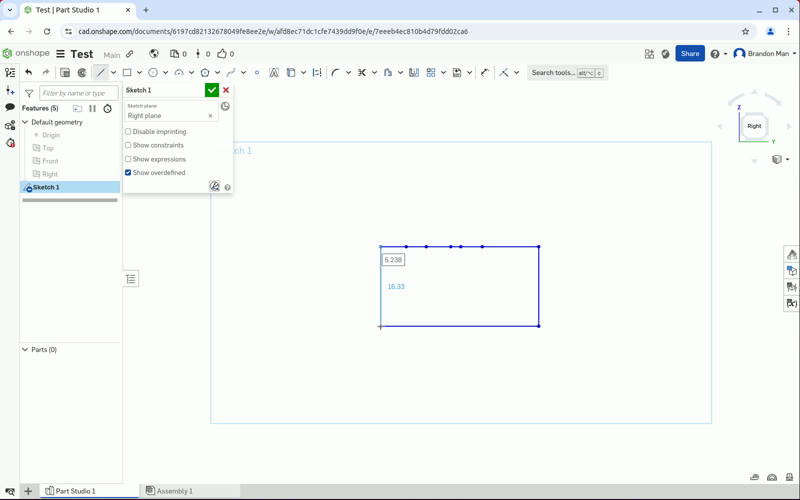
key(esc)
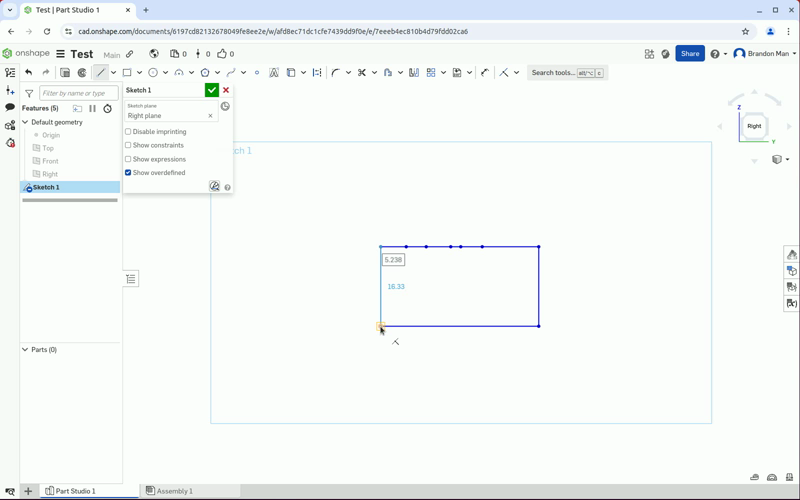
mouse_move(434, 301)
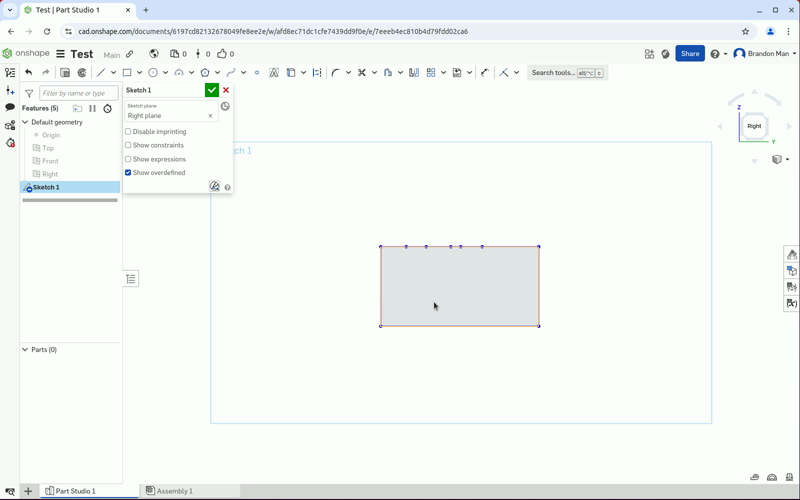
click(434, 301)
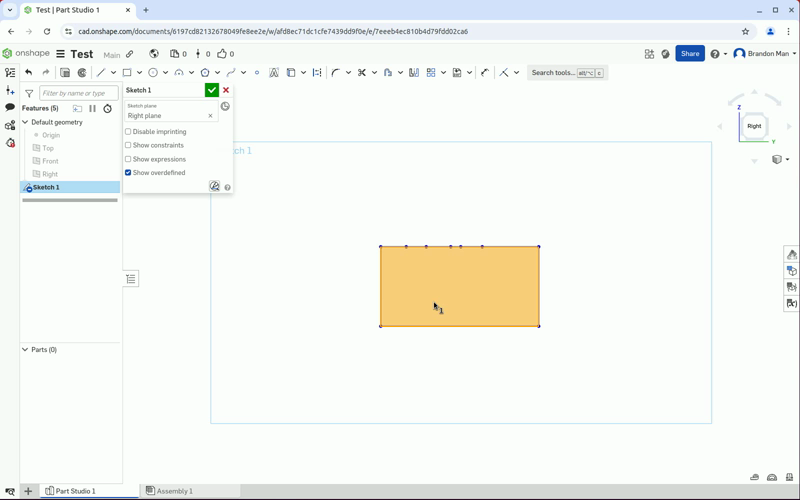
mouse_move(73, 352)
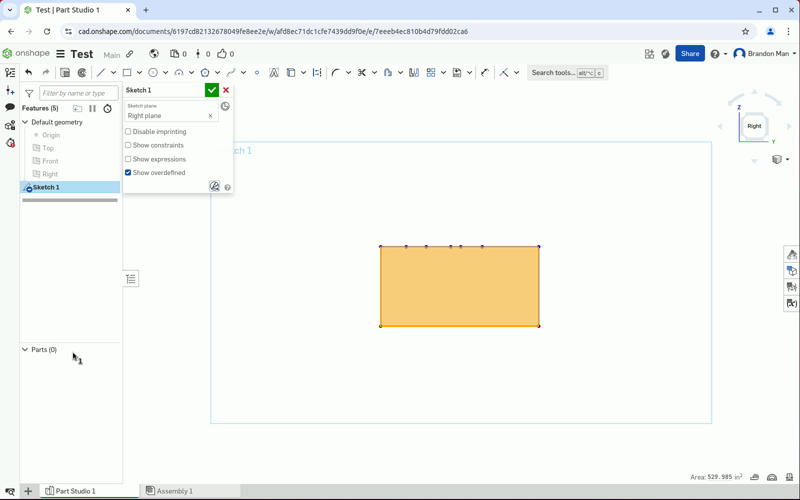
key(shift+y)
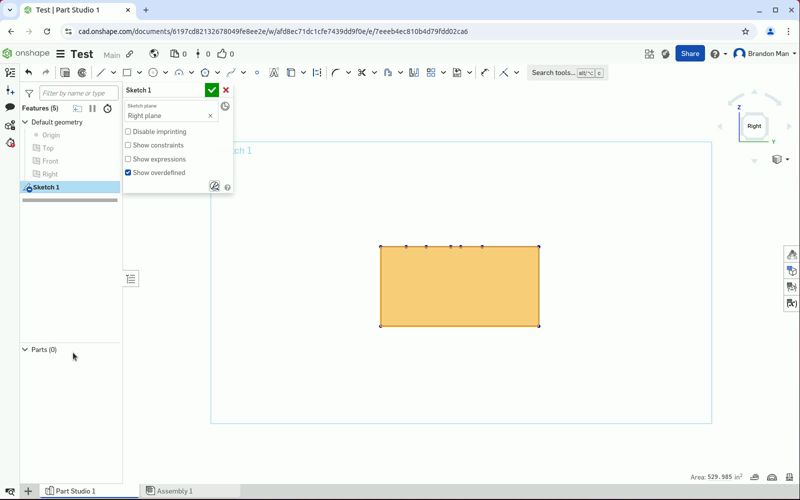
key(shift+e)
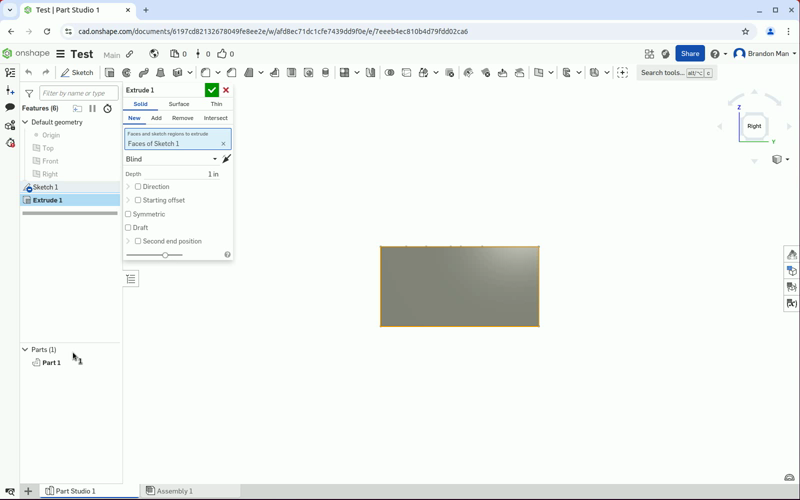
mouse_move(143, 106)
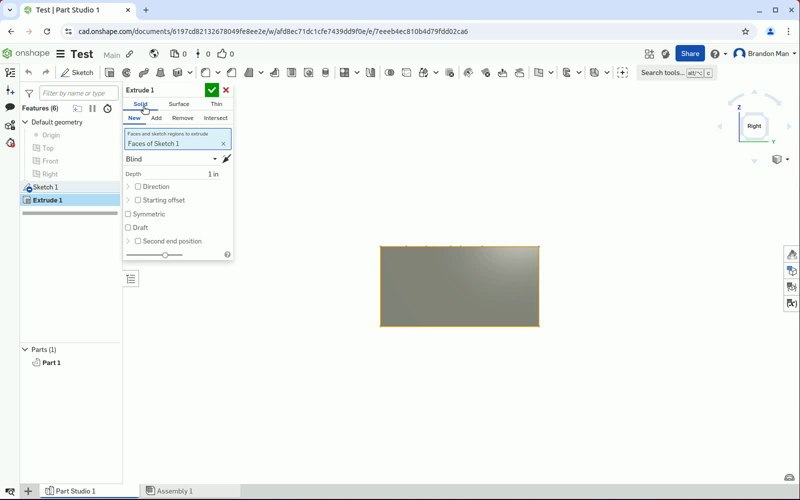
click(143, 106)
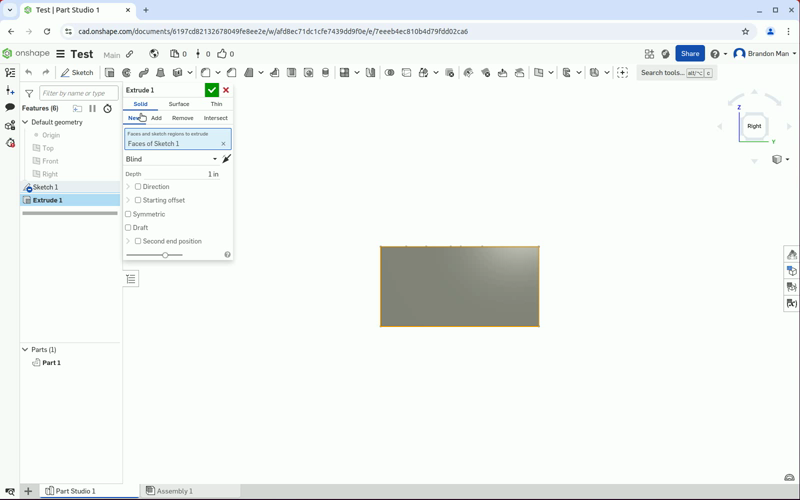
mouse_move(137, 120)
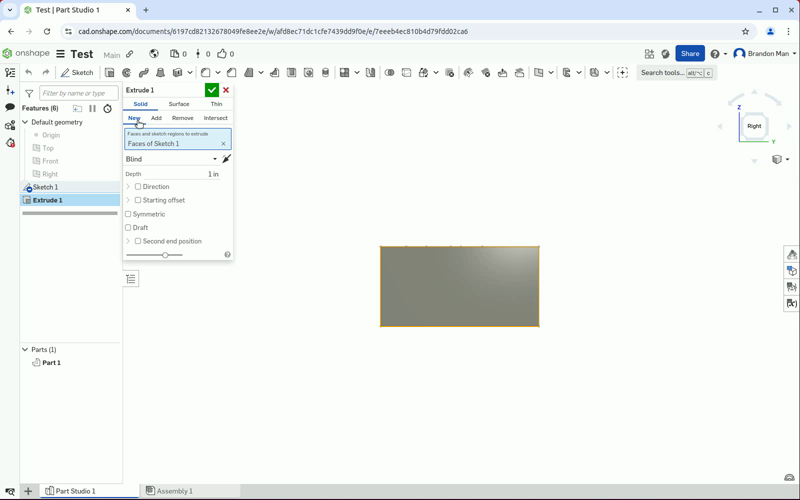
click(137, 120)
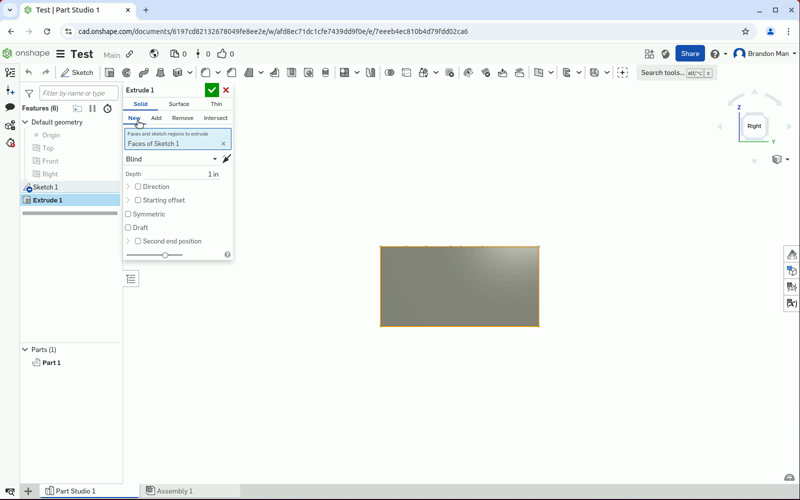
key(tab, 4)
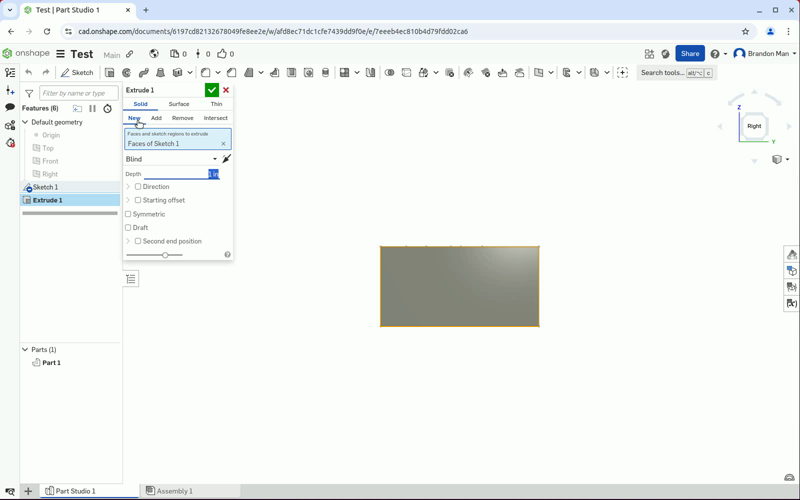
text(16.368)
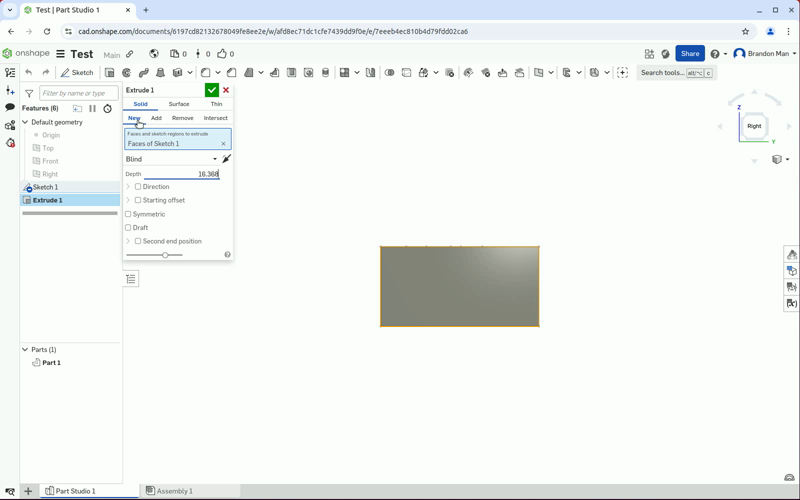
key(tab, 3)
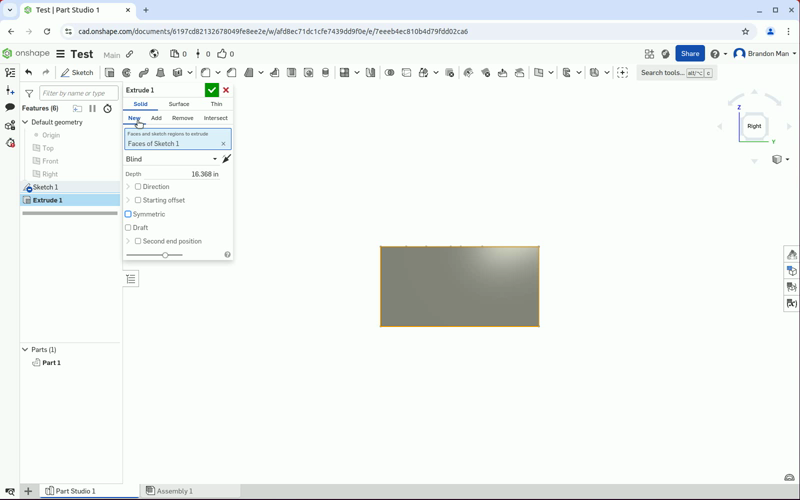
key(space)
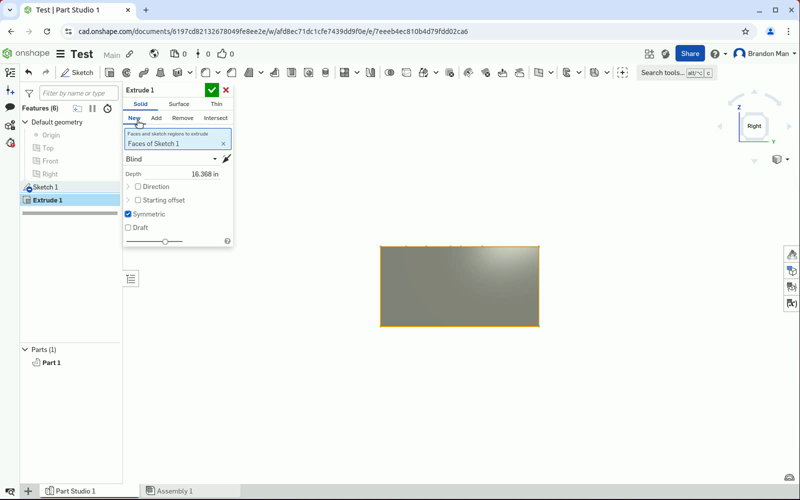
key(enter)
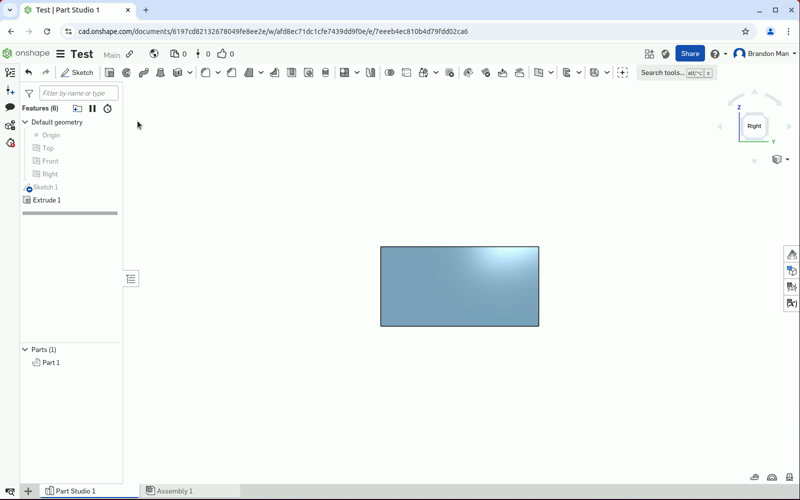
key(shift+h)
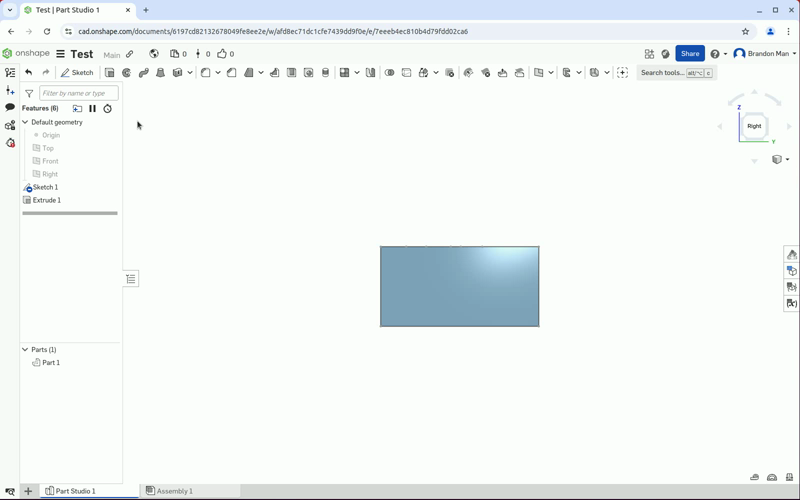
key(shift+h)
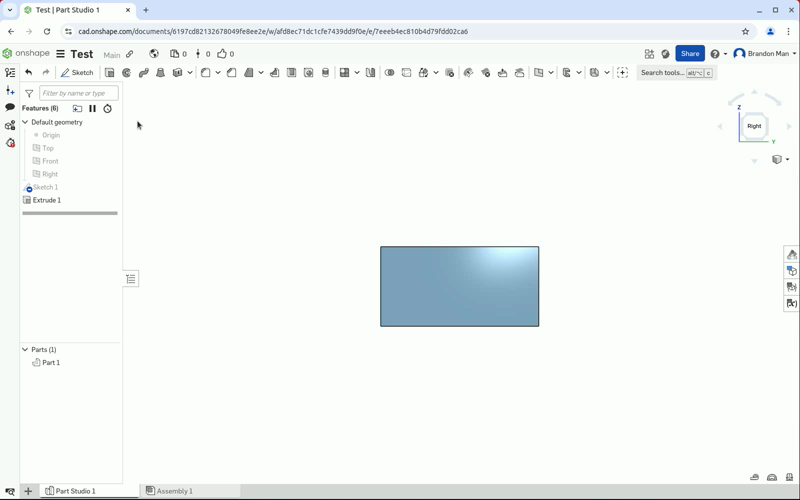
mouse_move(73, 189)
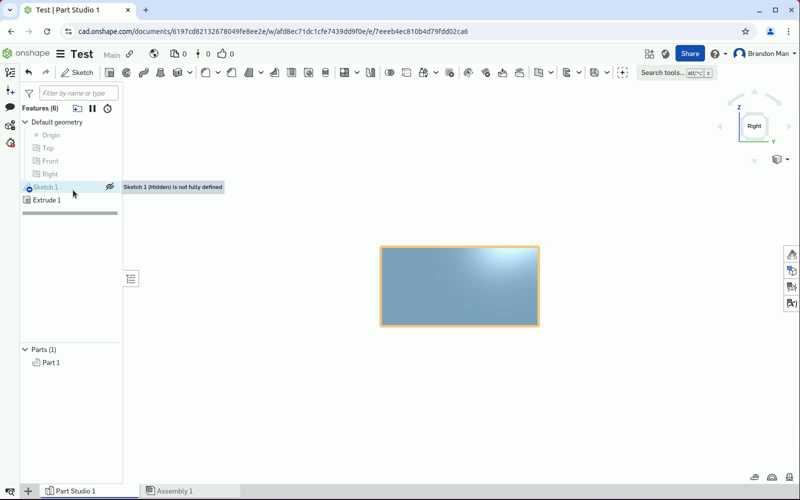
click(73, 189)
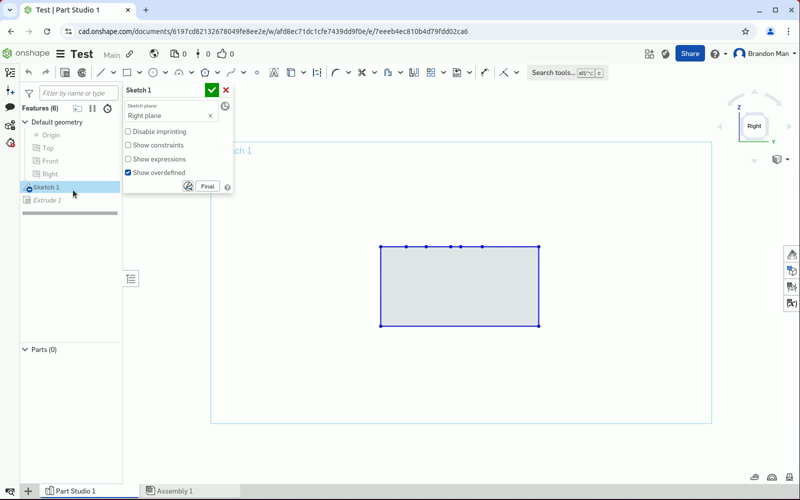
mouse_move(229, 92)
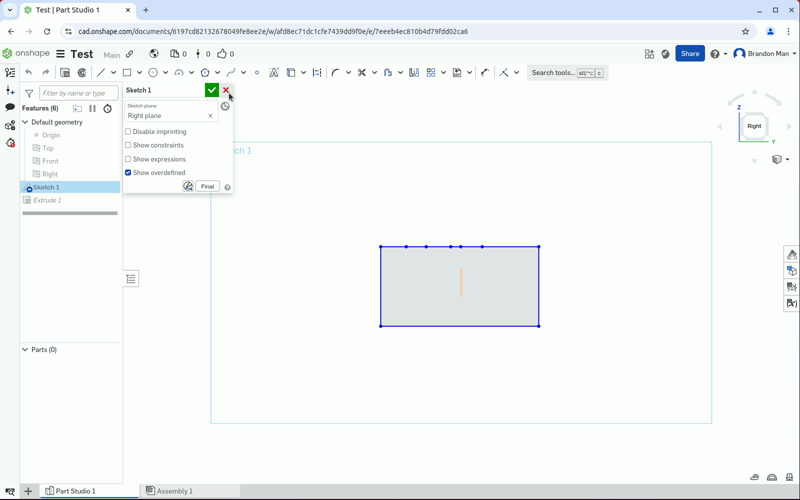
click(229, 92)
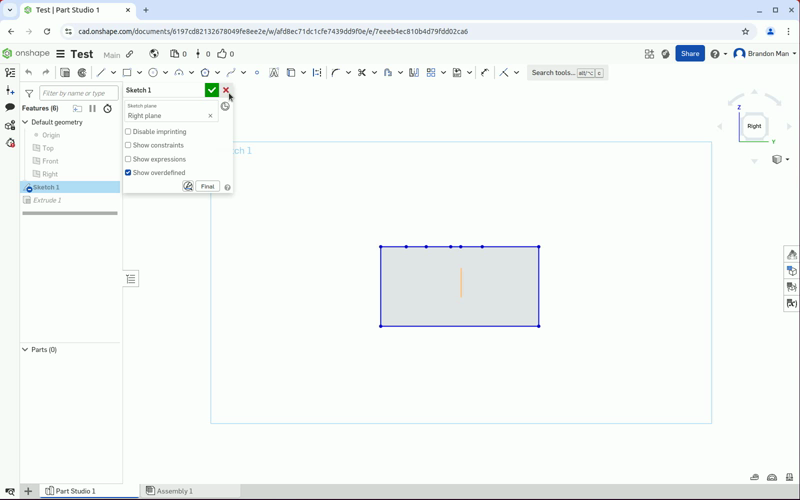
key(shift+s)
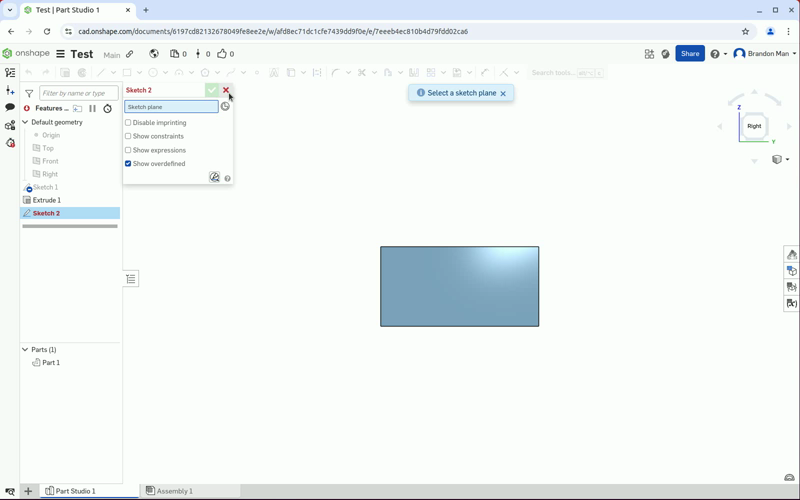
mouse_move(73, 176)
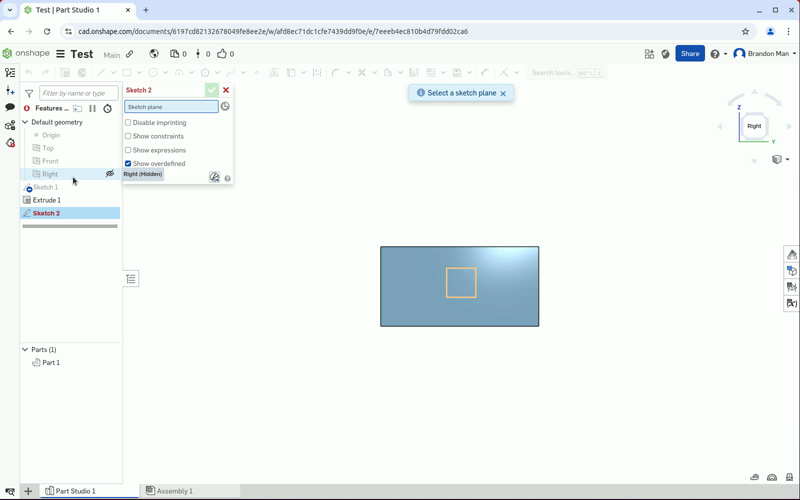
click(73, 176)
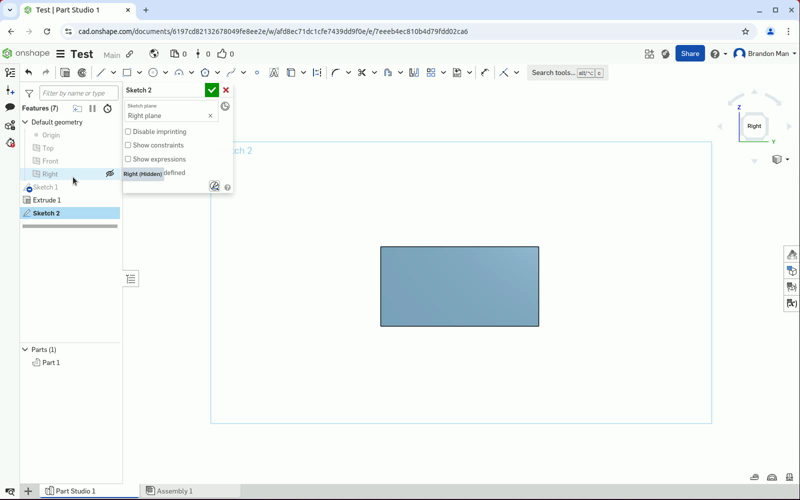
mouse_move(73, 352)
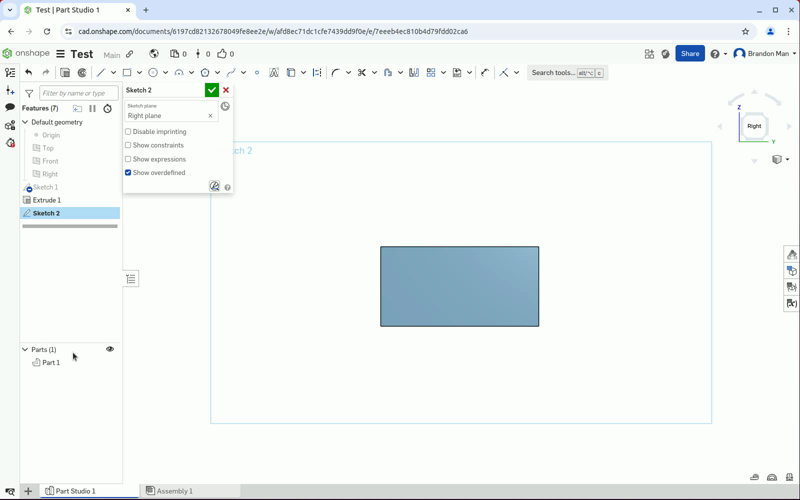
key(y)
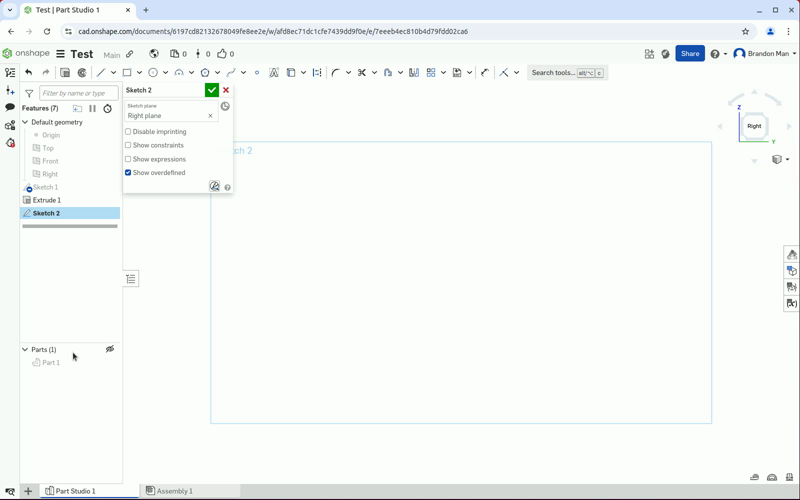
key(a)
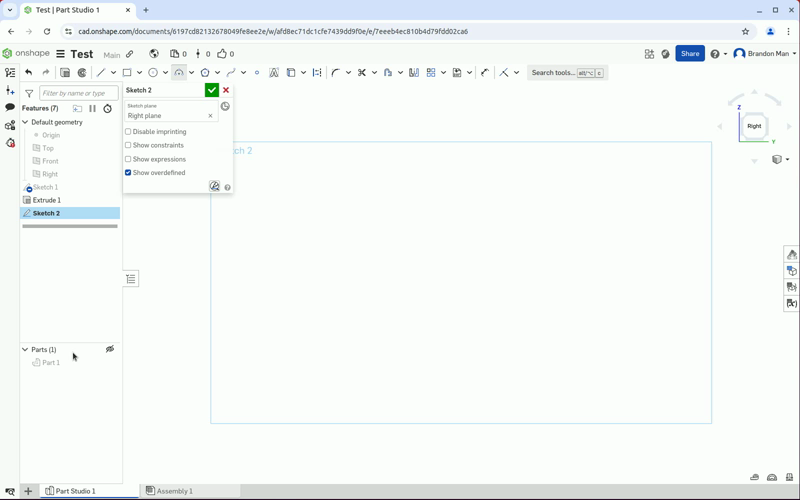
key_down(shift)
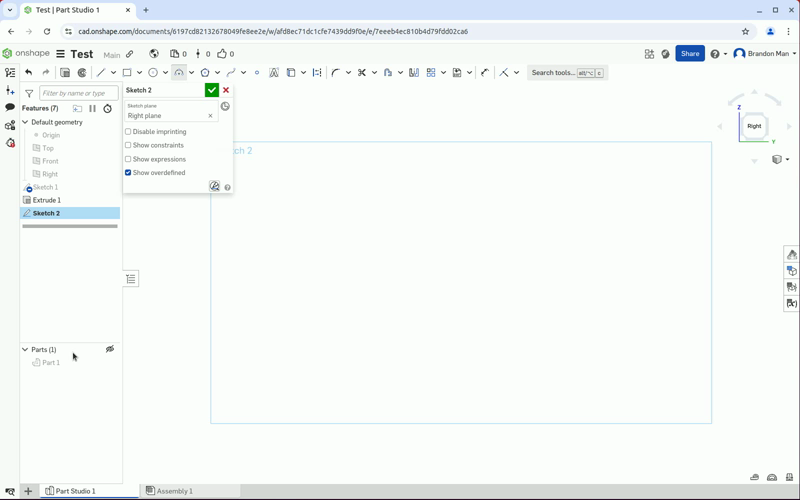
mouse_move(349, 246)
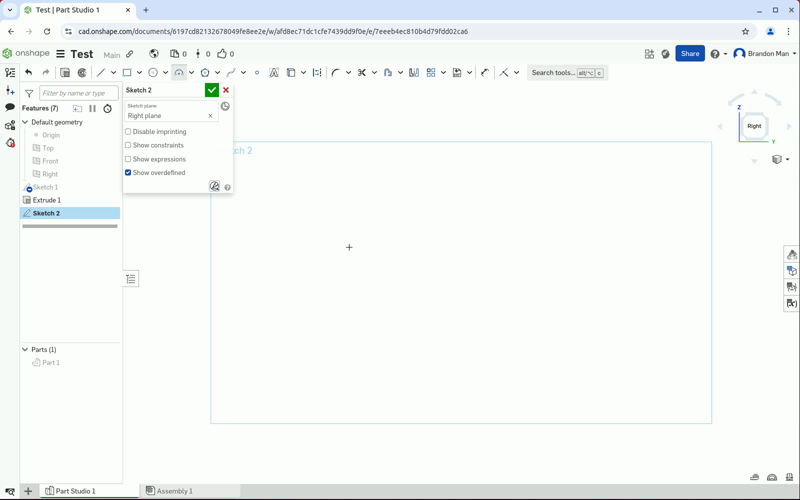
click(349, 246)
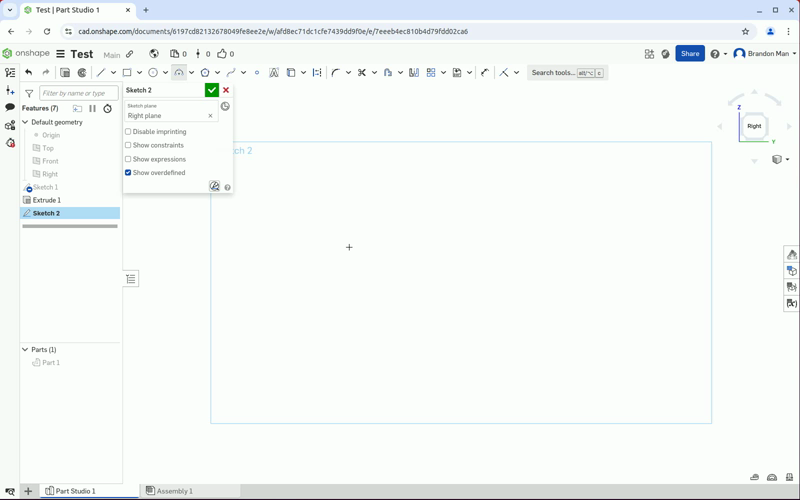
key_up(shift)
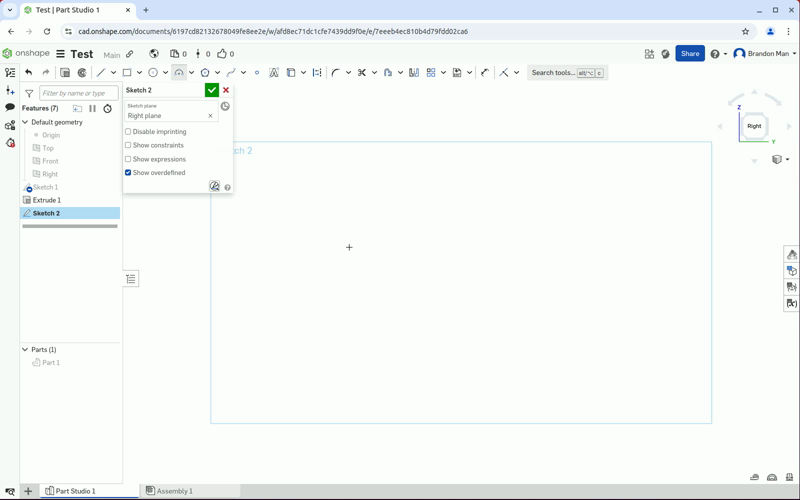
key_down(shift)
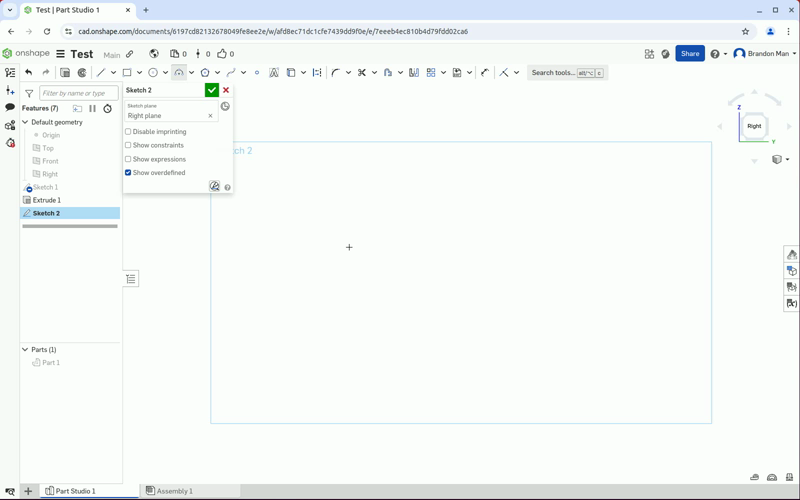
mouse_move(381, 326)
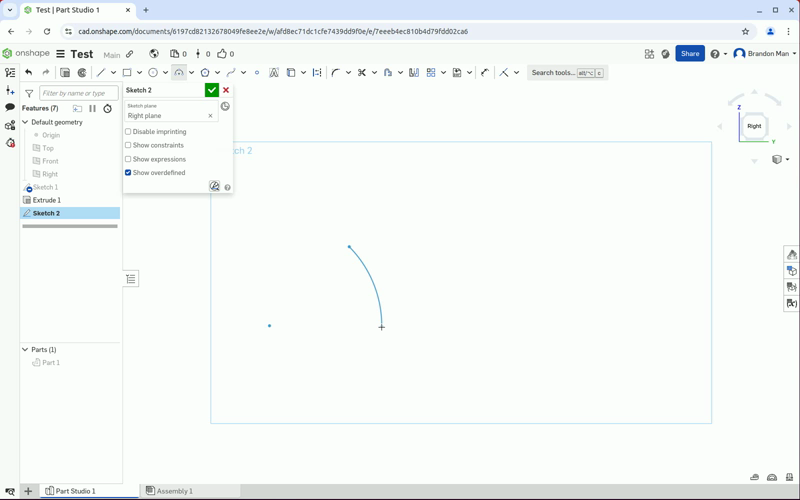
click(381, 326)
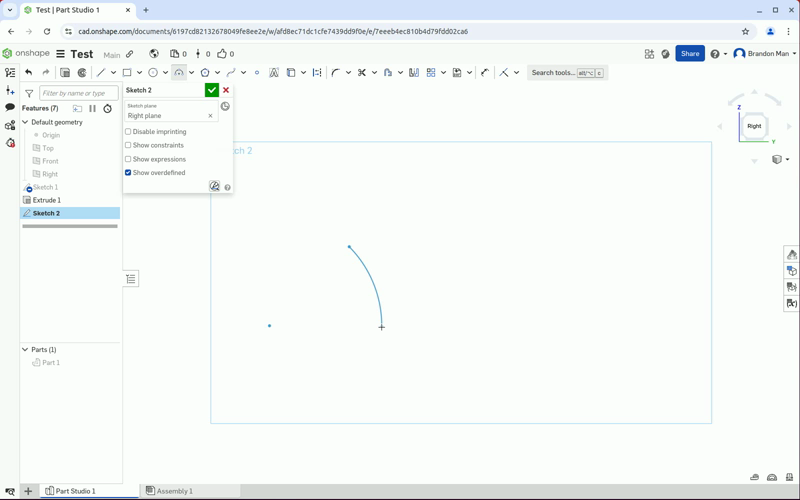
mouse_move(353, 291)
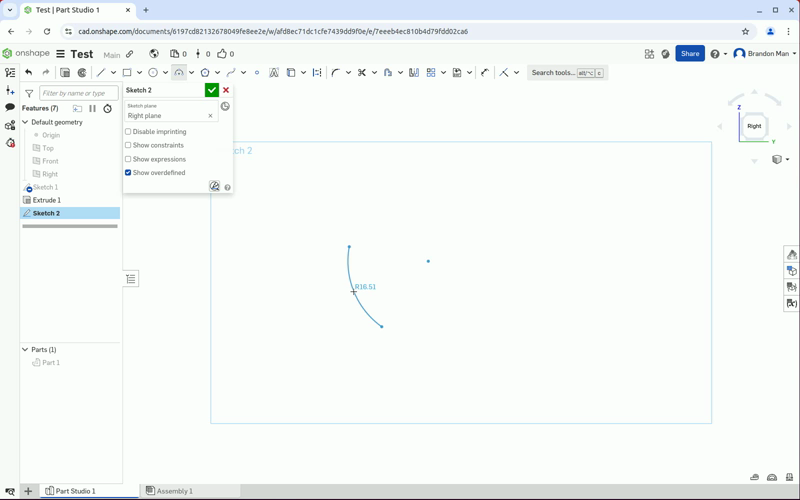
click(353, 291)
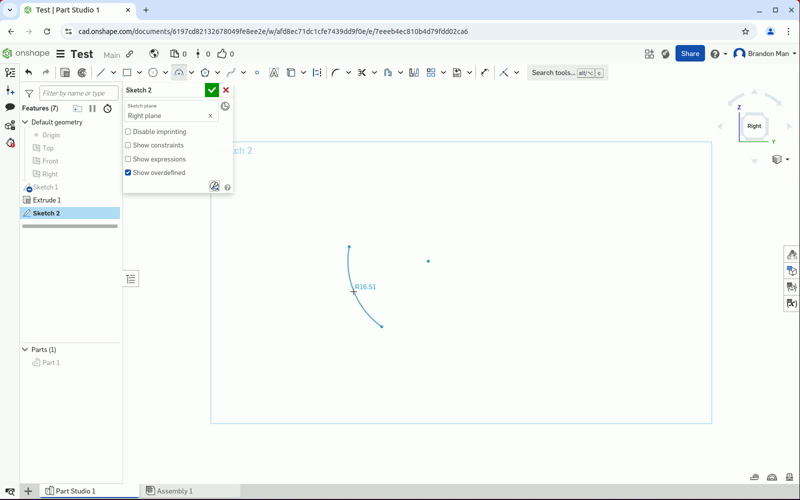
key_up(shift)
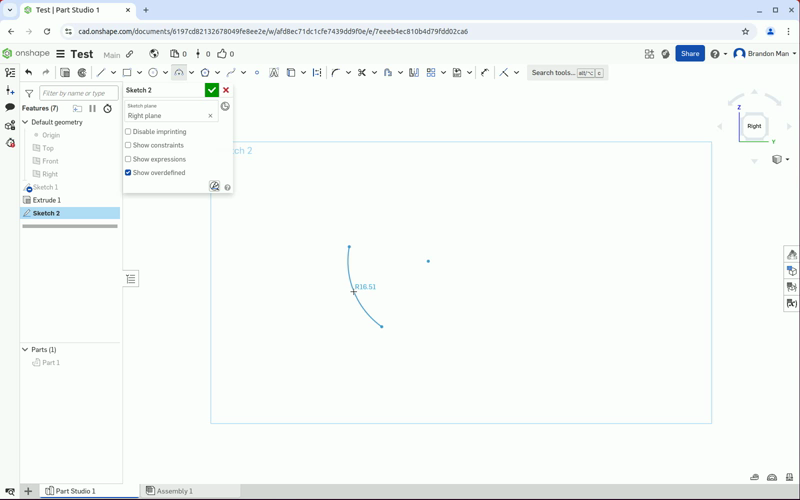
key(esc)
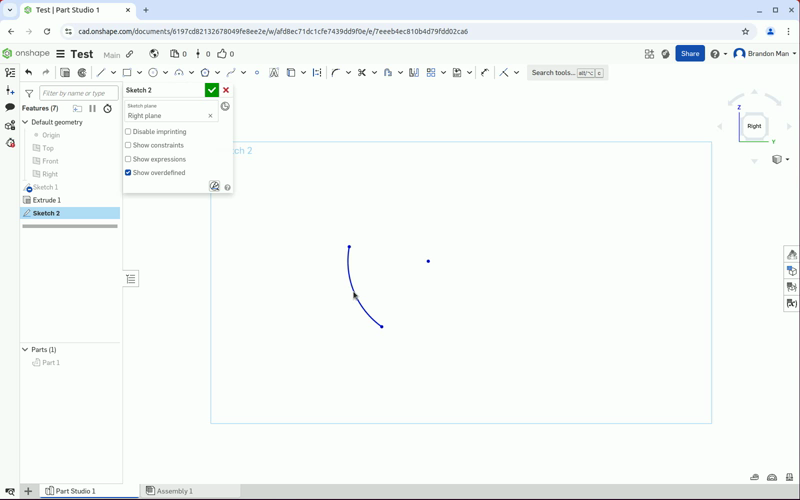
key(l)
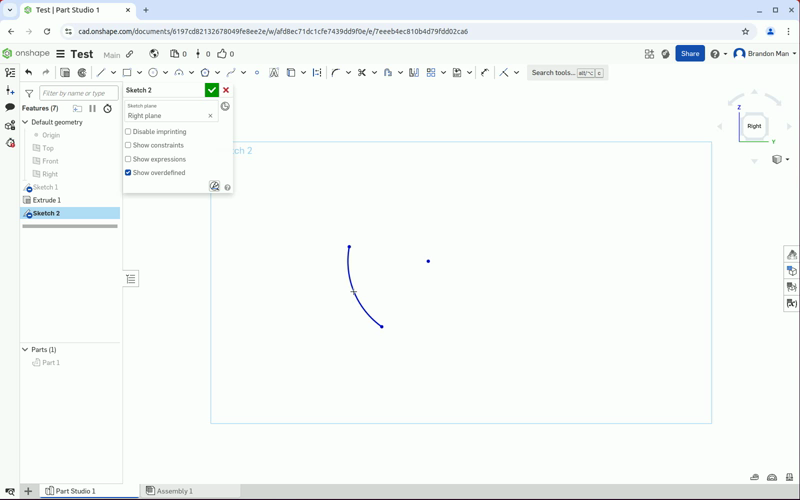
mouse_move(381, 326)
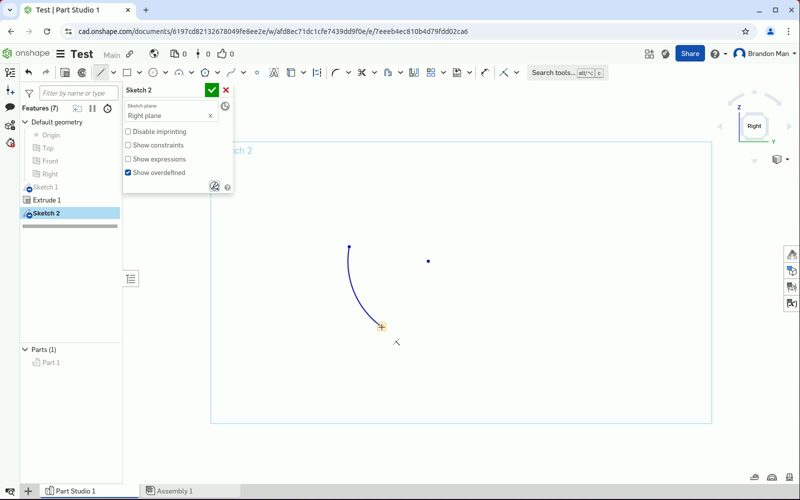
click(381, 326)
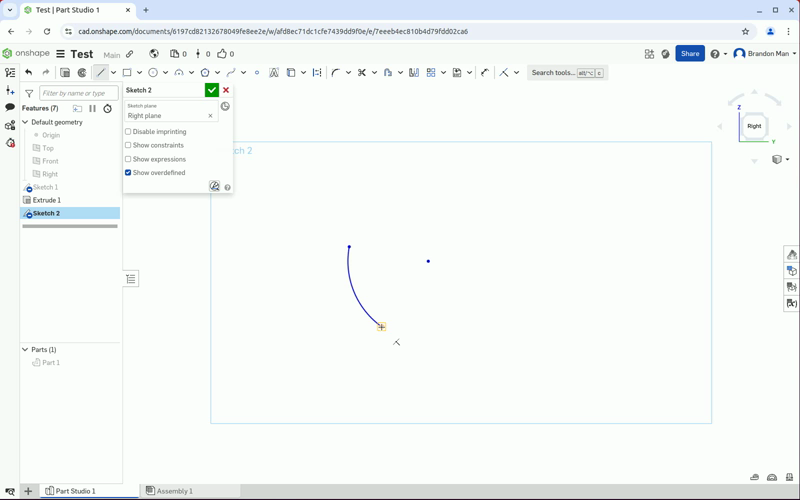
key_down(shift)
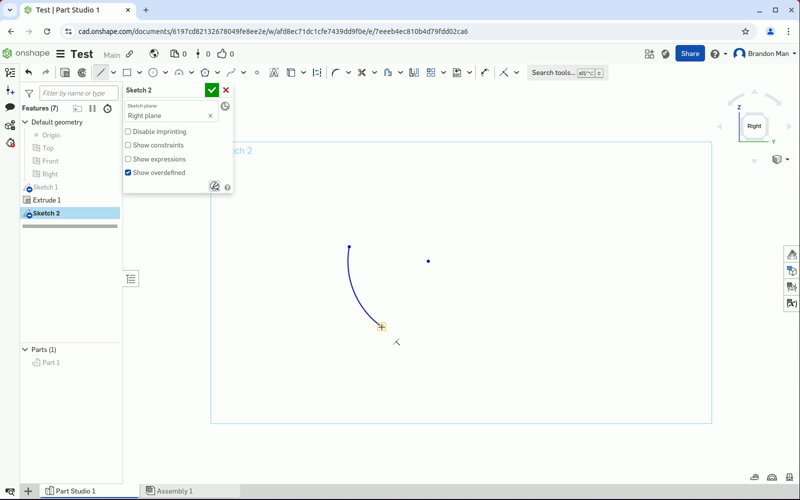
mouse_move(381, 246)
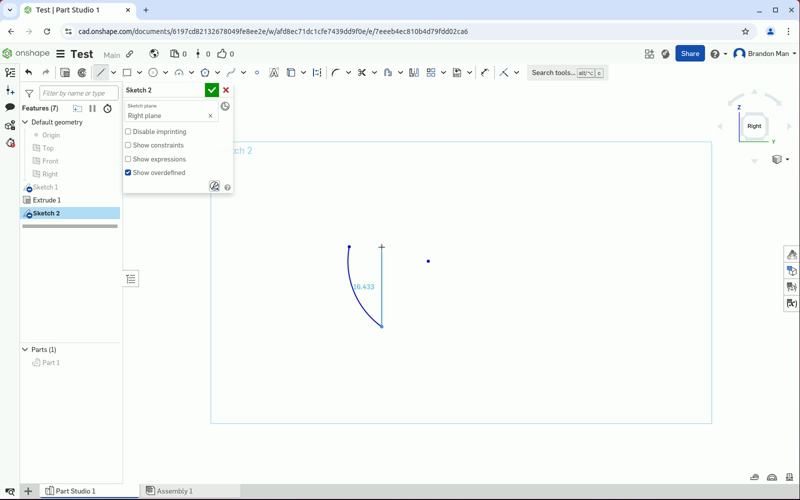
click(381, 246)
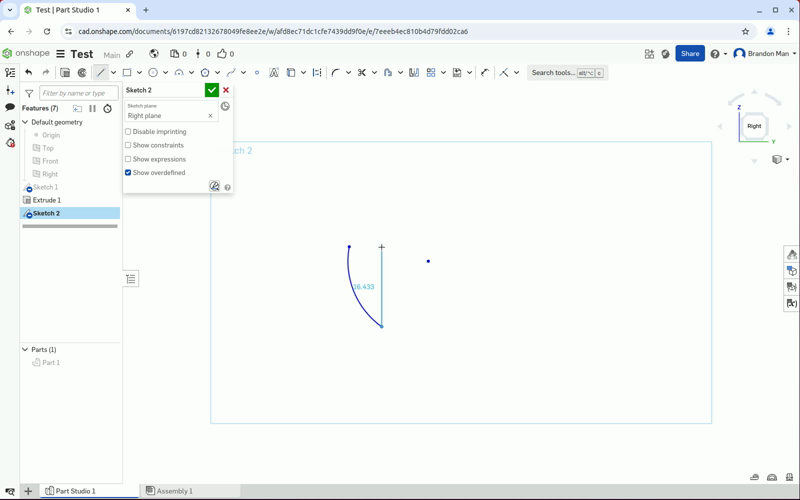
key_up(shift)
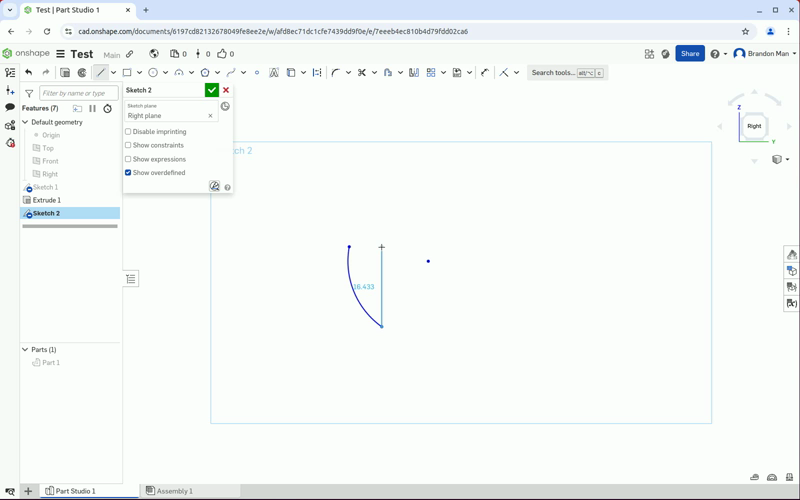
key_down(shift)
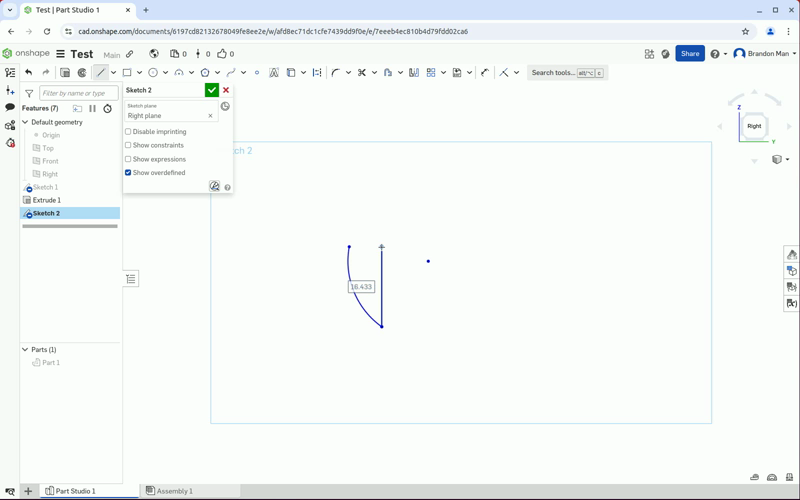
mouse_move(411, 246)
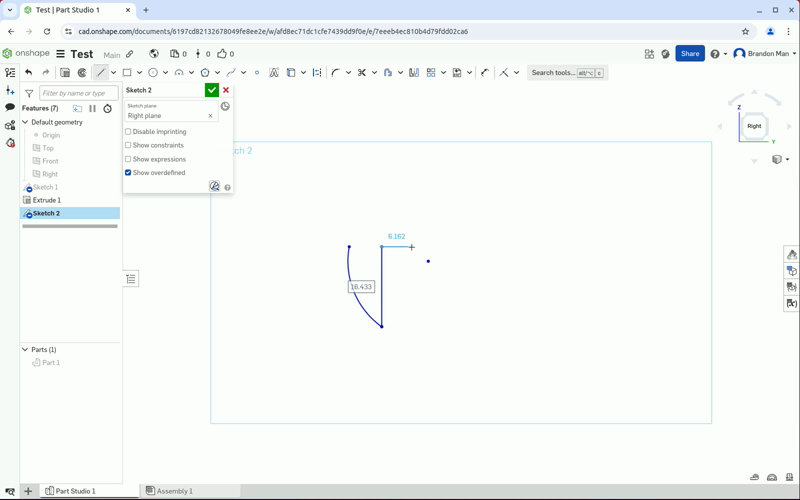
mouse_move(359, 246)
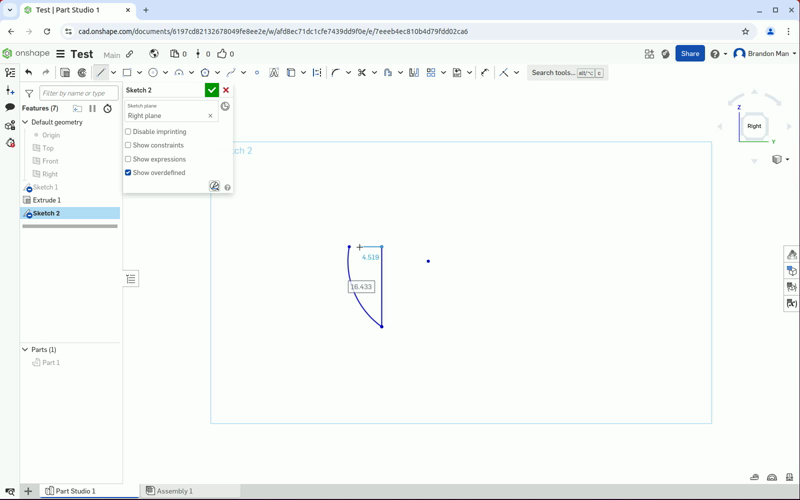
click(359, 246)
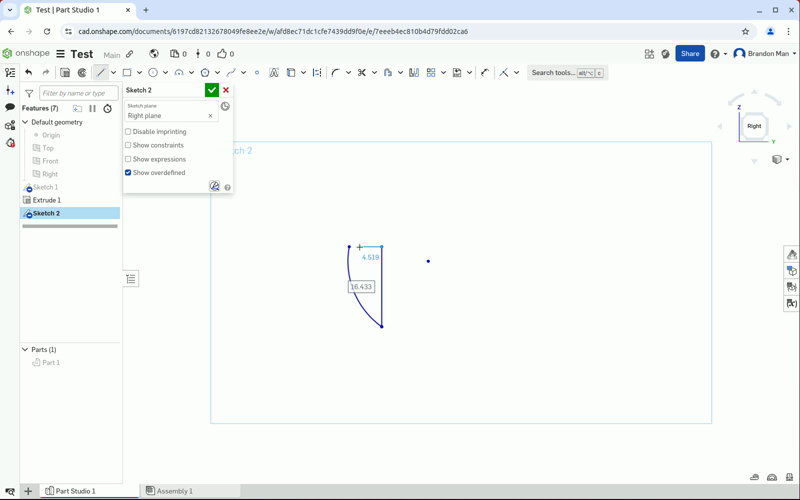
key_up(shift)
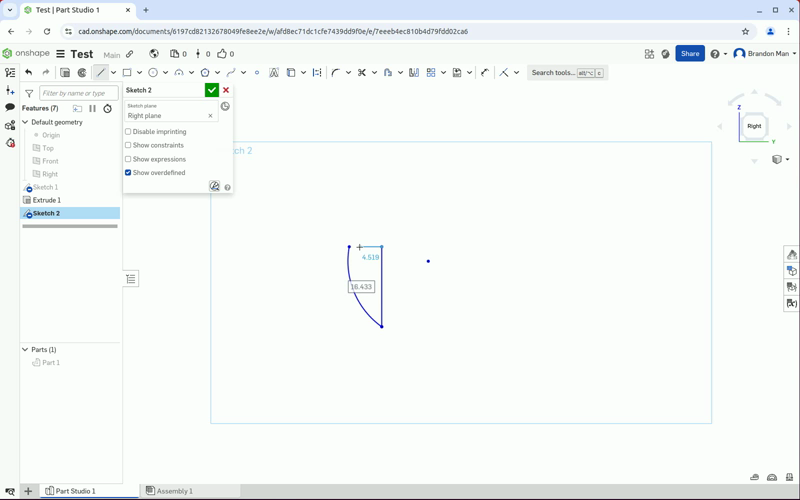
mouse_move(389, 246)
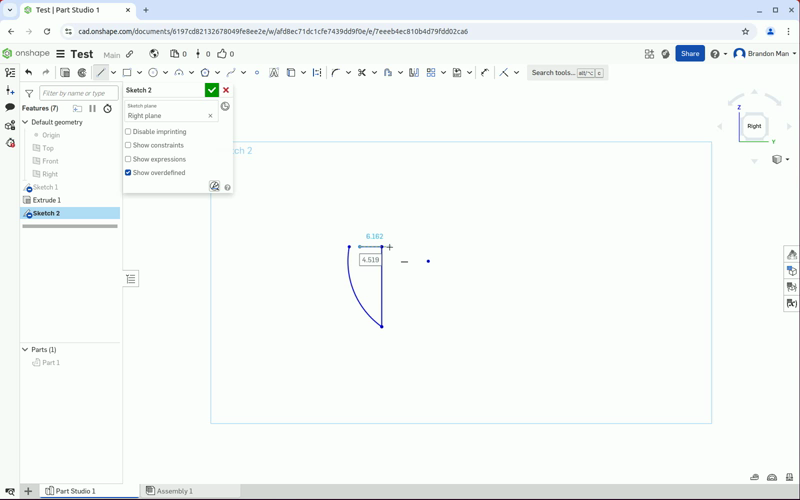
key_down(shift)
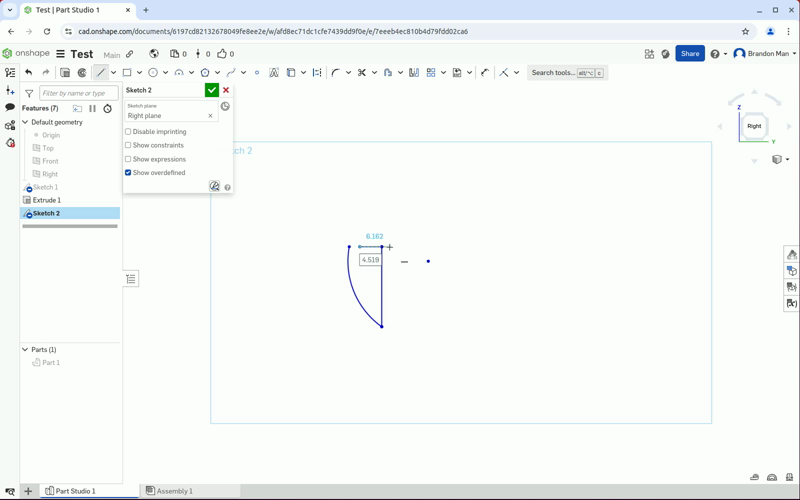
mouse_move(349, 246)
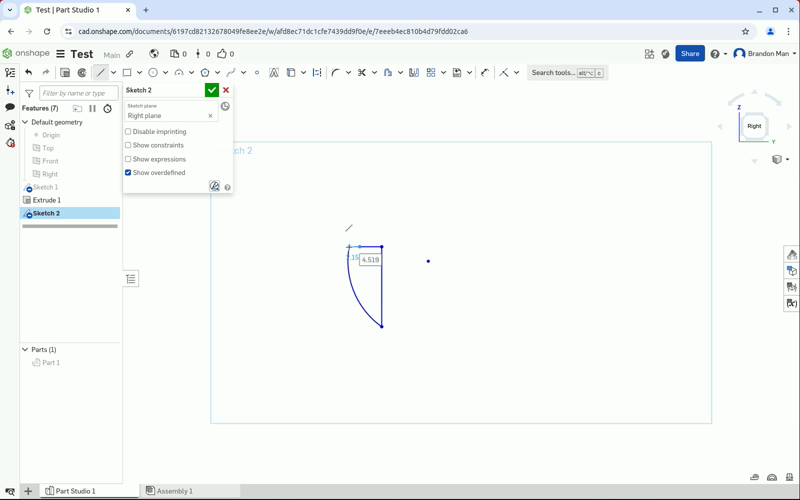
key_up(shift)
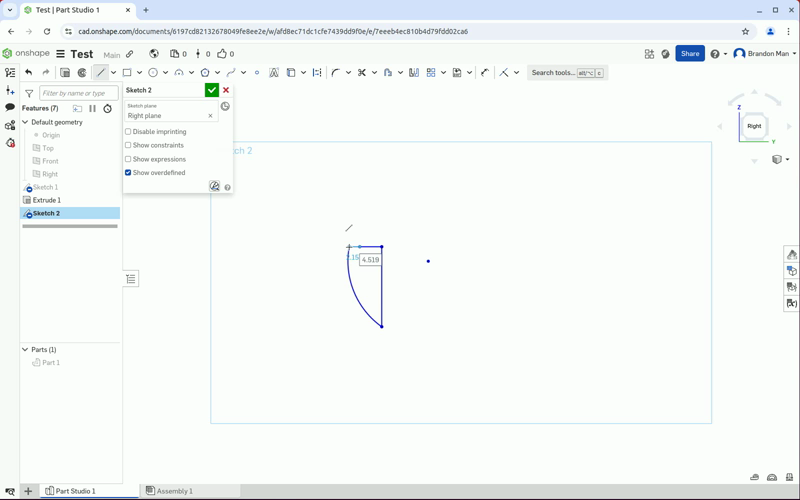
click(349, 246)
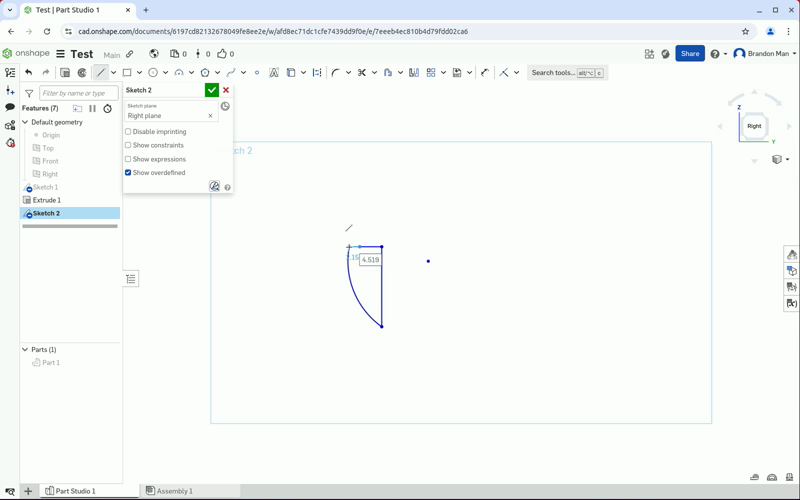
key(esc)
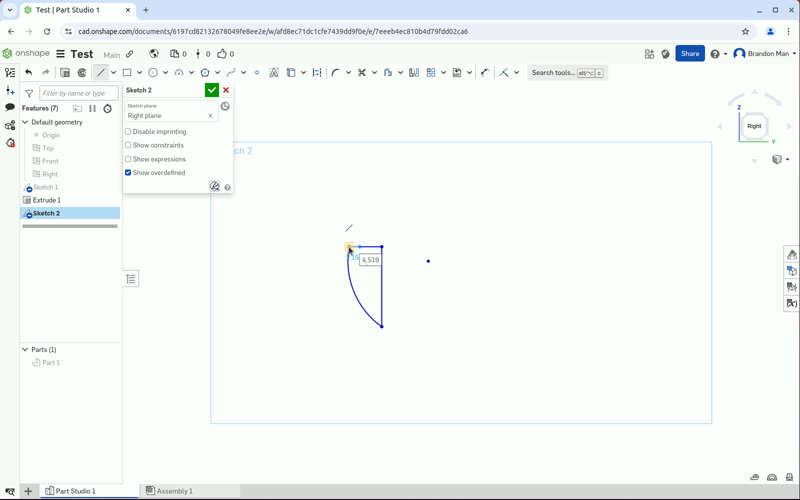
mouse_move(354, 253)
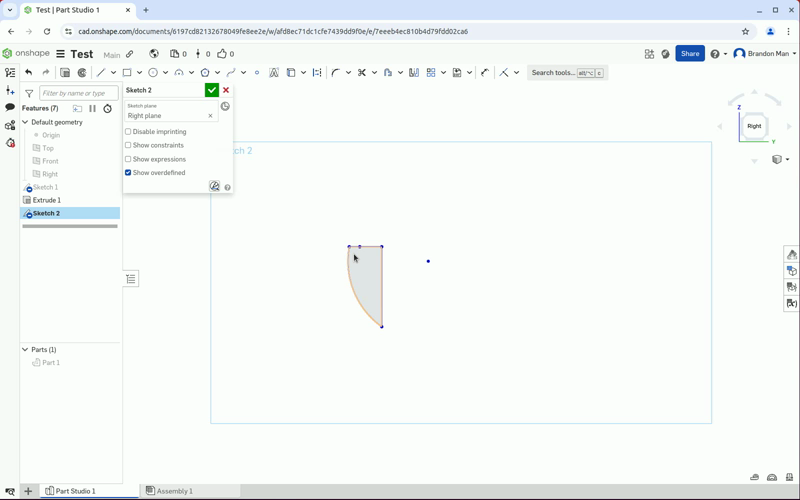
click(354, 253)
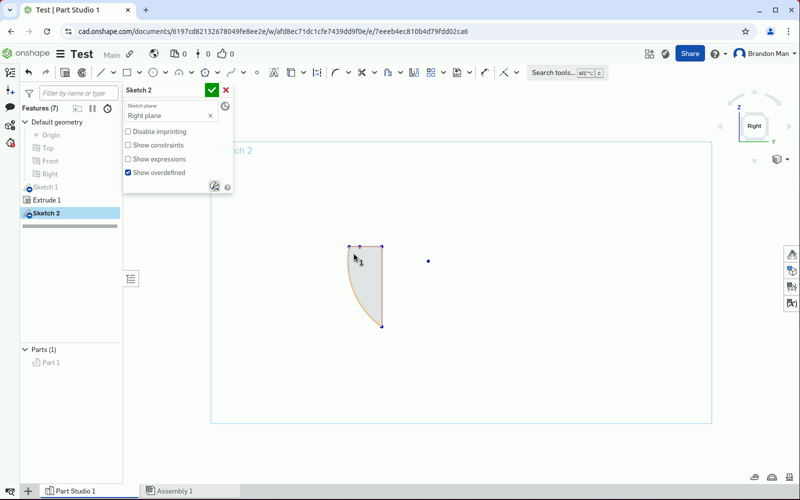
mouse_move(73, 352)
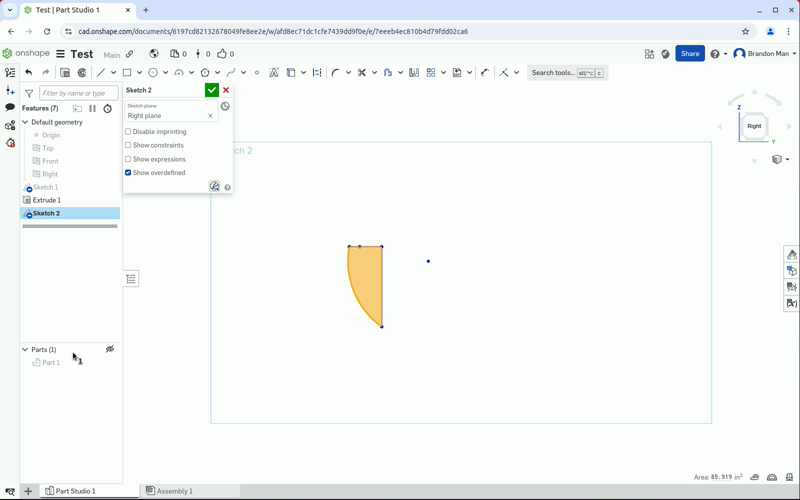
key(shift+y)
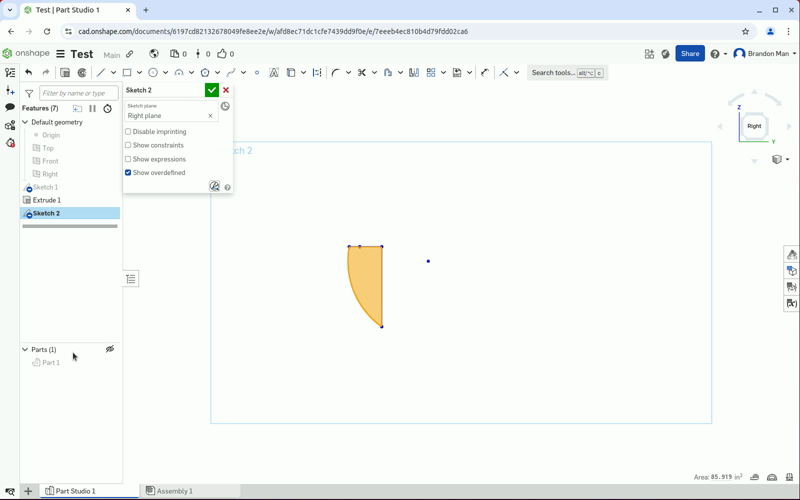
key(shift+e)
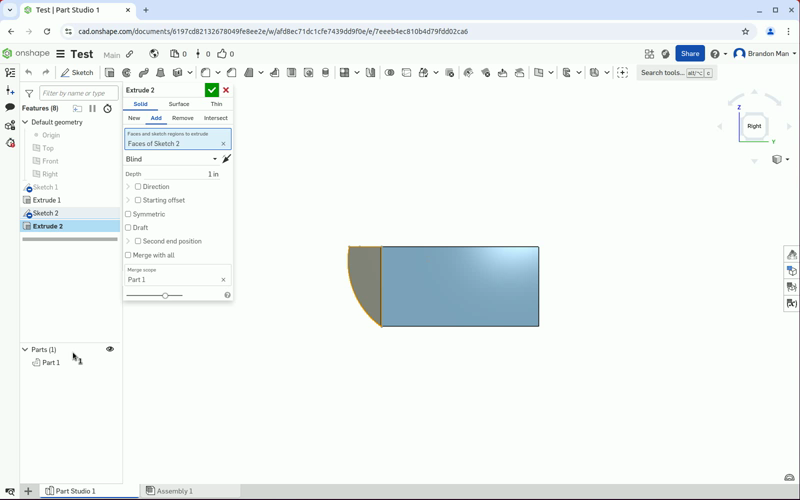
mouse_move(143, 106)
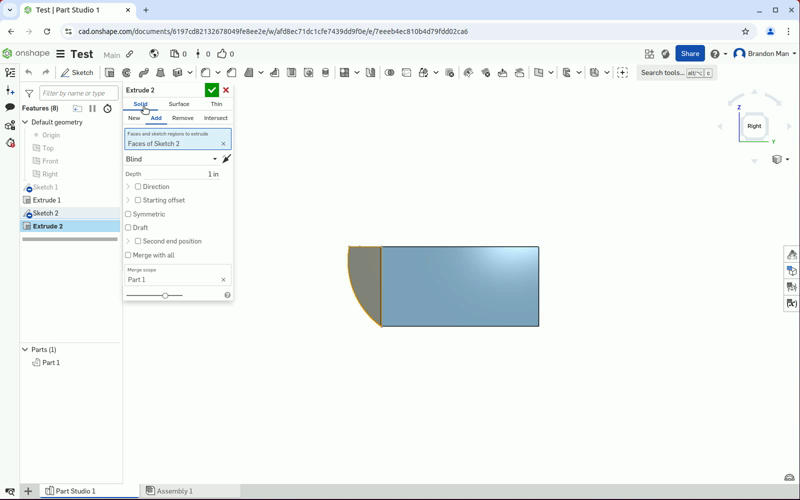
click(143, 106)
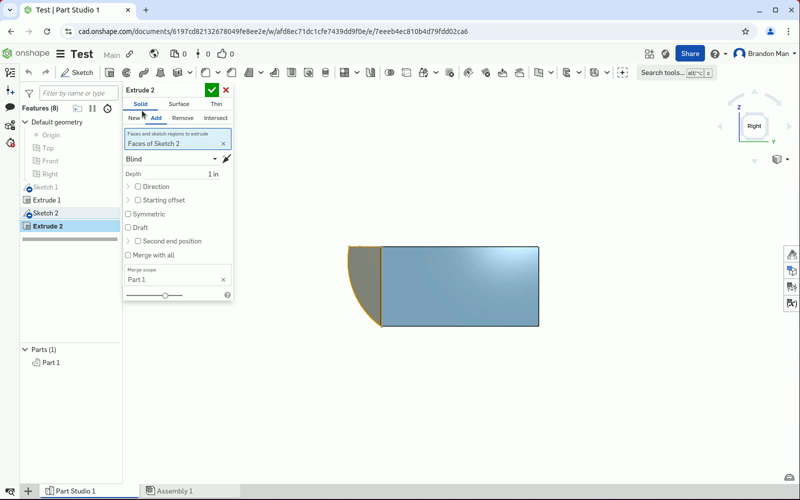
mouse_move(137, 120)
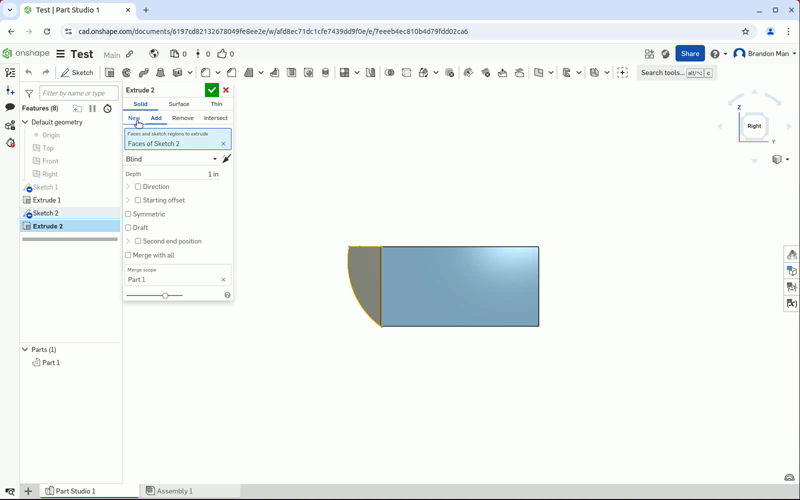
click(137, 120)
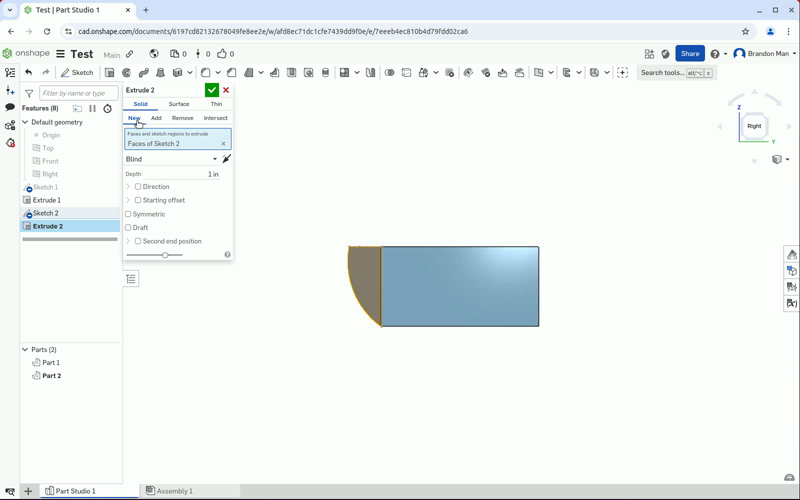
key(tab, 4)
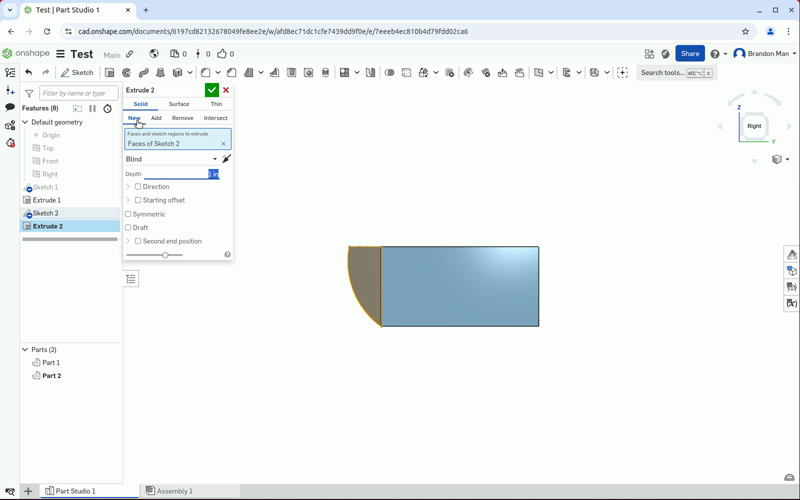
text(16.368)
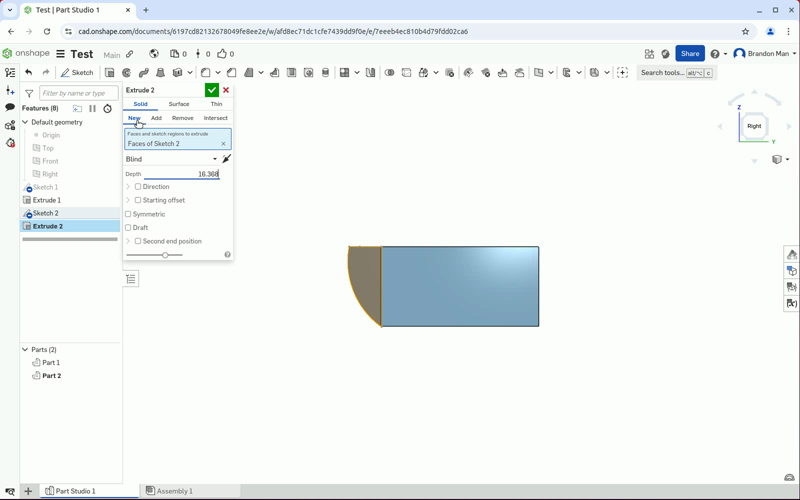
key(tab, 3)
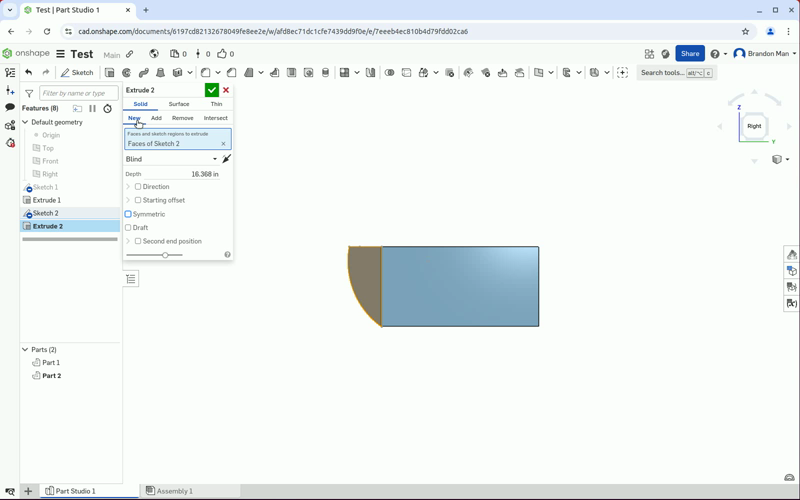
key(space)
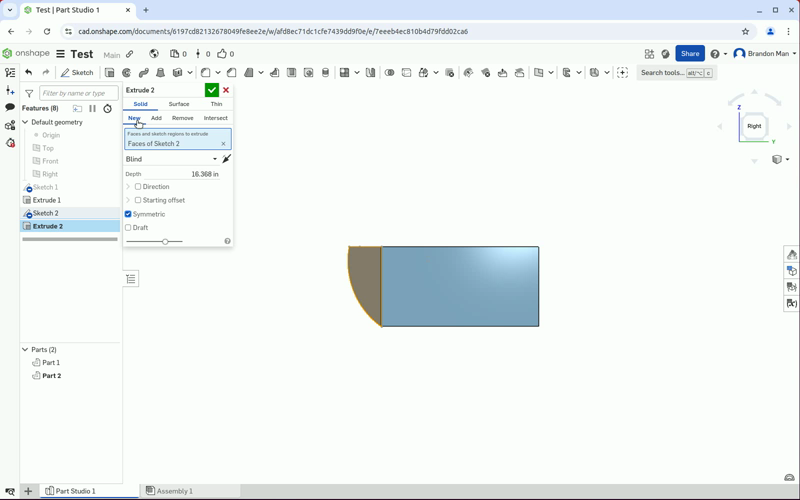
key(enter)
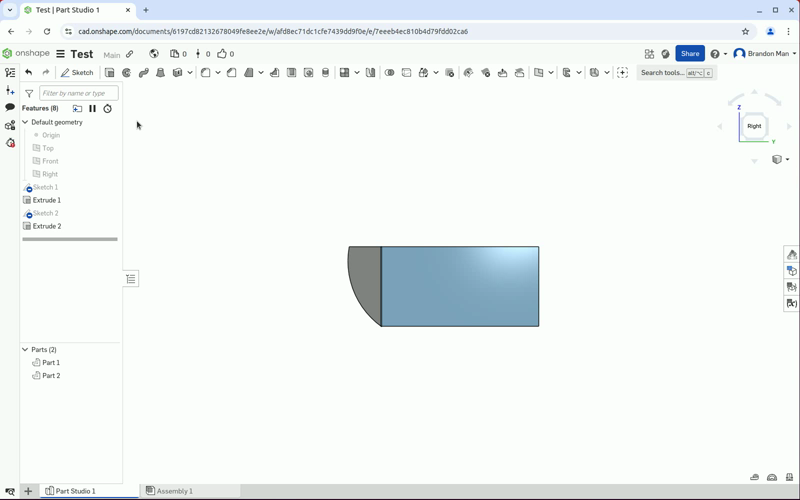
key(shift+h)
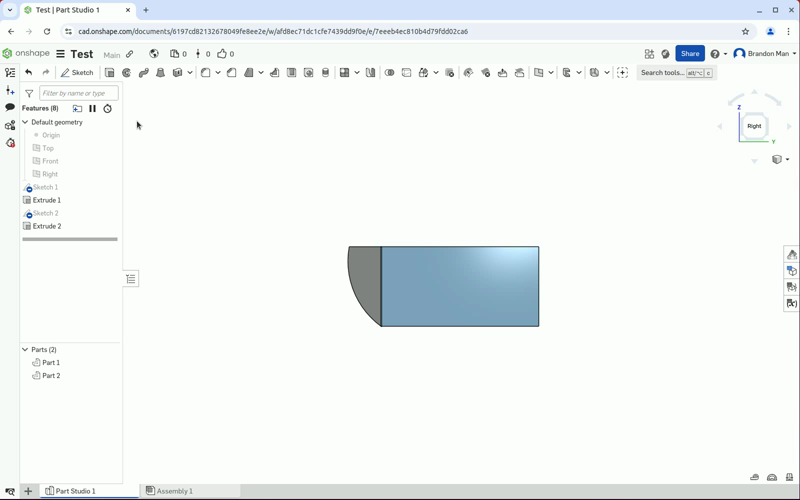
key(shift+h)
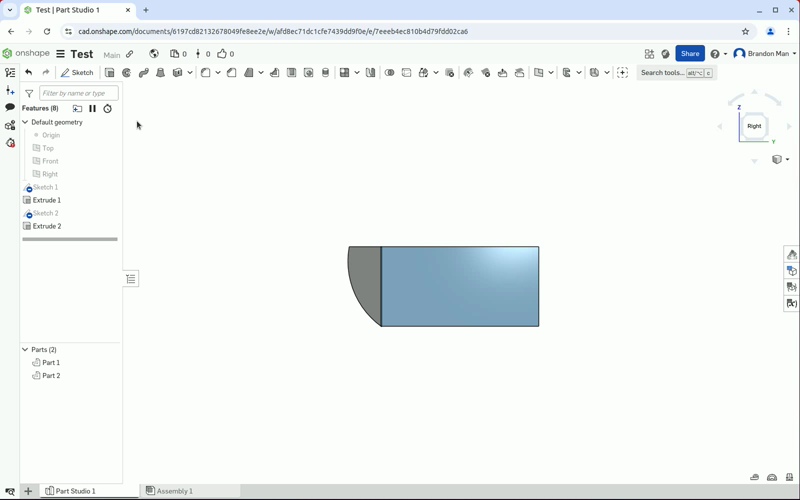
mouse_move(73, 189)
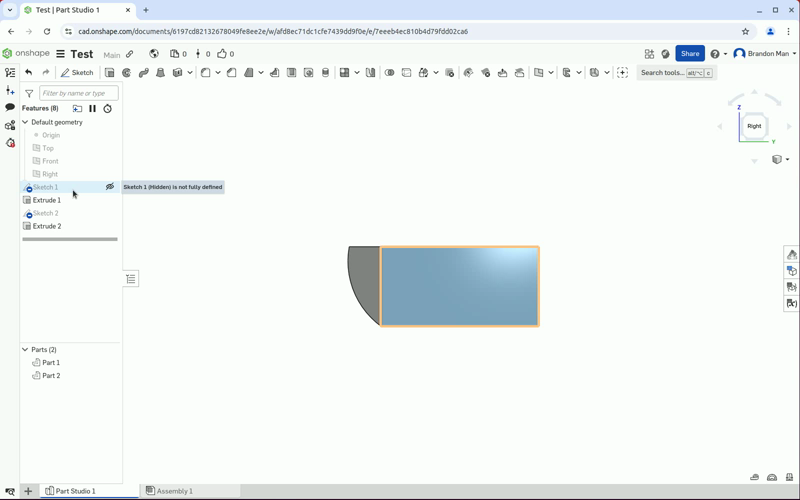
click(73, 189)
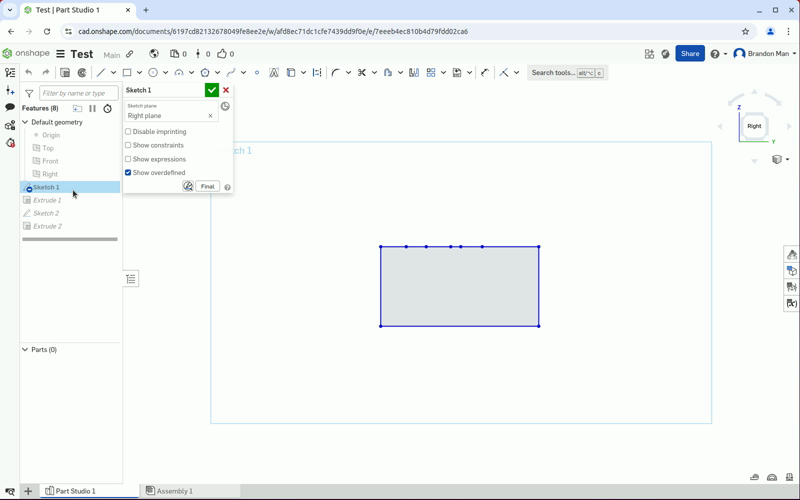
mouse_move(229, 92)
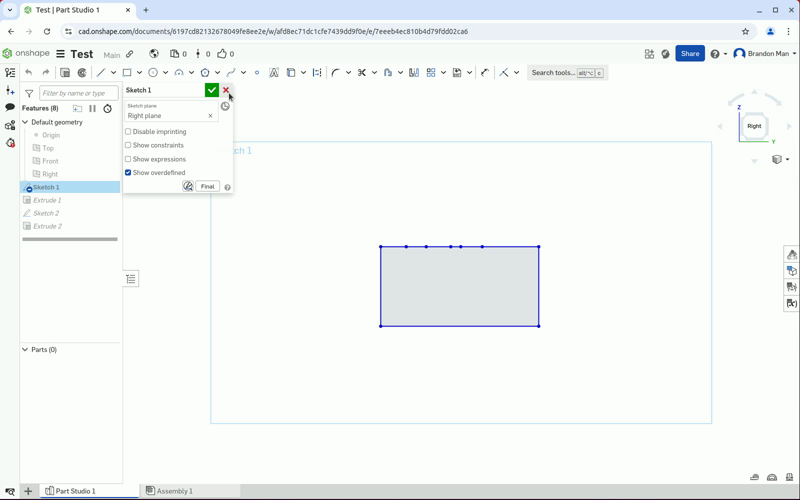
click(229, 92)
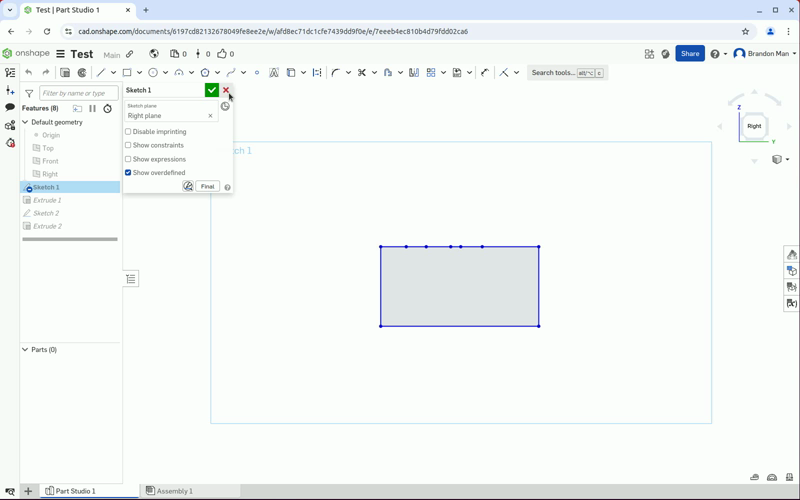
key(shift+s)
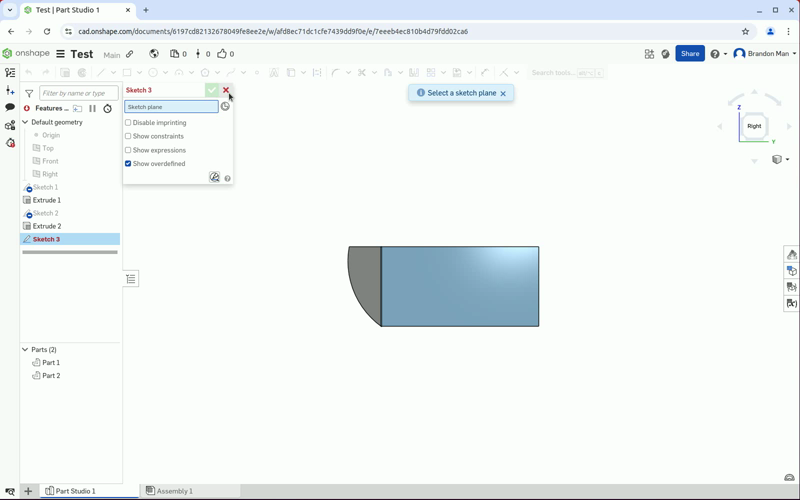
mouse_move(73, 176)
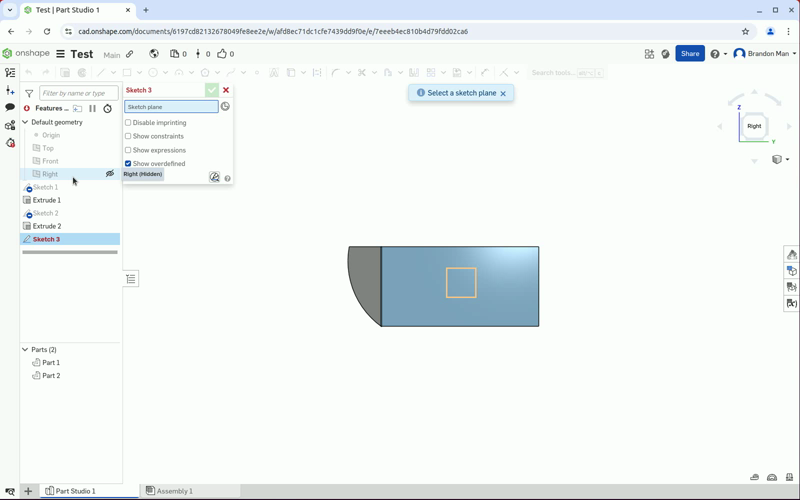
click(73, 176)
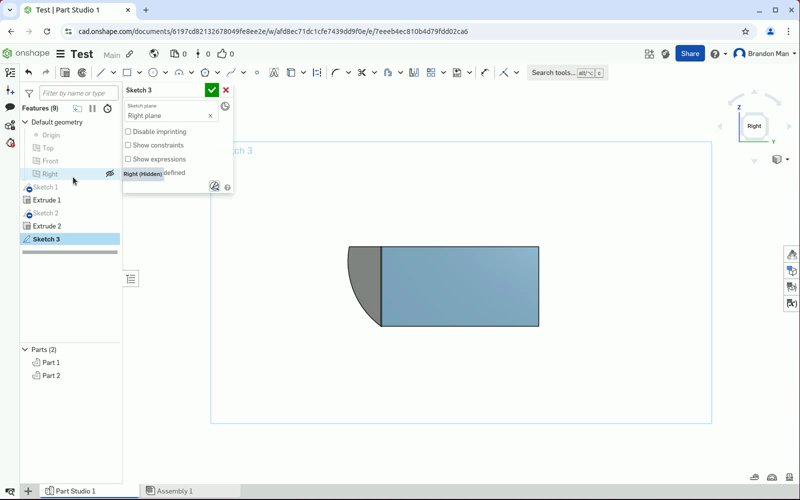
mouse_move(73, 352)
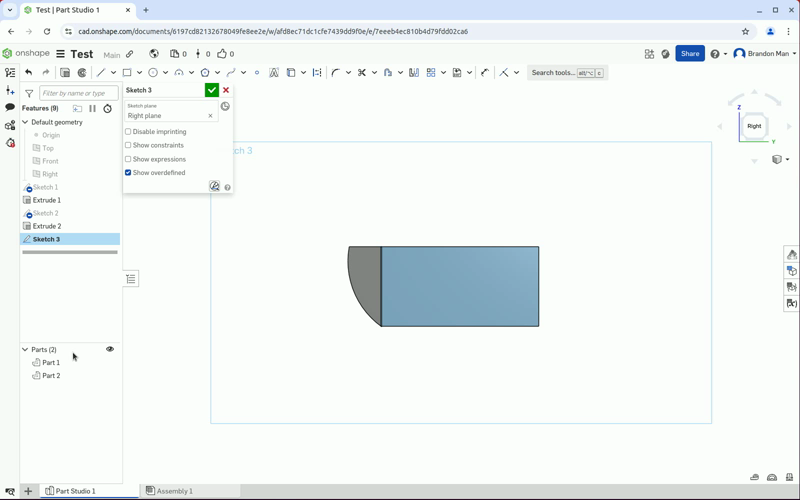
key(y)
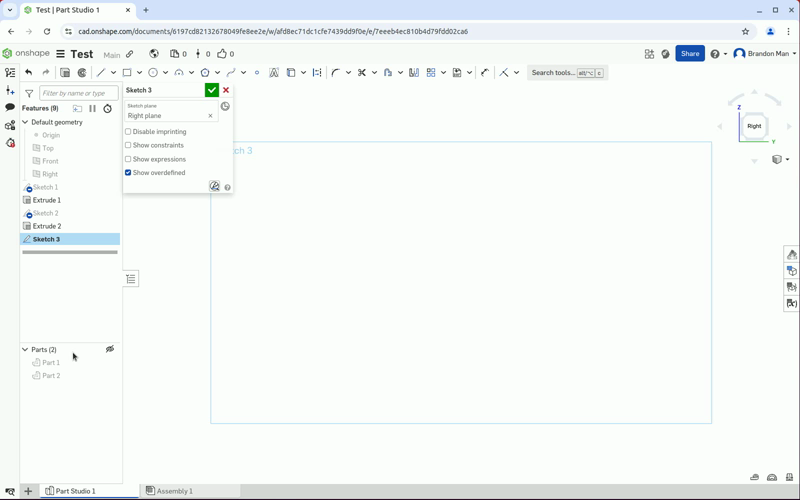
key(l)
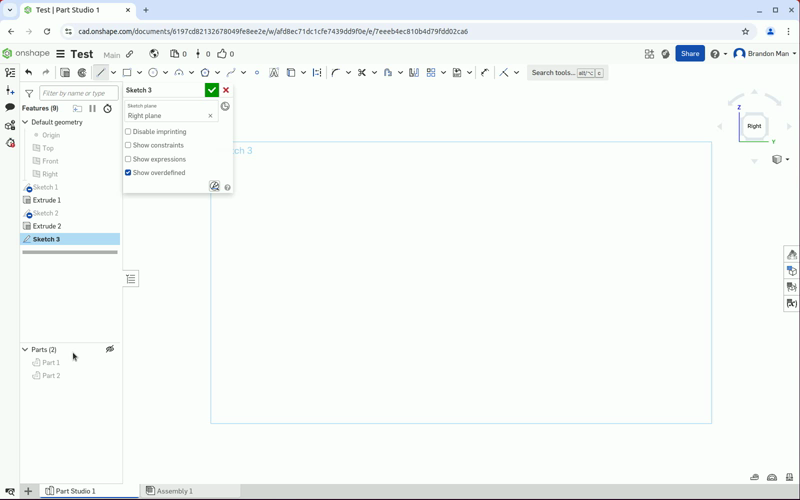
key_down(shift)
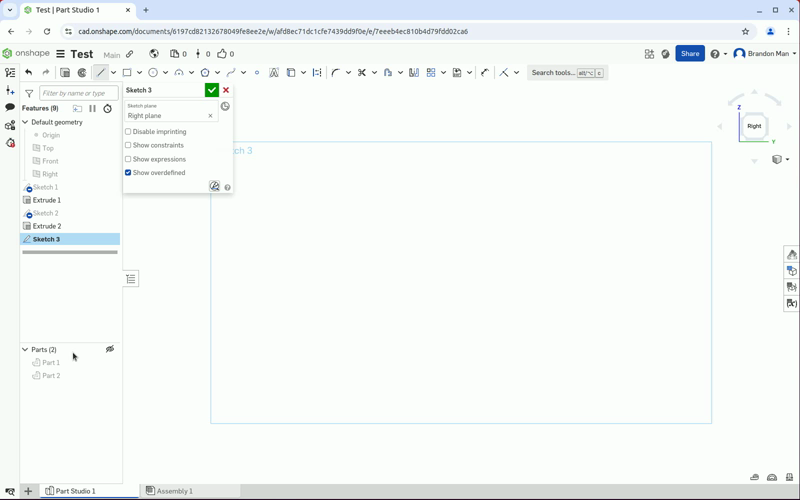
mouse_move(349, 246)
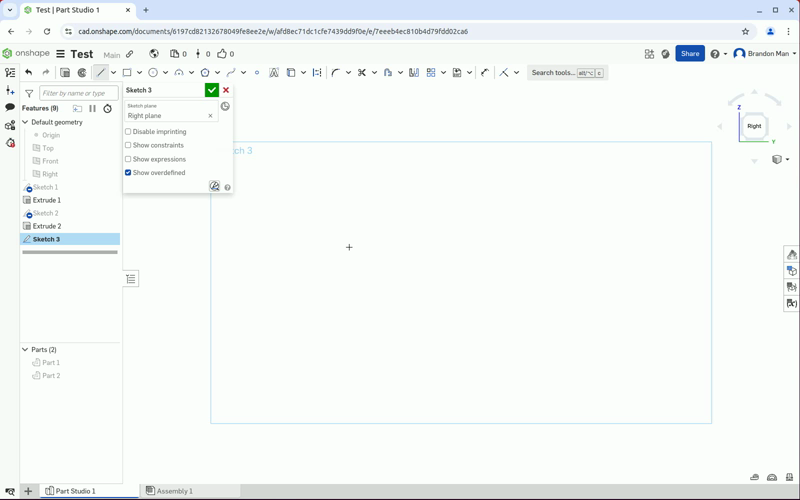
click(349, 246)
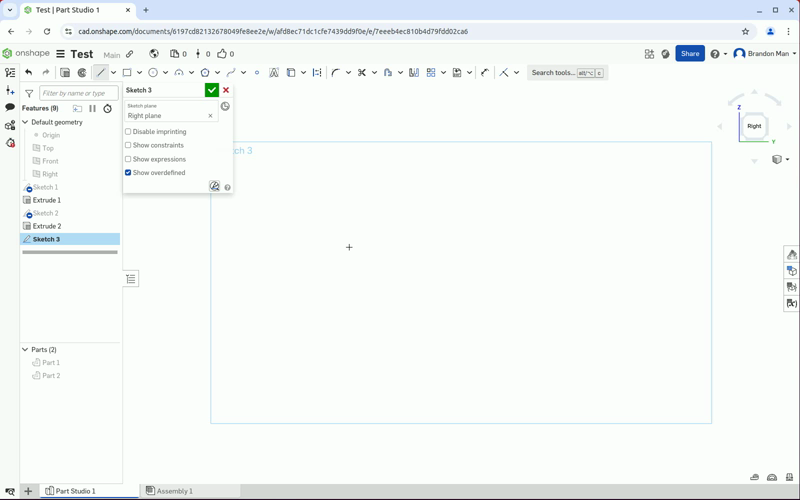
key_up(shift)
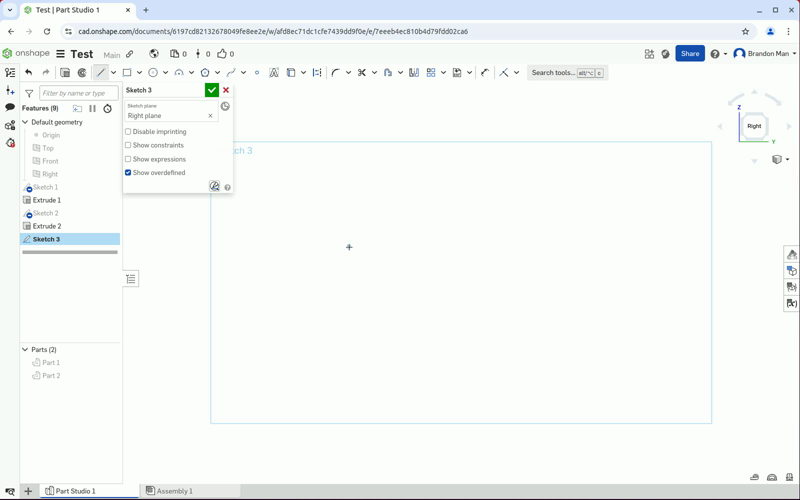
key_down(shift)
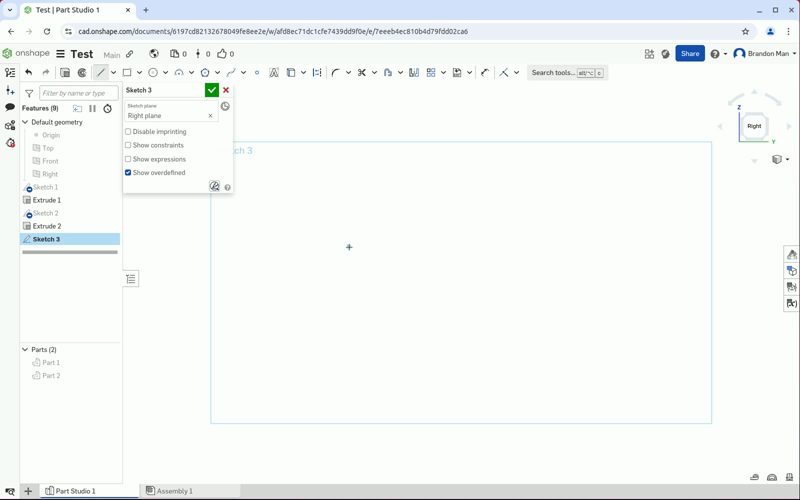
mouse_move(379, 246)
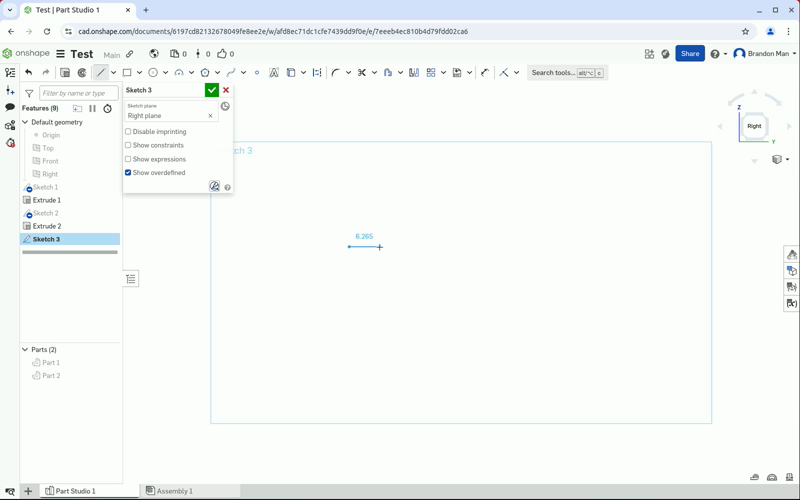
mouse_move(359, 246)
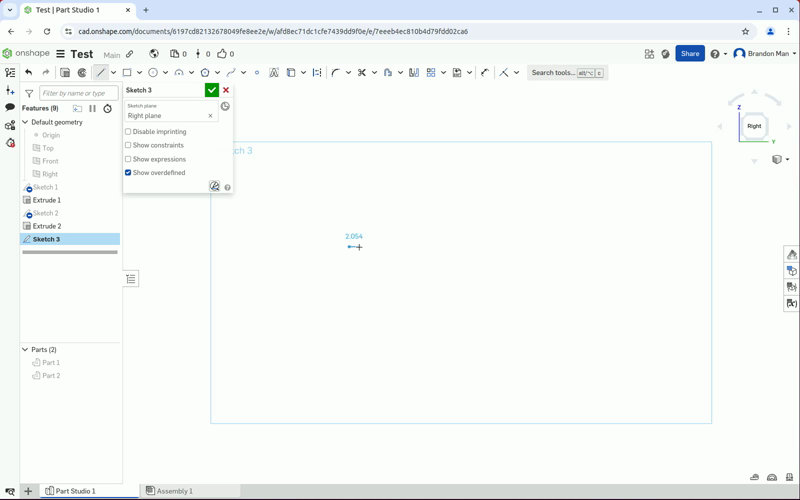
click(359, 246)
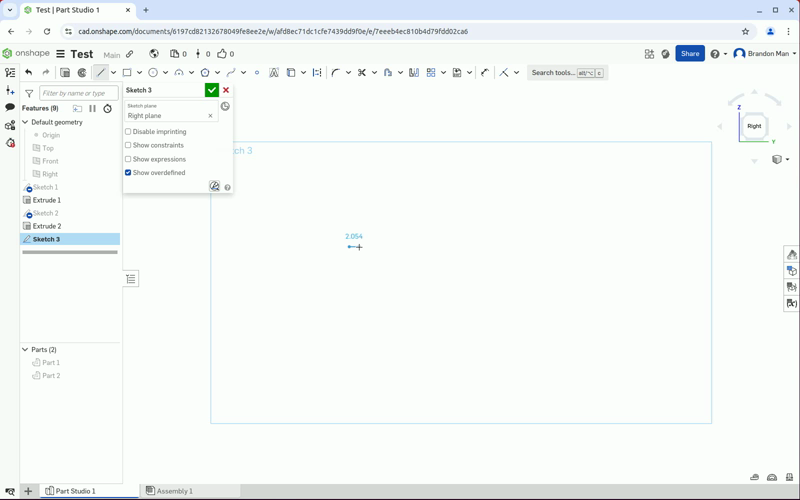
key_up(shift)
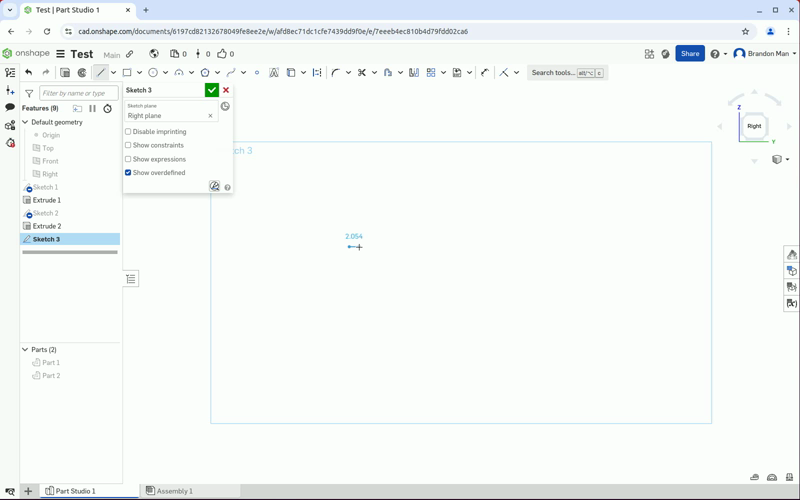
key(esc)
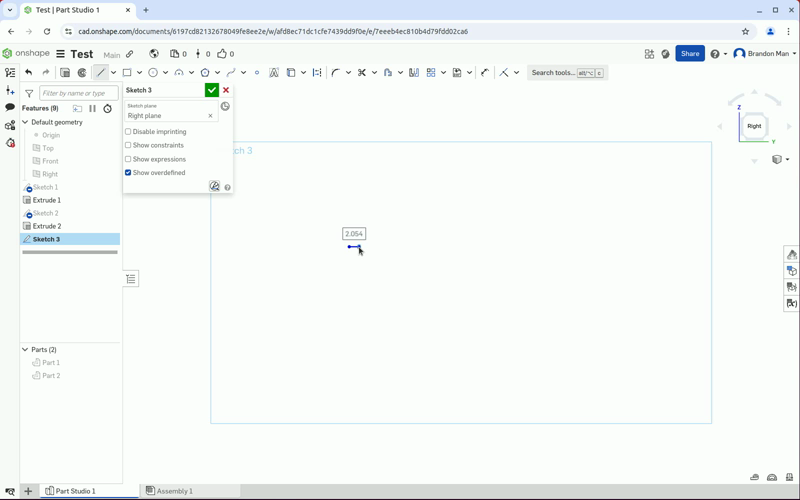
key(a)
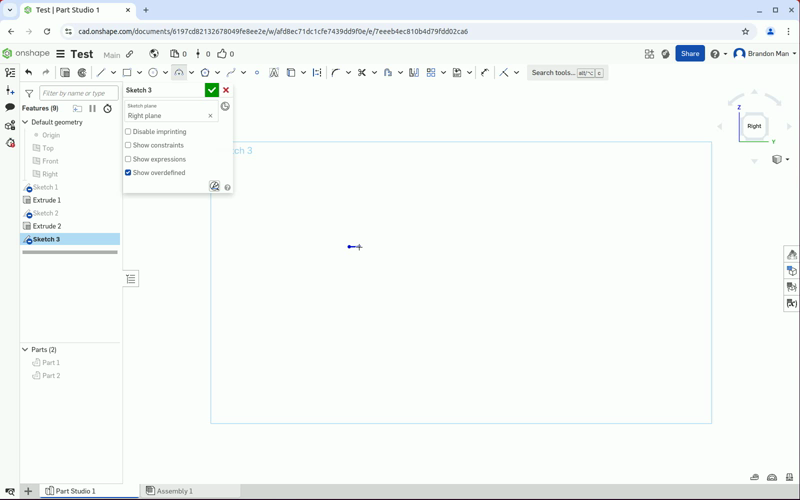
mouse_move(359, 246)
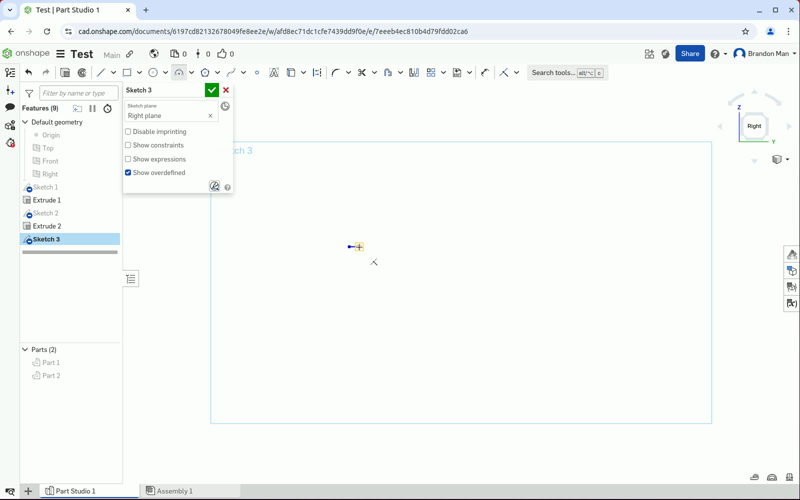
click(359, 246)
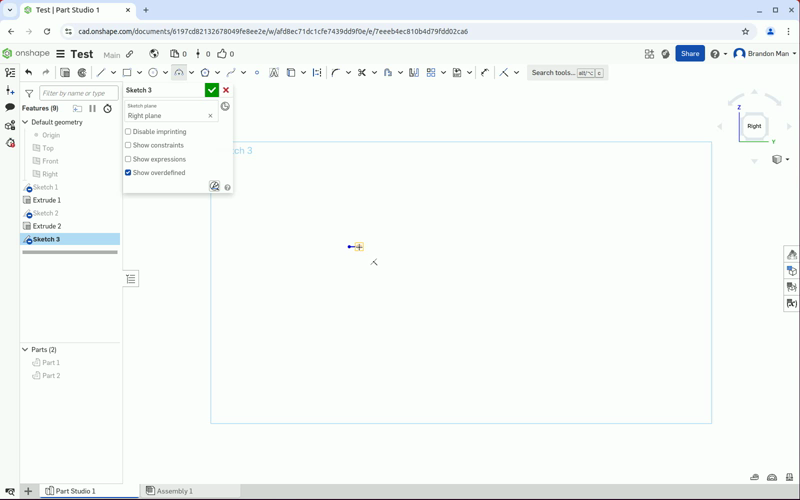
key_down(shift)
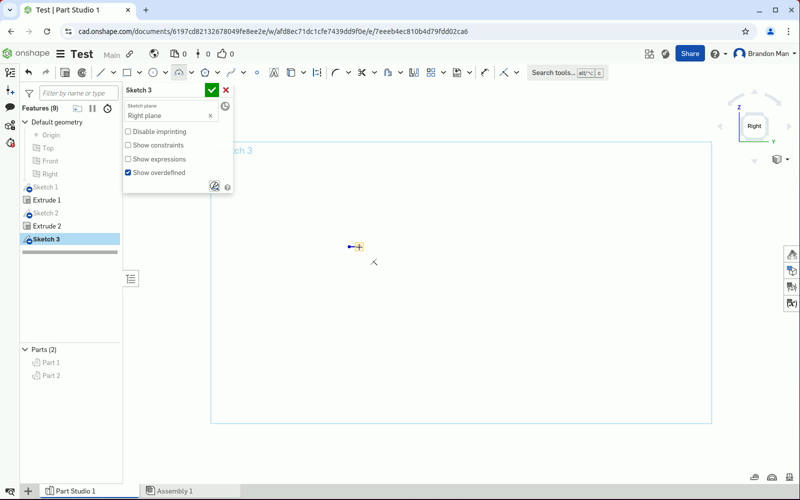
mouse_move(381, 225)
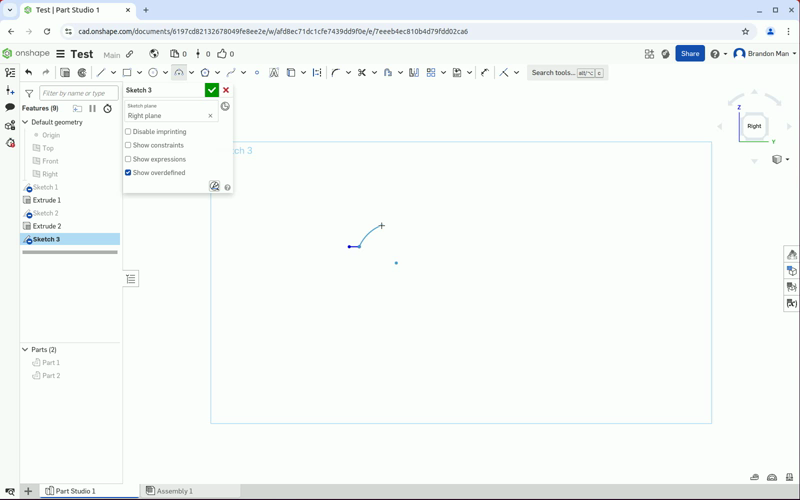
click(381, 225)
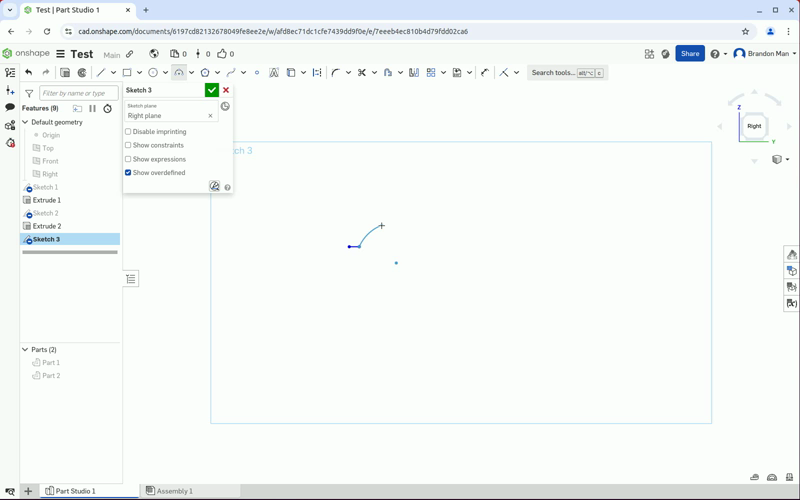
mouse_move(365, 231)
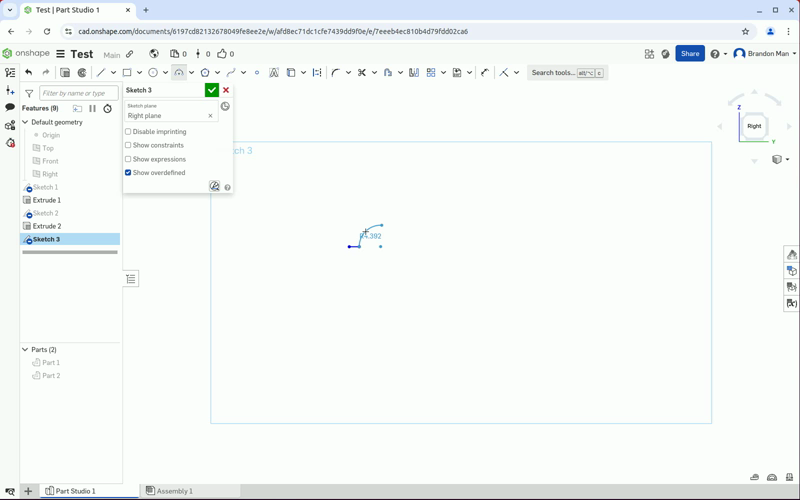
click(365, 231)
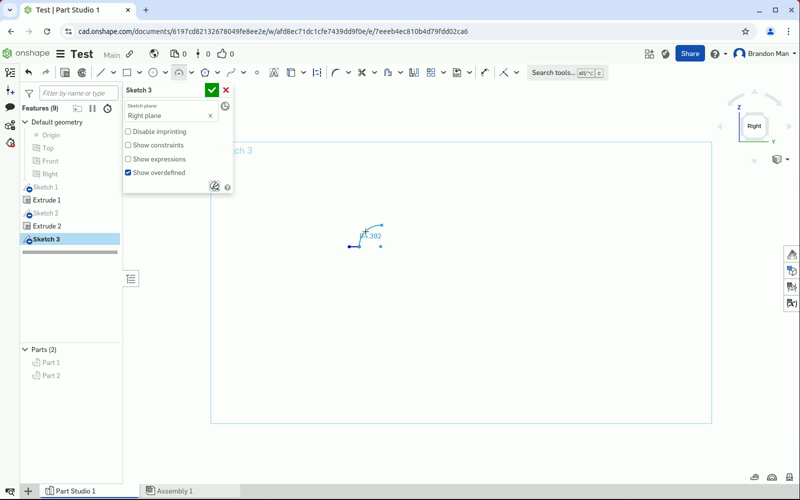
key_up(shift)
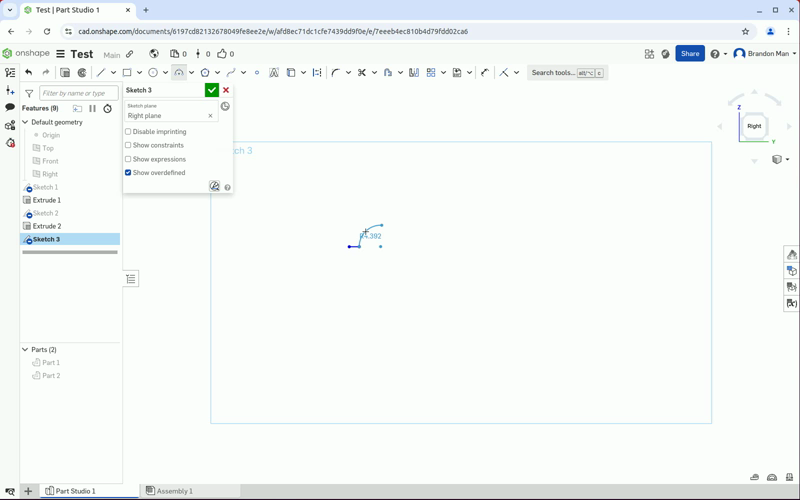
key(esc)
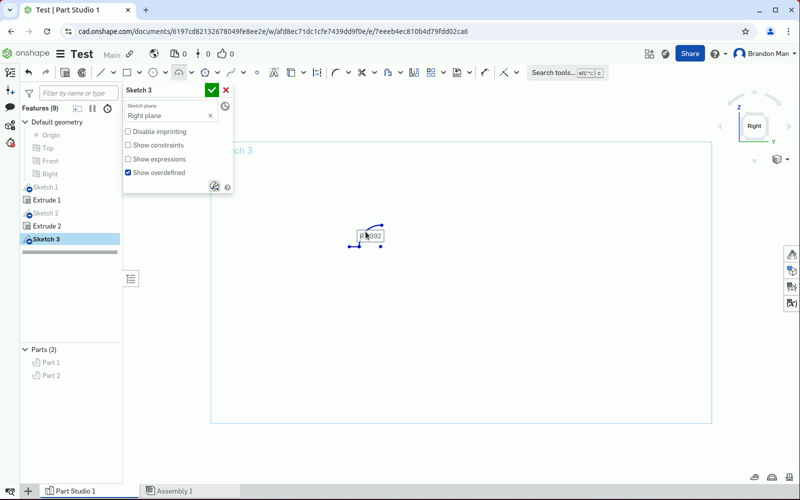
key(l)
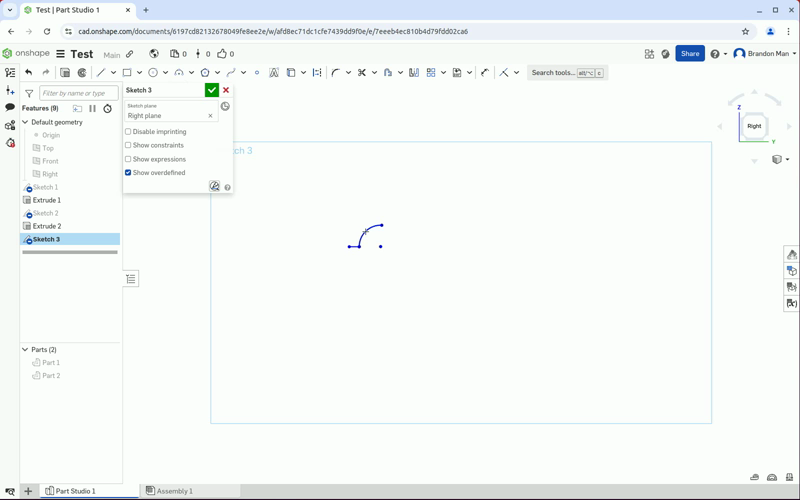
mouse_move(381, 225)
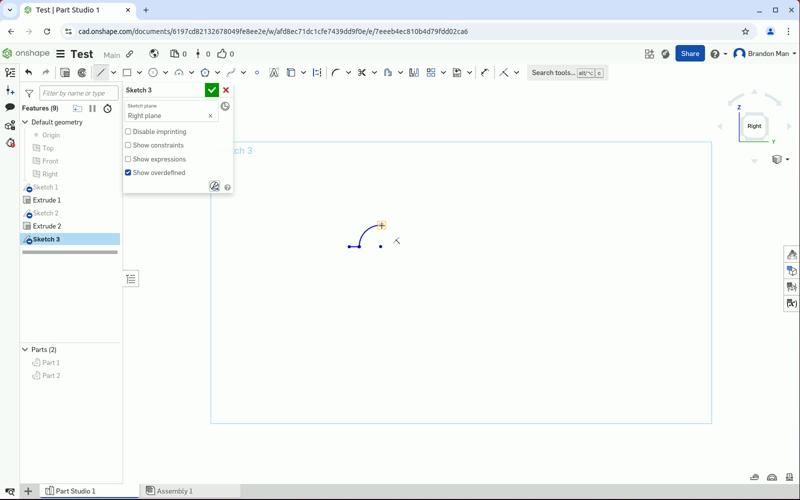
click(381, 225)
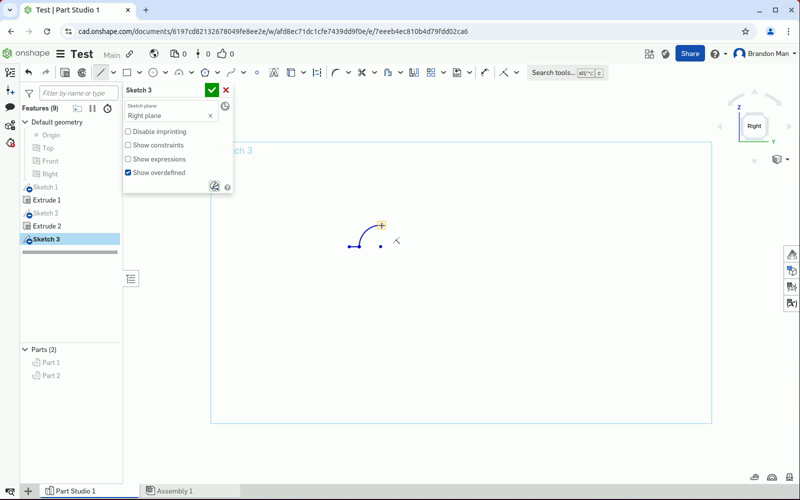
key_down(shift)
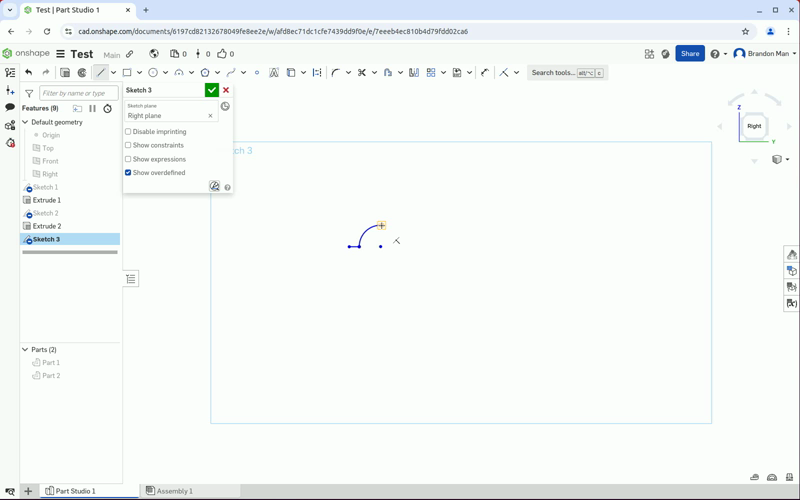
mouse_move(411, 225)
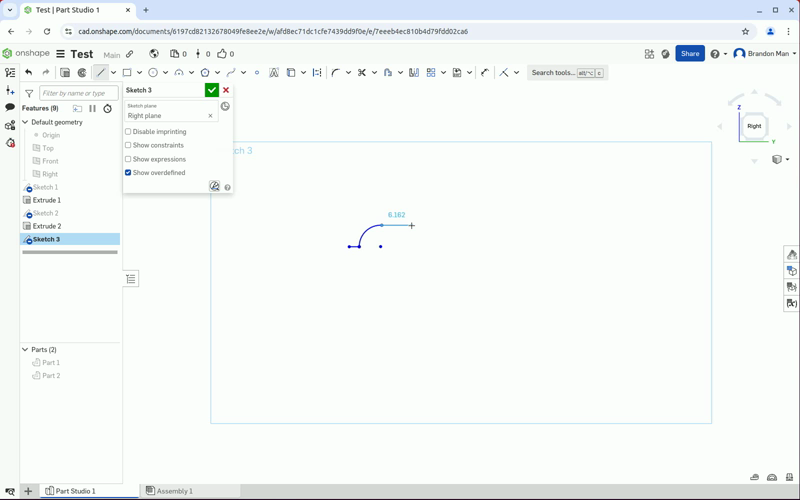
mouse_move(381, 196)
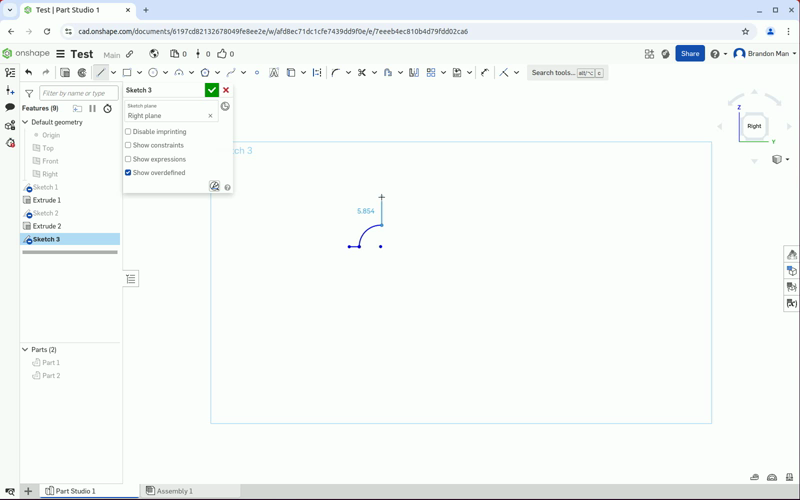
click(381, 196)
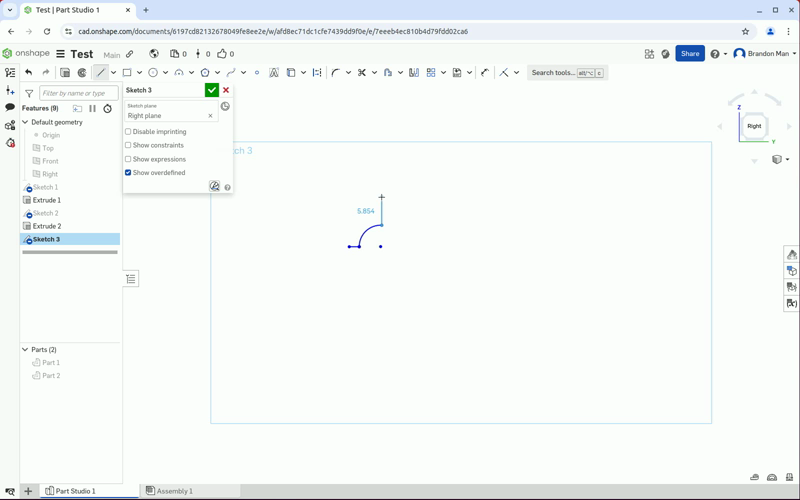
key_up(shift)
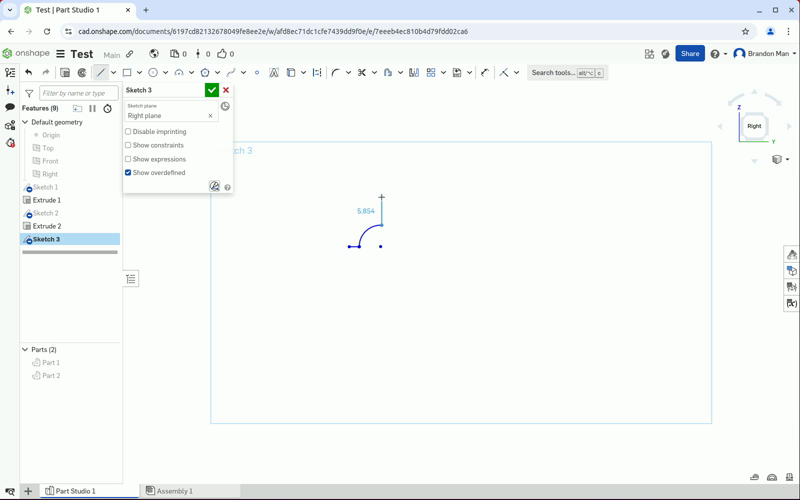
key(esc)
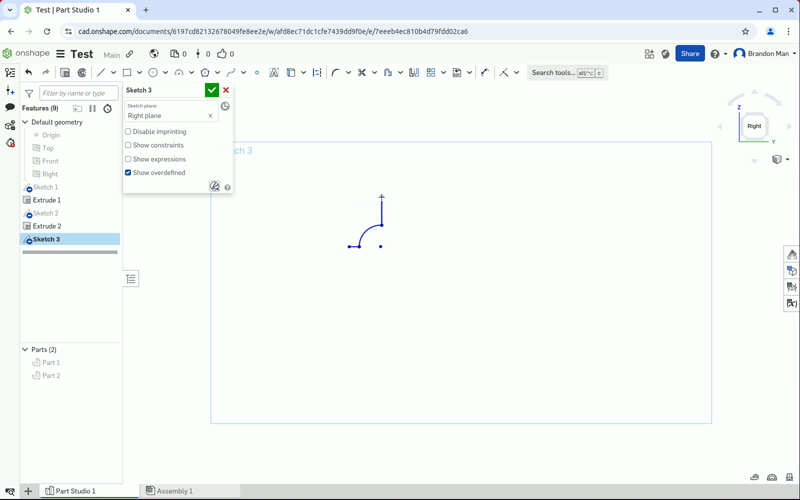
key(a)
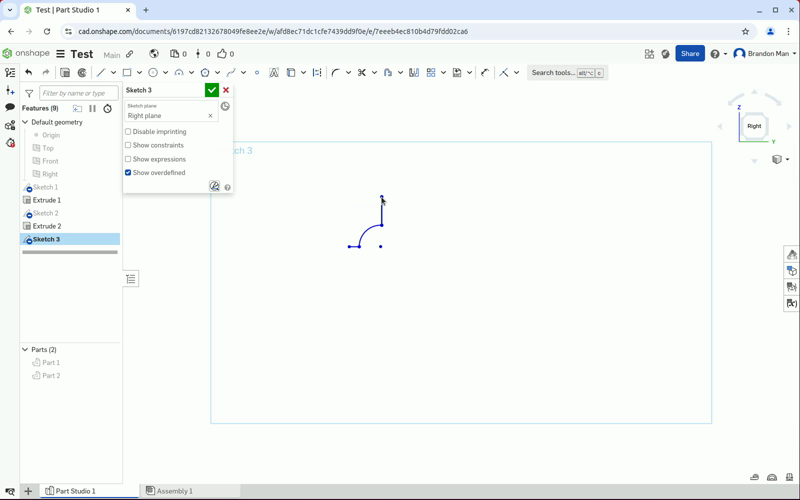
mouse_move(381, 196)
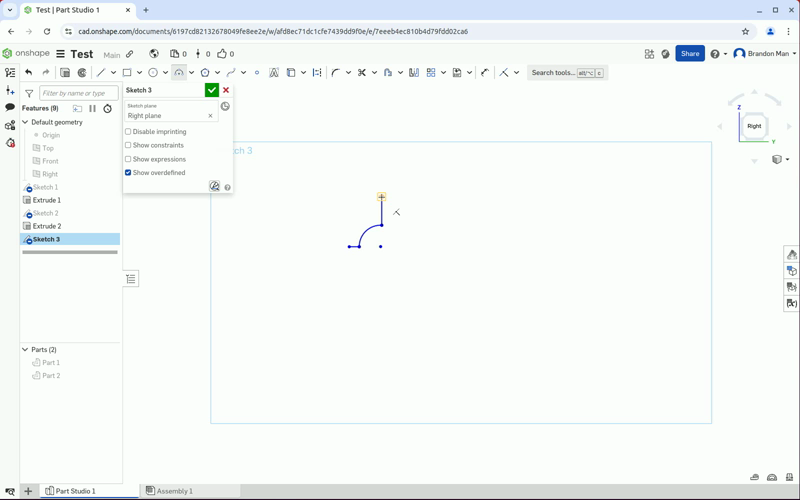
click(381, 196)
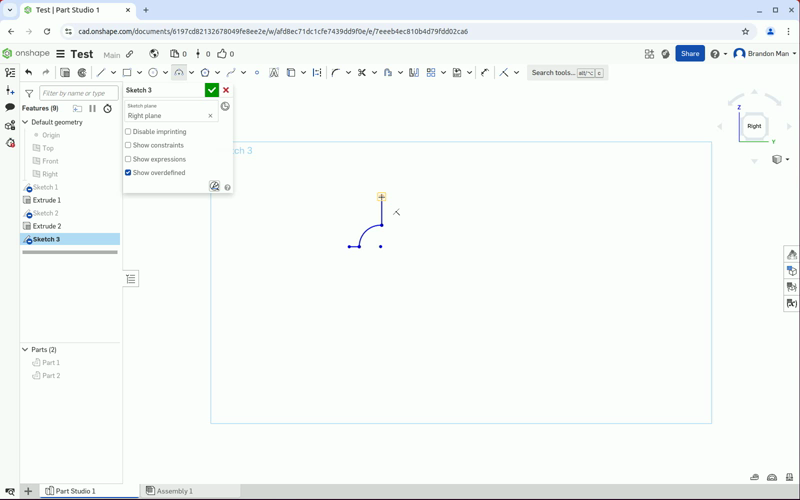
mouse_move(349, 246)
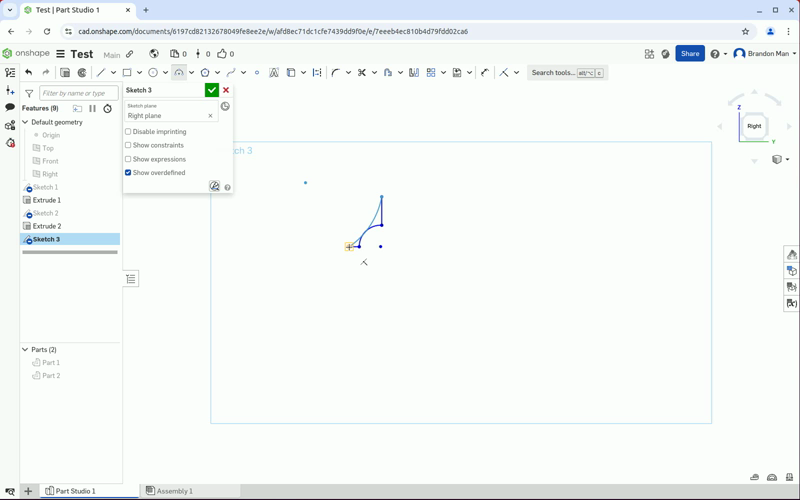
click(349, 246)
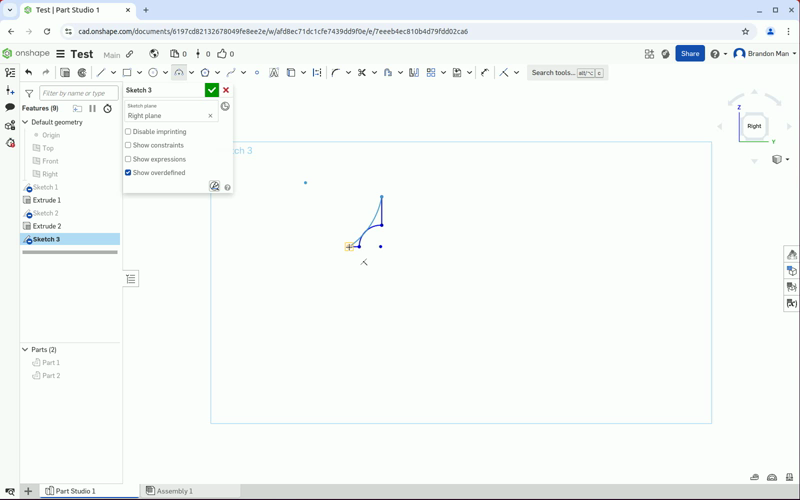
key_down(shift)
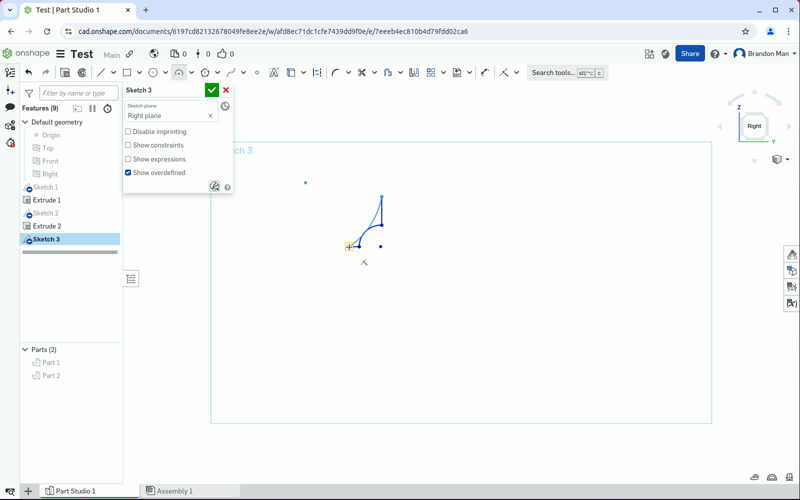
mouse_move(360, 218)
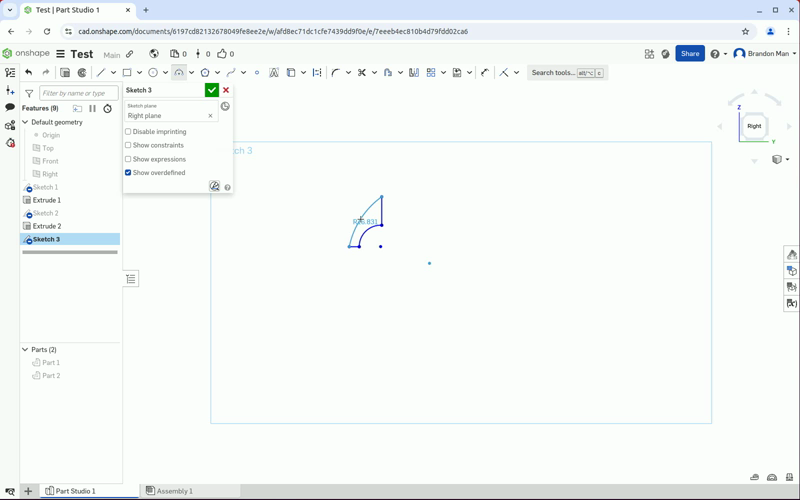
click(360, 218)
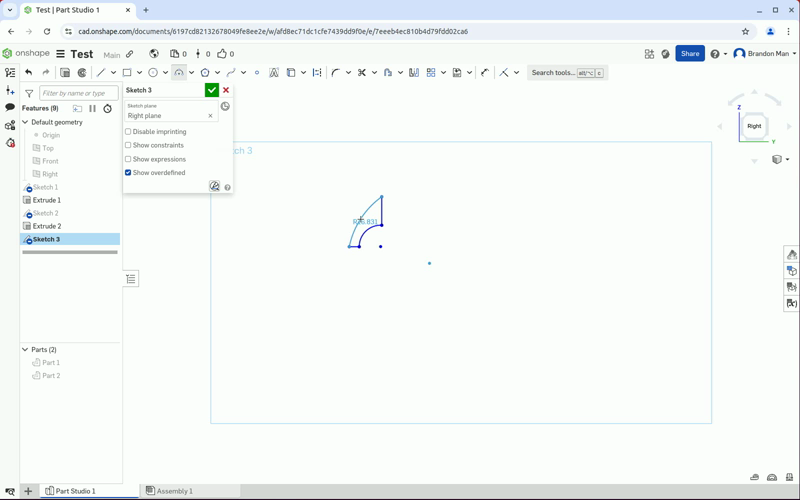
key_up(shift)
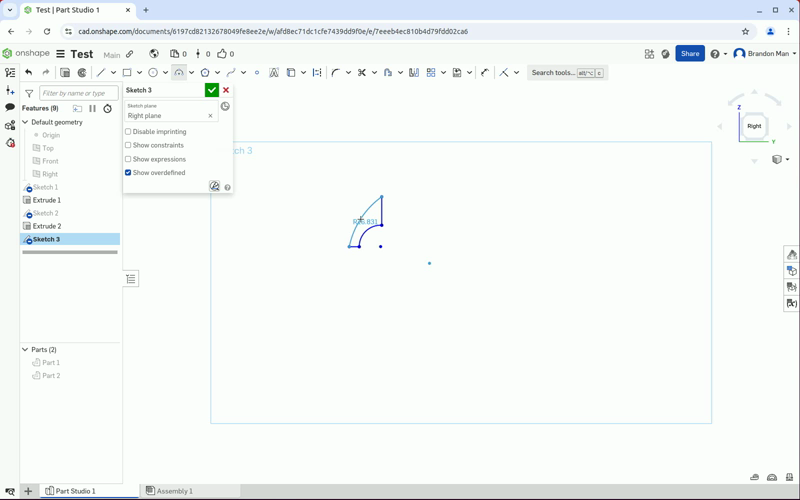
key(esc)
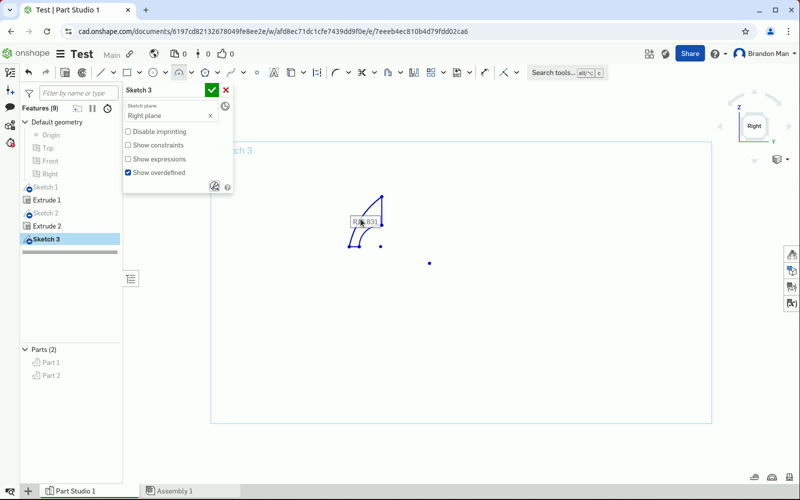
mouse_move(370, 221)
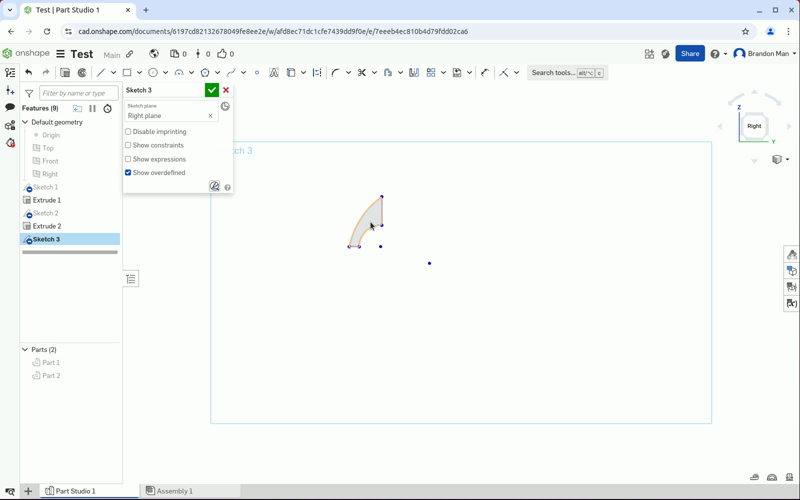
scroll(6)
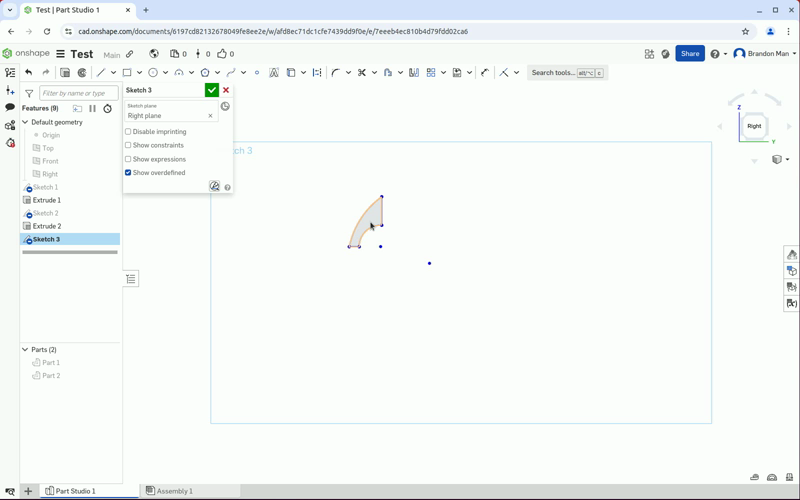
scroll(6)
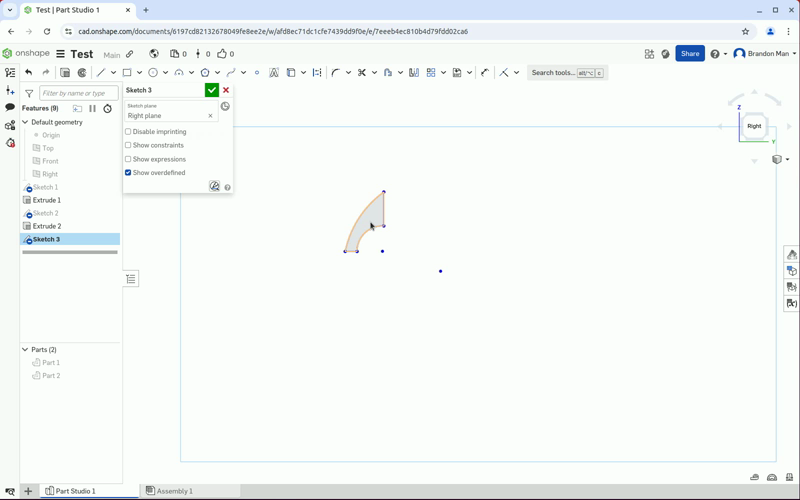
scroll(6)
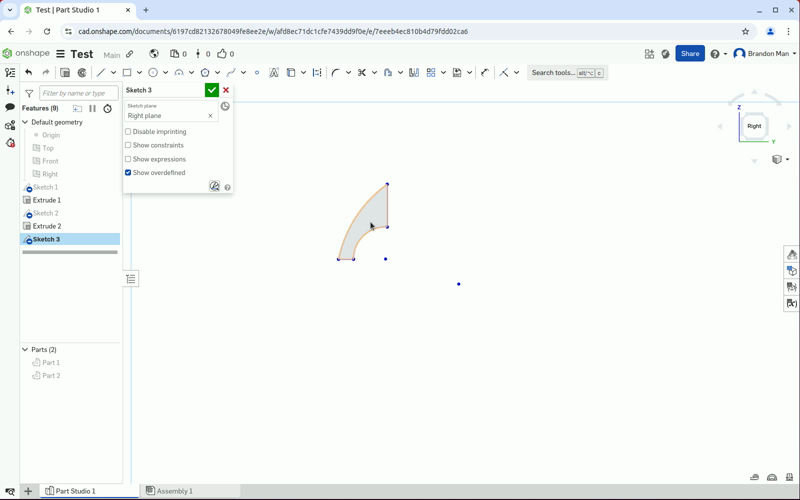
scroll(6)
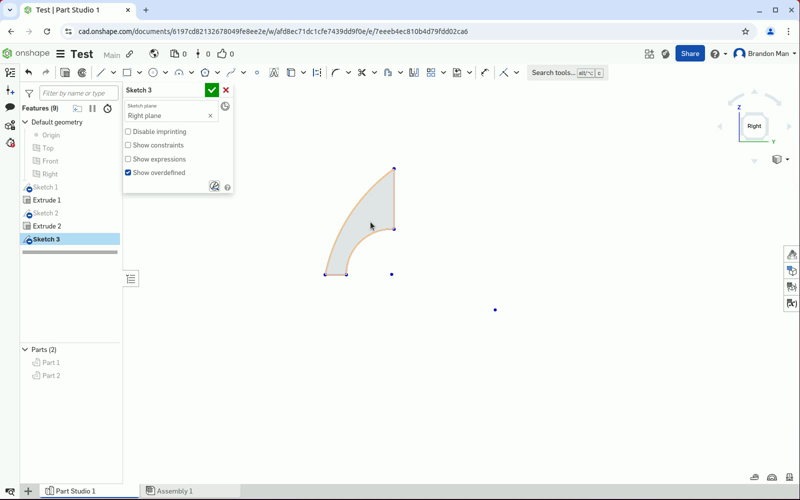
scroll(6)
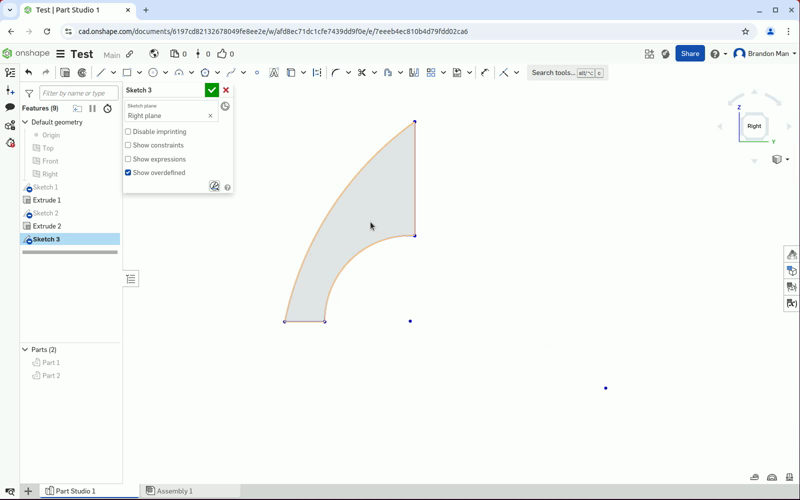
scroll(6)
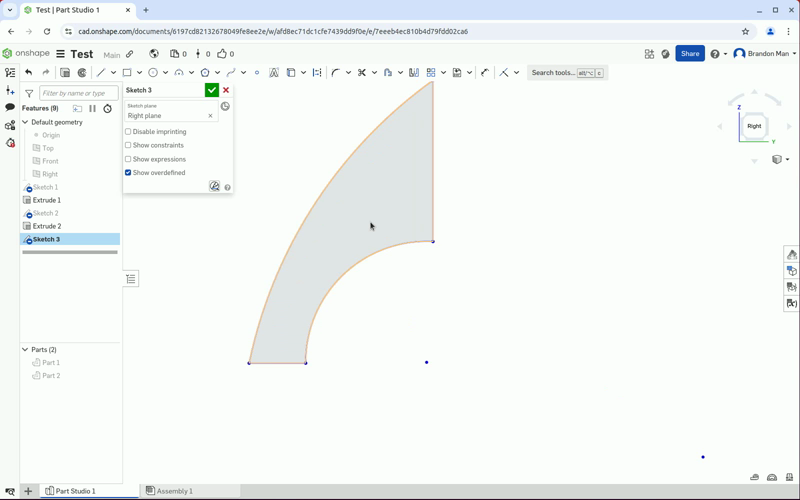
scroll(6)
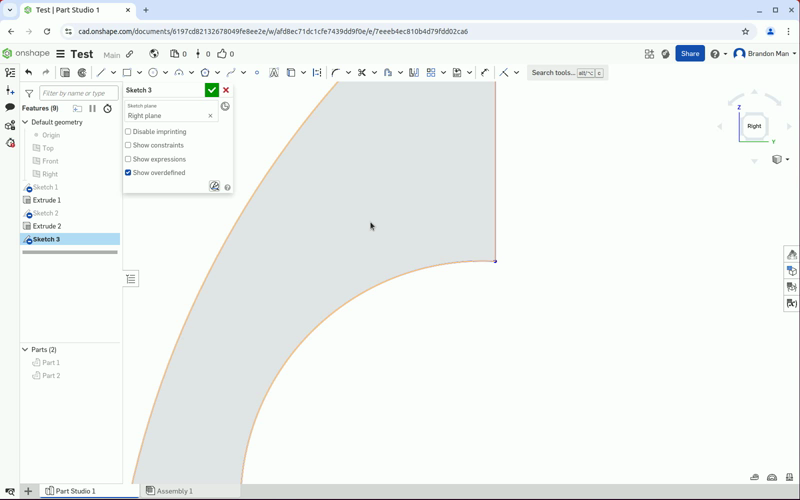
click(370, 221)
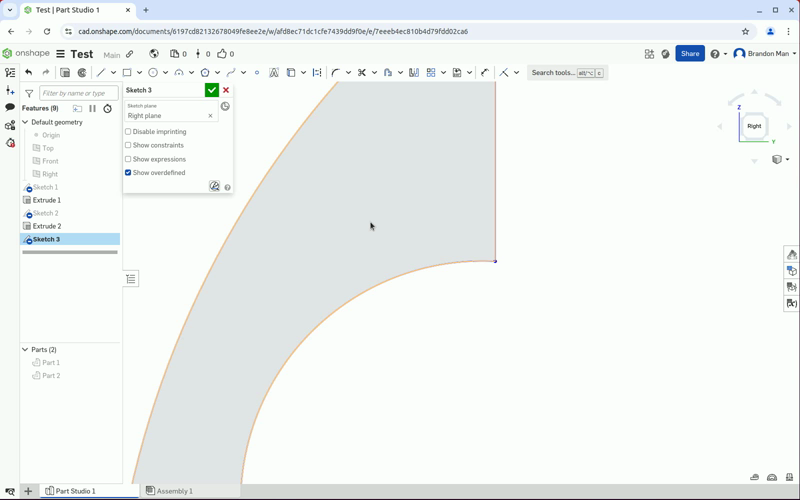
scroll(-6)
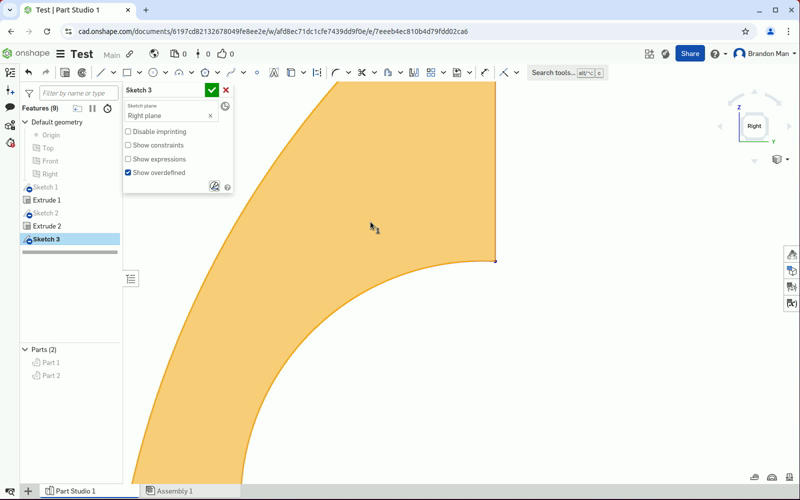
scroll(-6)
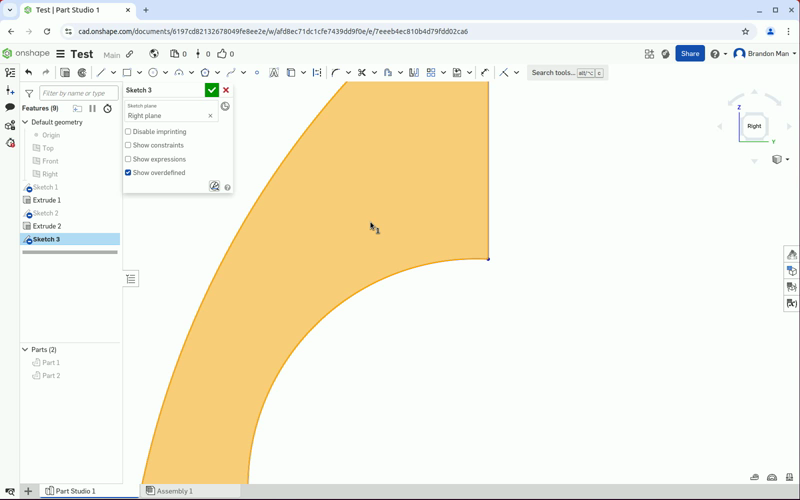
scroll(-6)
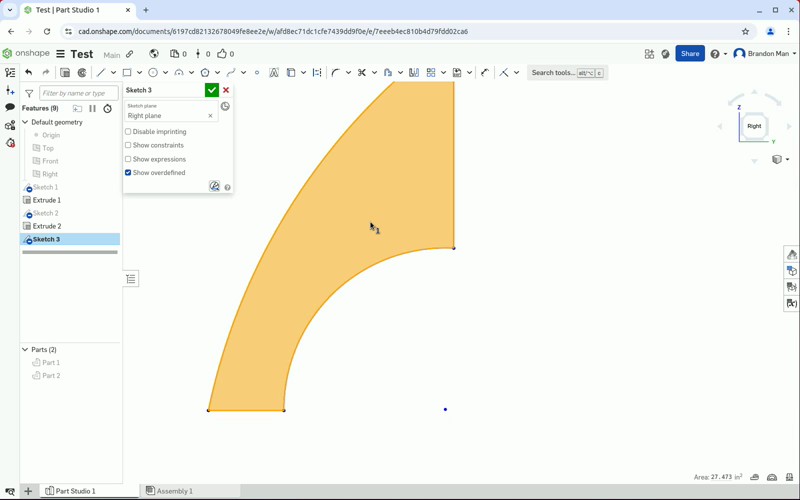
scroll(-6)
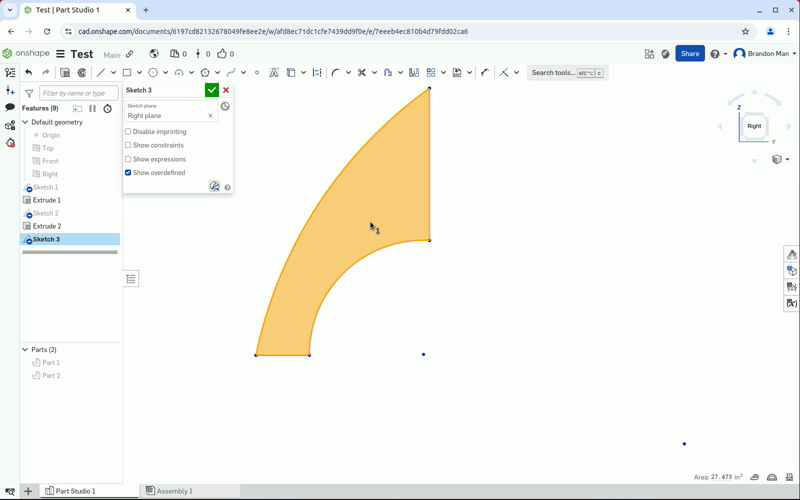
scroll(-6)
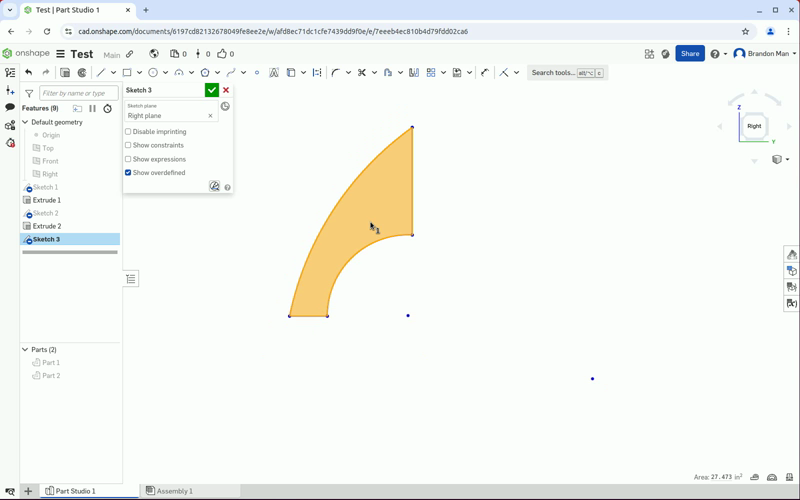
scroll(-6)
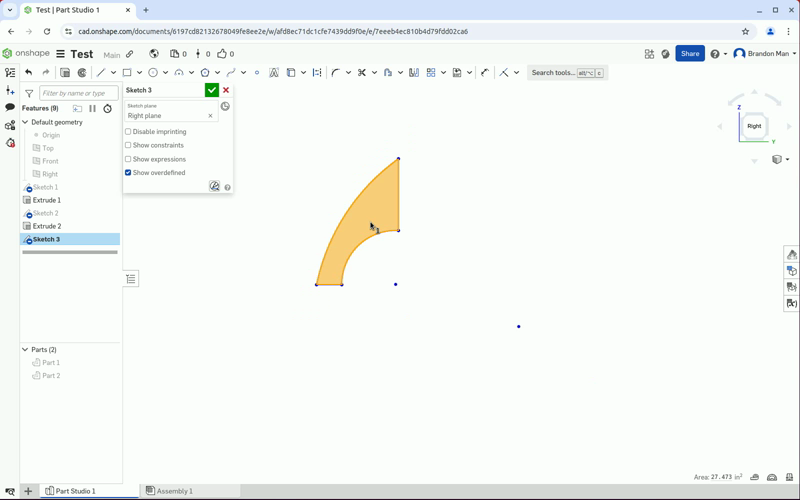
scroll(-6)
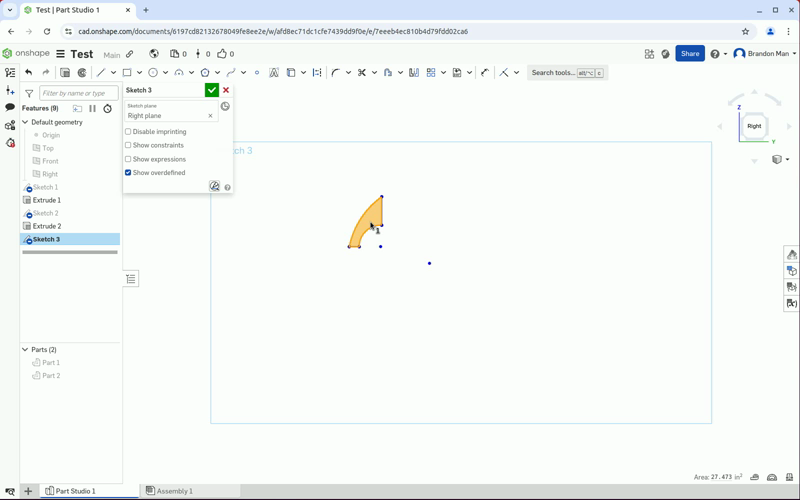
mouse_move(73, 352)
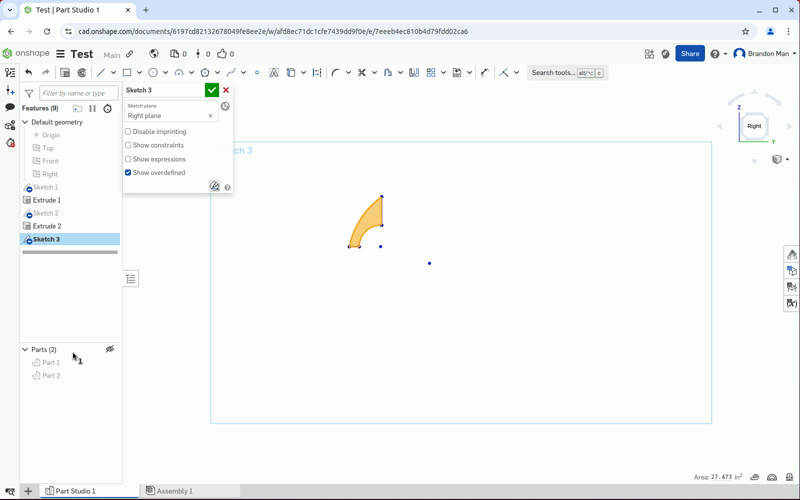
key(shift+y)
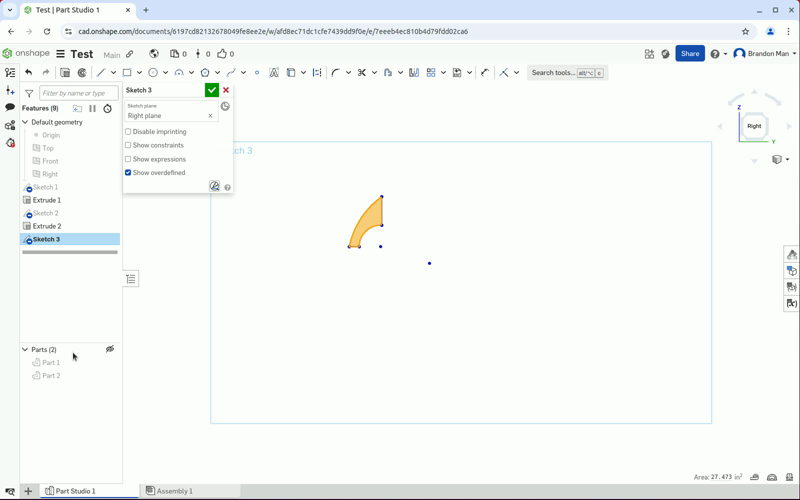
key(shift+e)
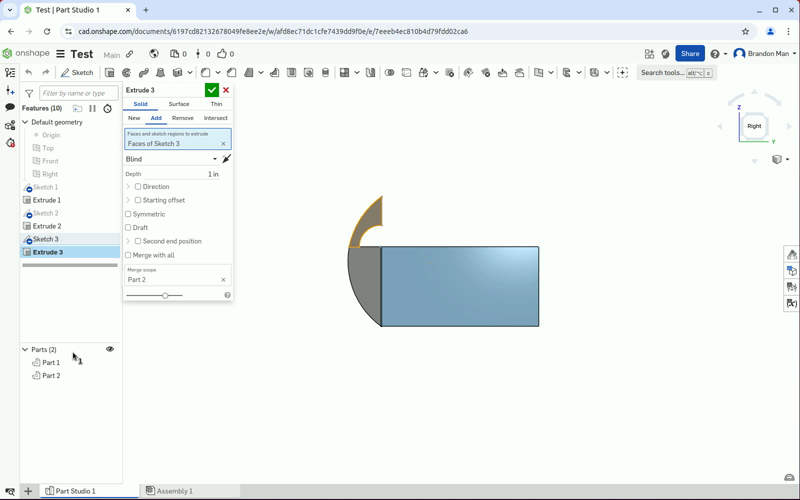
mouse_move(143, 106)
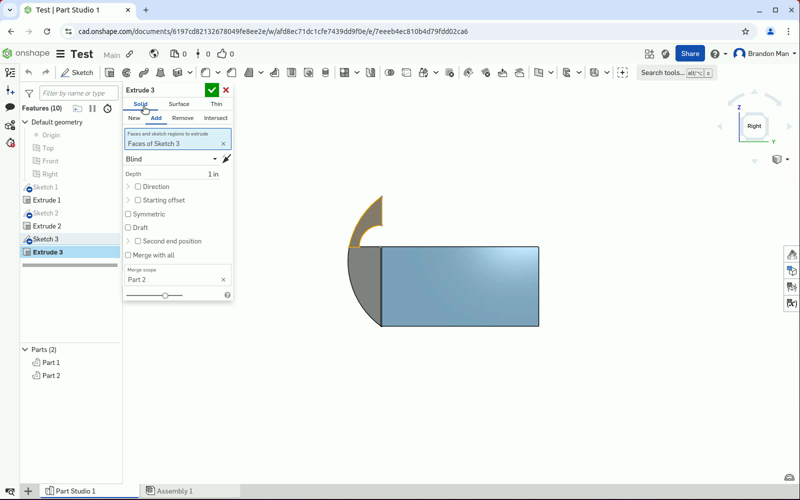
click(143, 106)
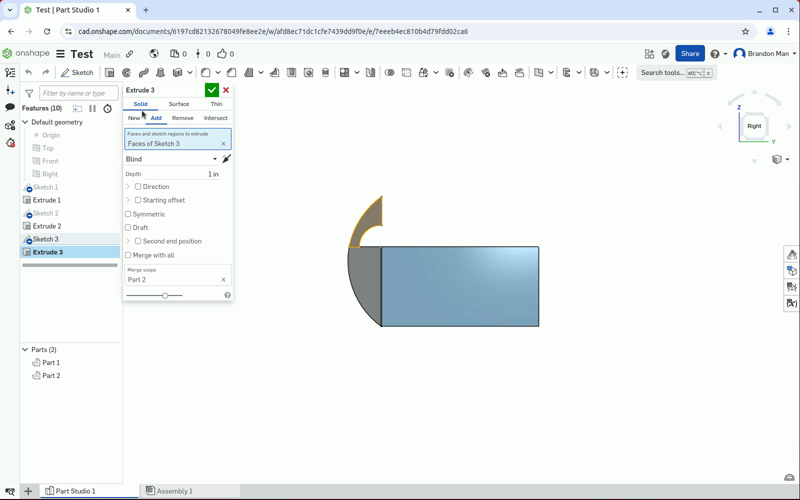
mouse_move(137, 120)
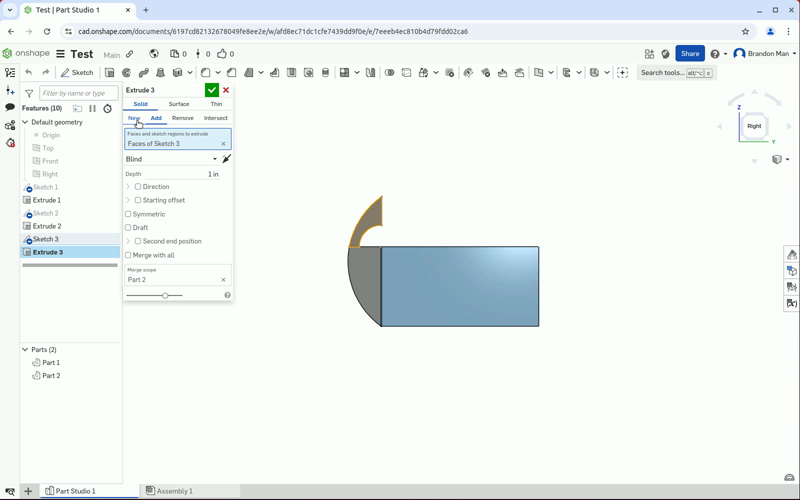
click(137, 120)
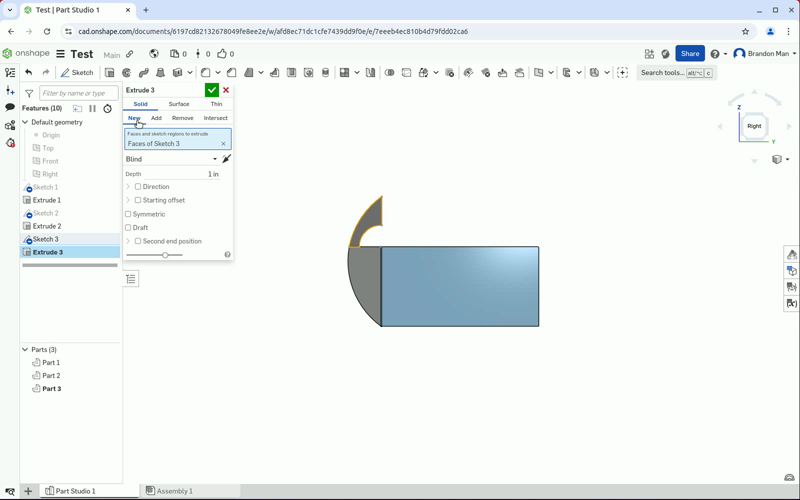
key(tab, 4)
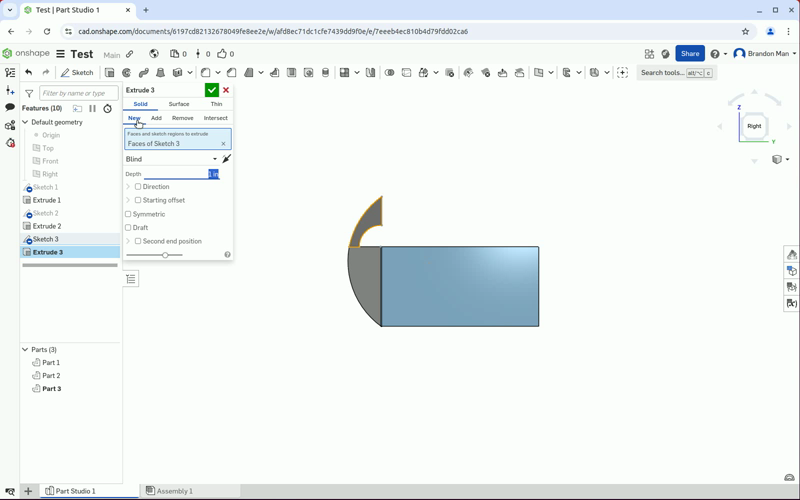
text(8.184)
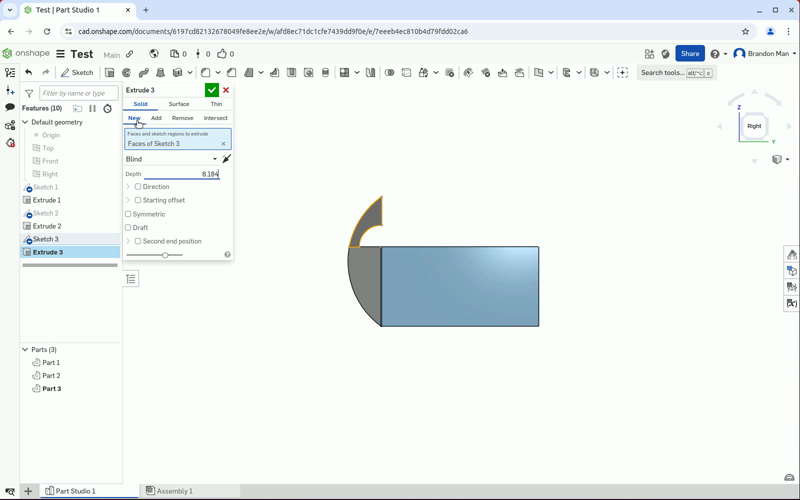
key(tab, 3)
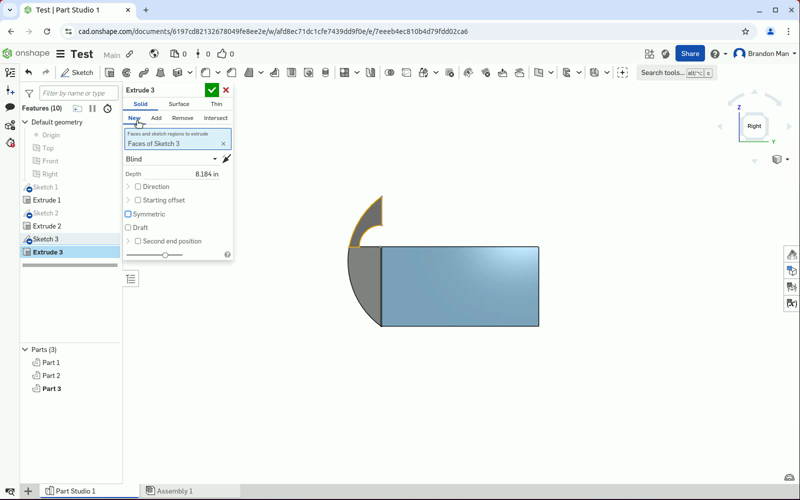
key(space)
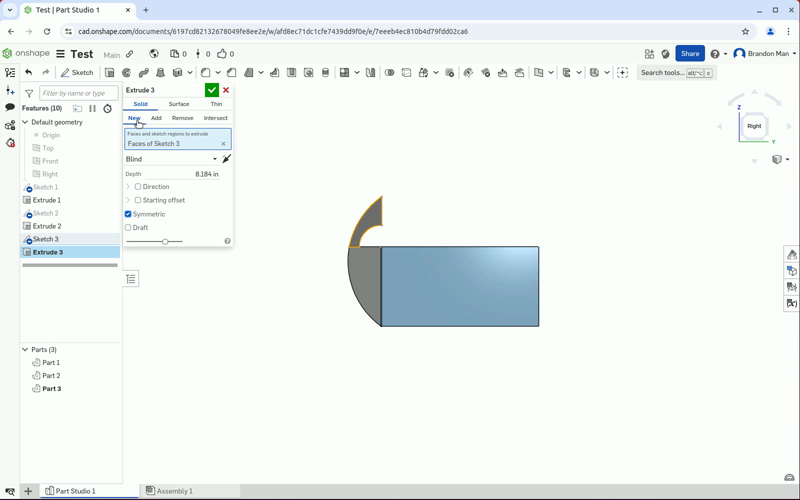
key(enter)
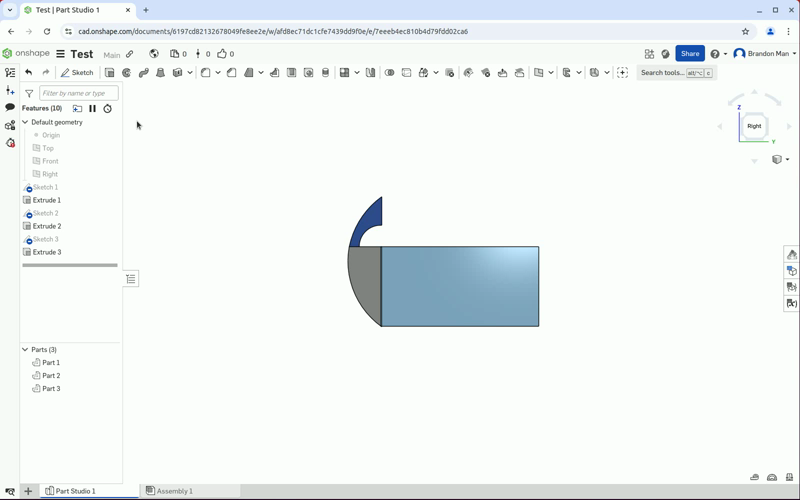
key(shift+h)
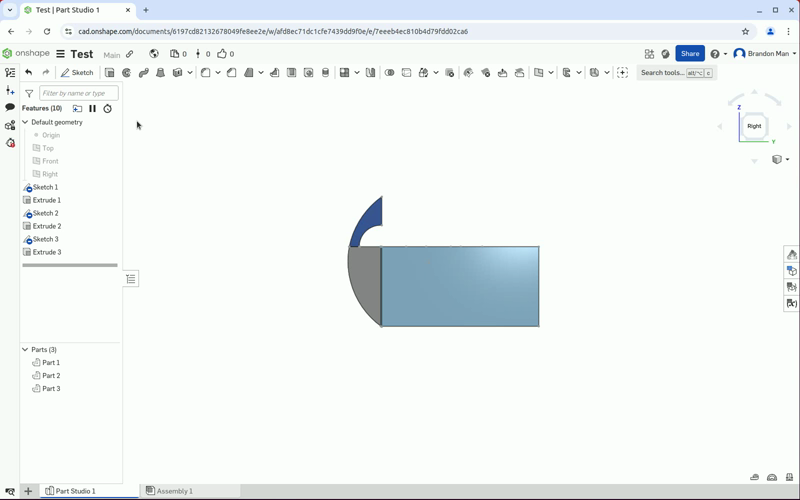
key(shift+h)
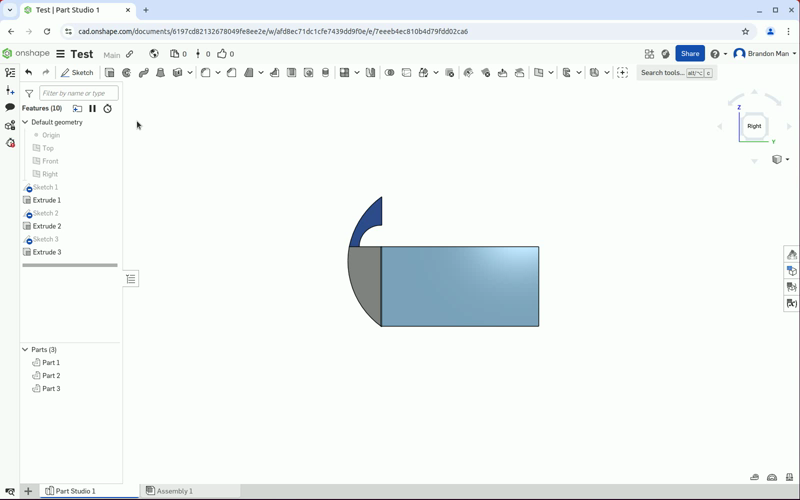
mouse_move(73, 189)
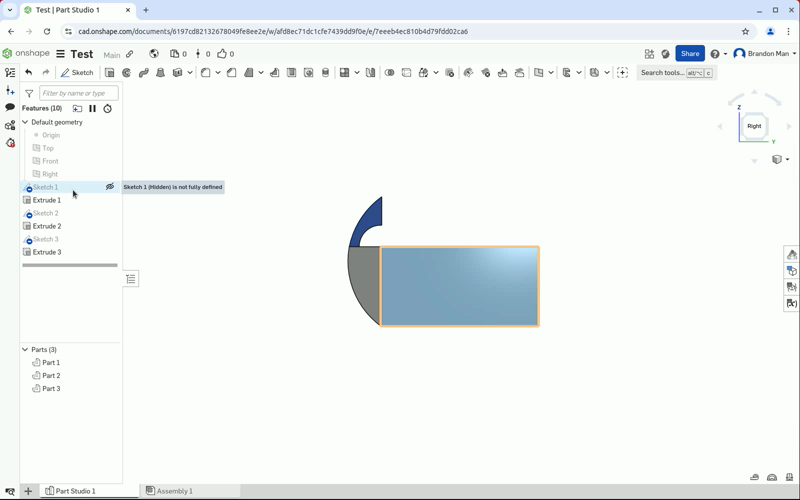
click(73, 189)
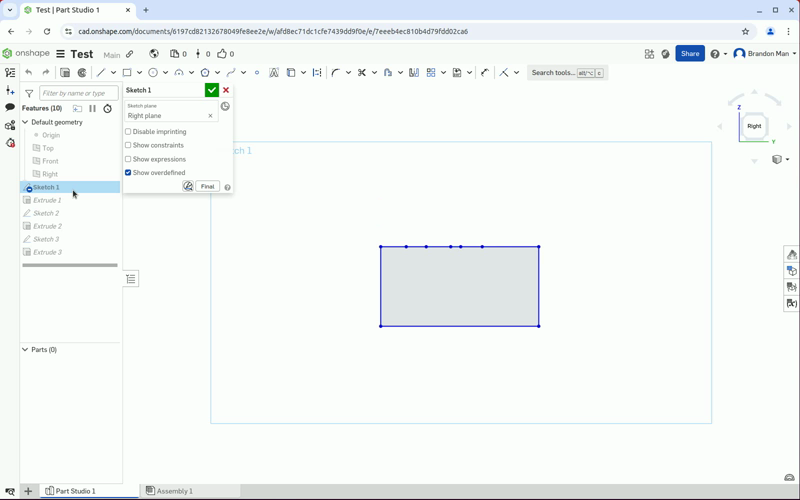
mouse_move(229, 92)
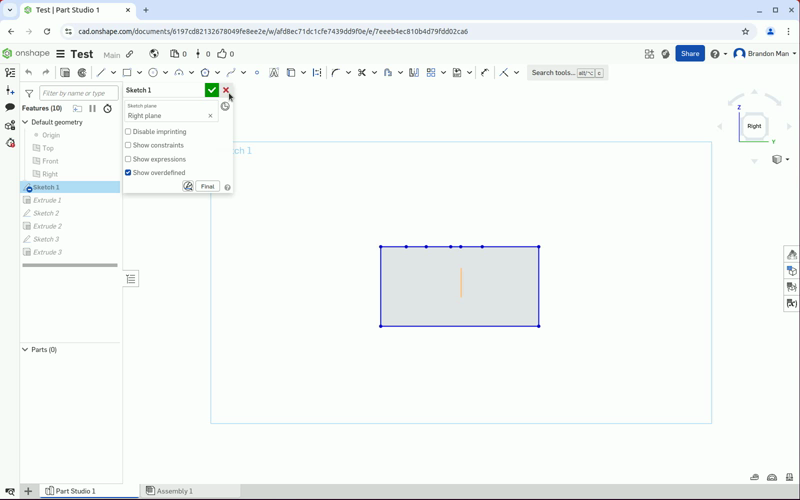
click(229, 92)
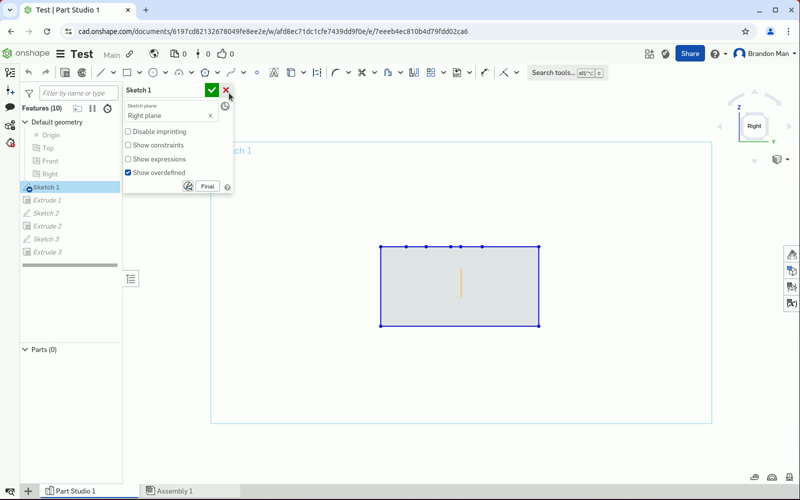
key(shift+s)
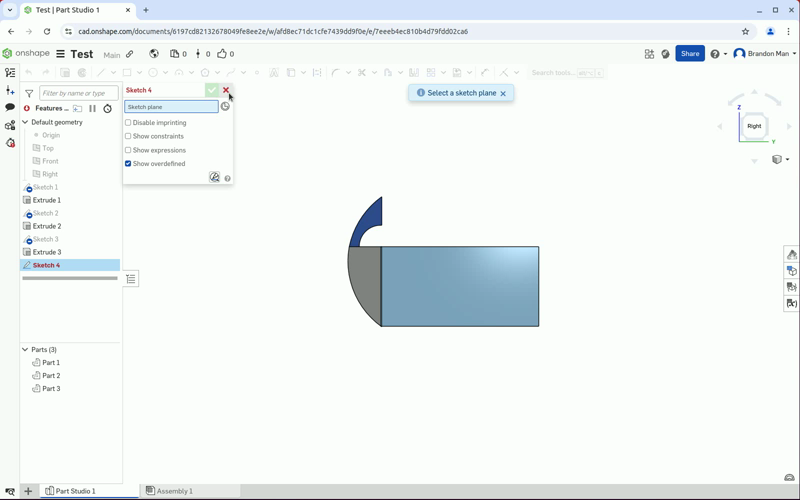
mouse_move(73, 176)
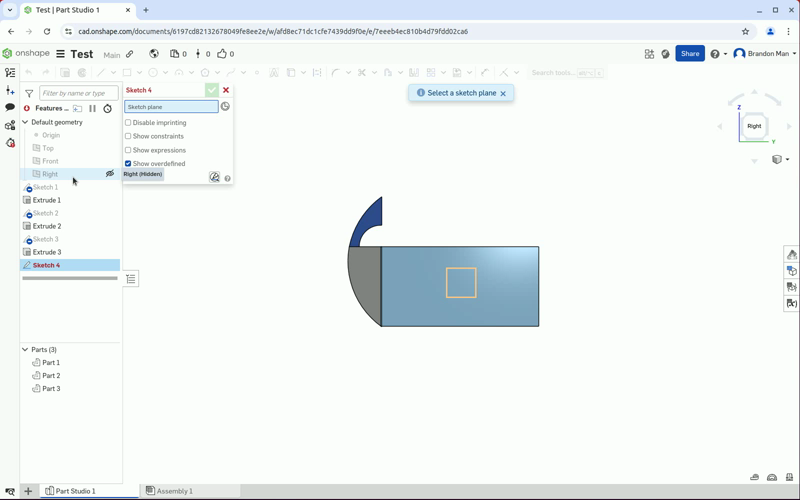
click(73, 176)
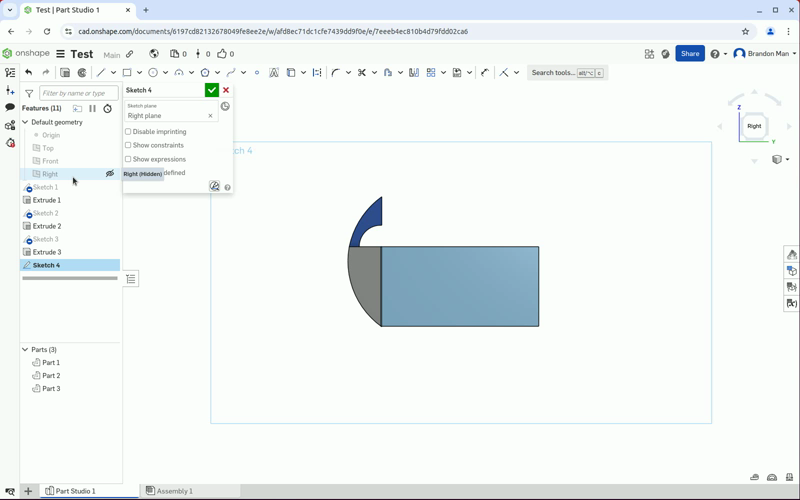
mouse_move(73, 352)
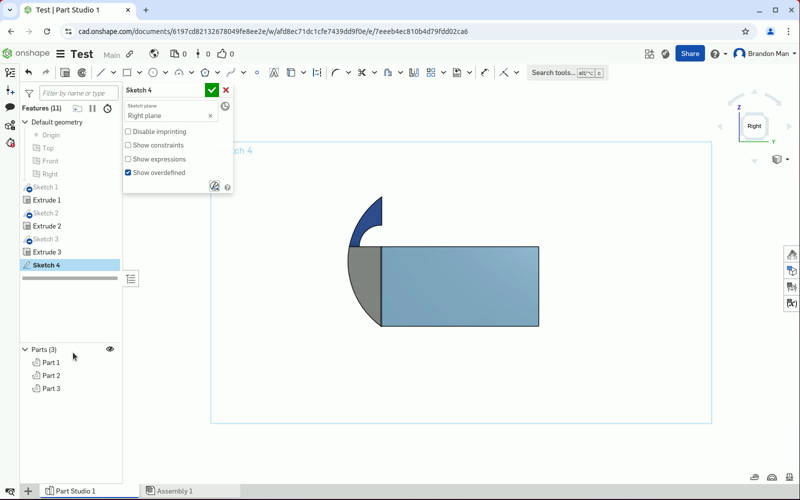
key(y)
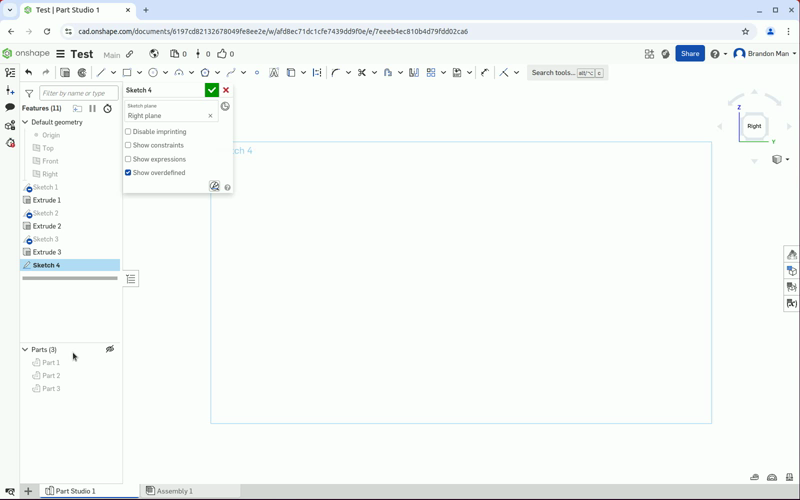
key(l)
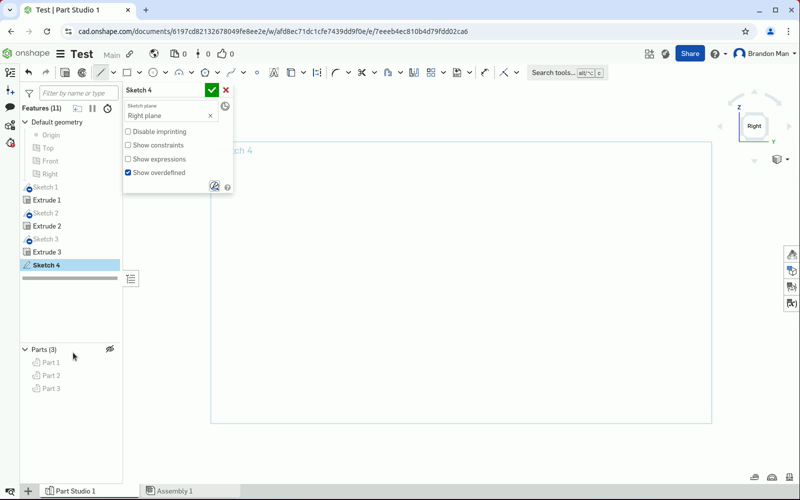
key_down(shift)
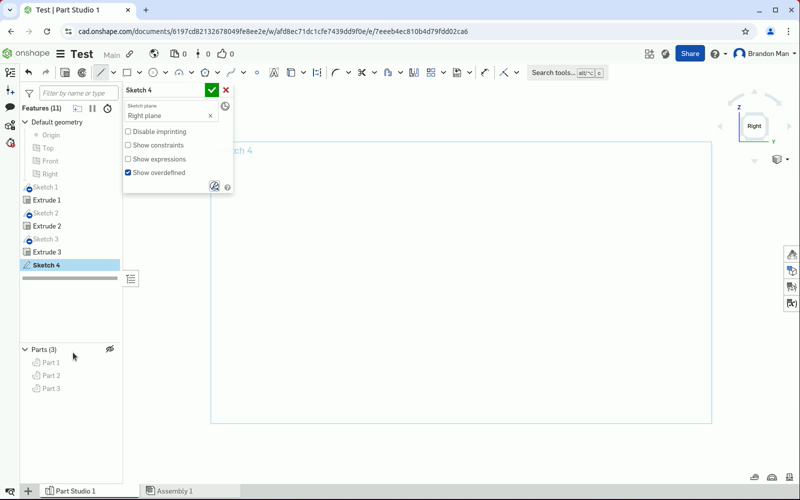
mouse_move(380, 246)
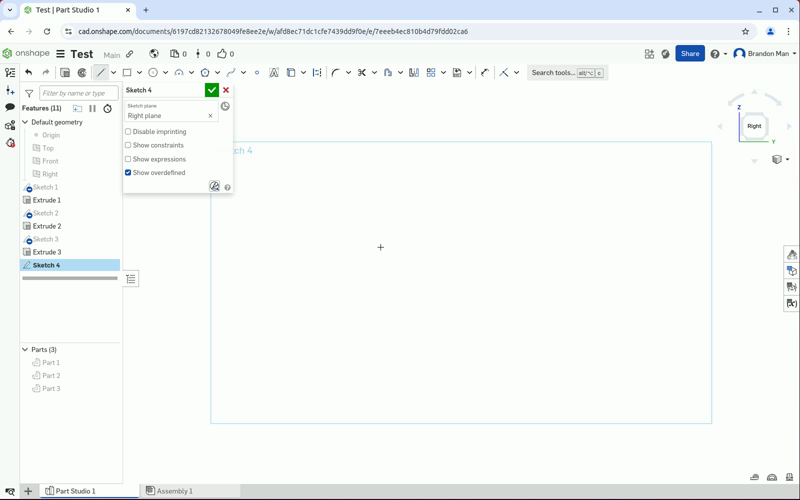
click(380, 246)
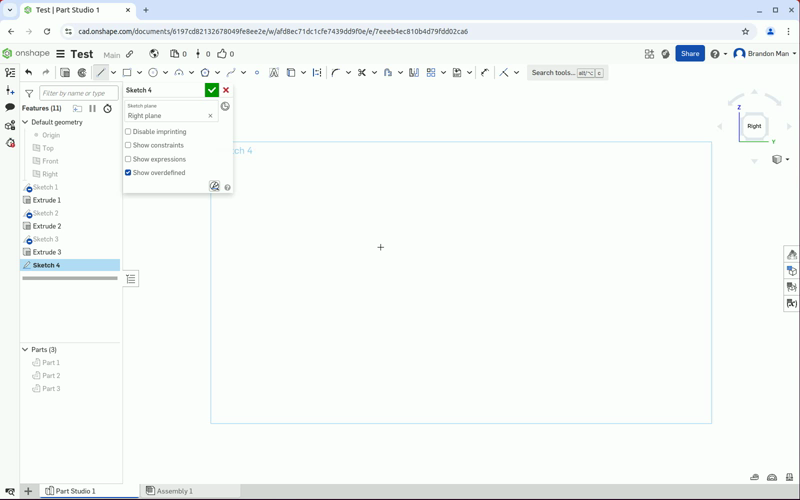
key_up(shift)
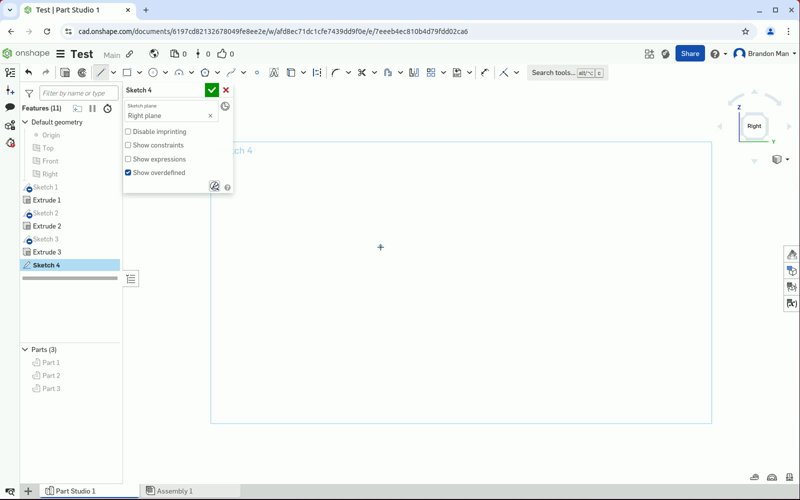
key_down(shift)
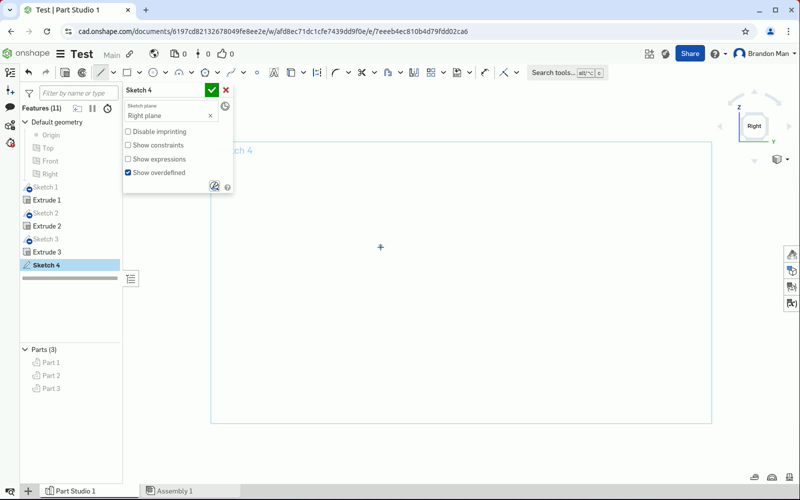
mouse_move(410, 246)
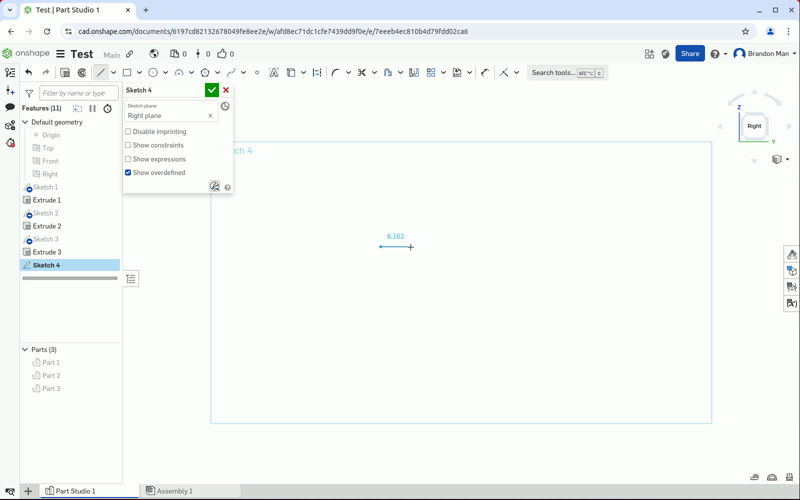
mouse_move(406, 246)
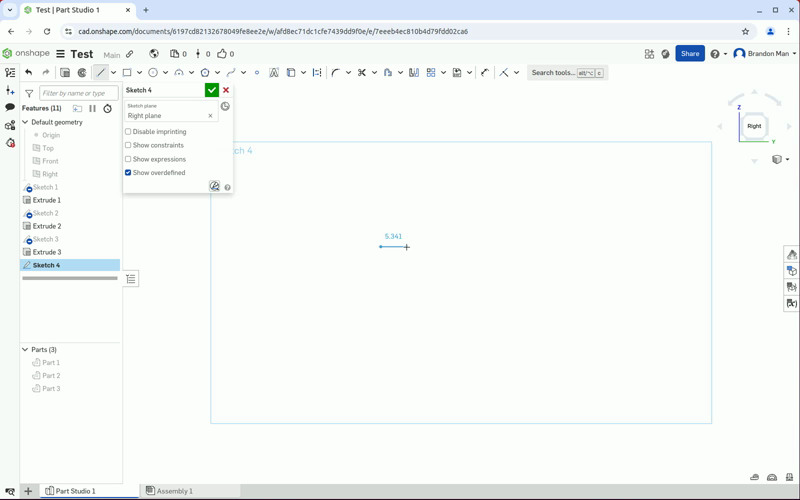
click(406, 246)
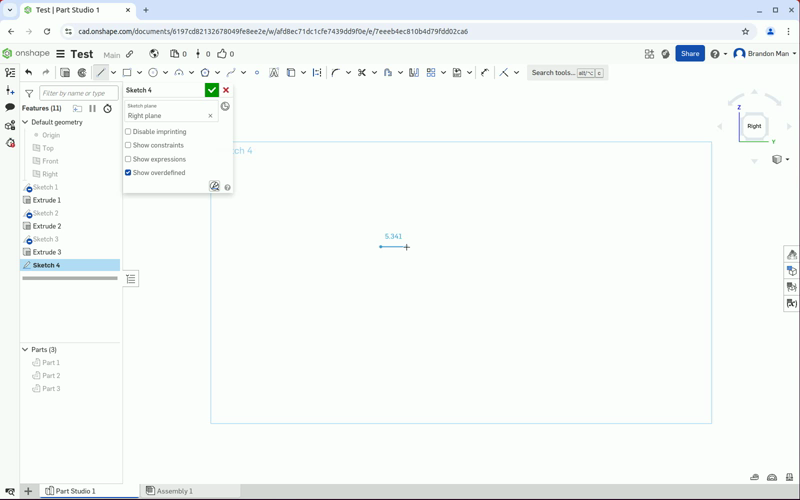
key_up(shift)
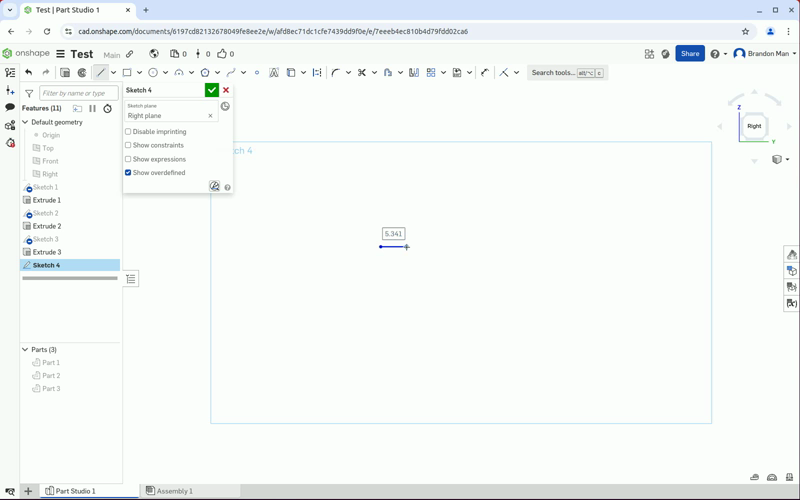
key_down(shift)
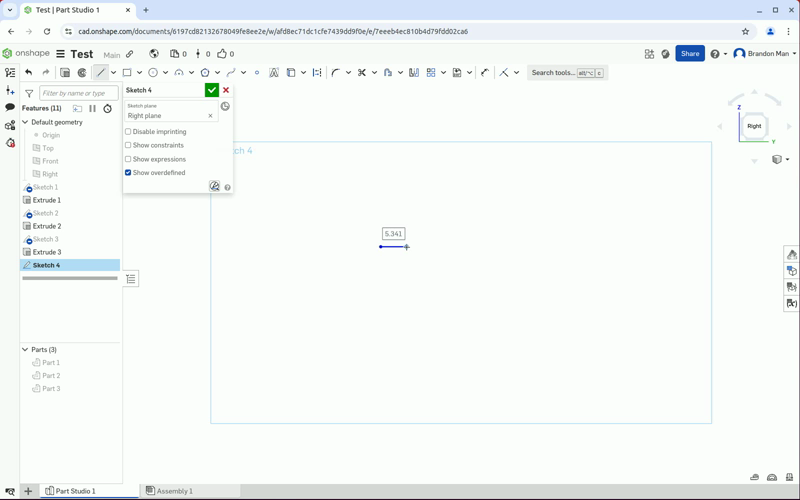
mouse_move(436, 246)
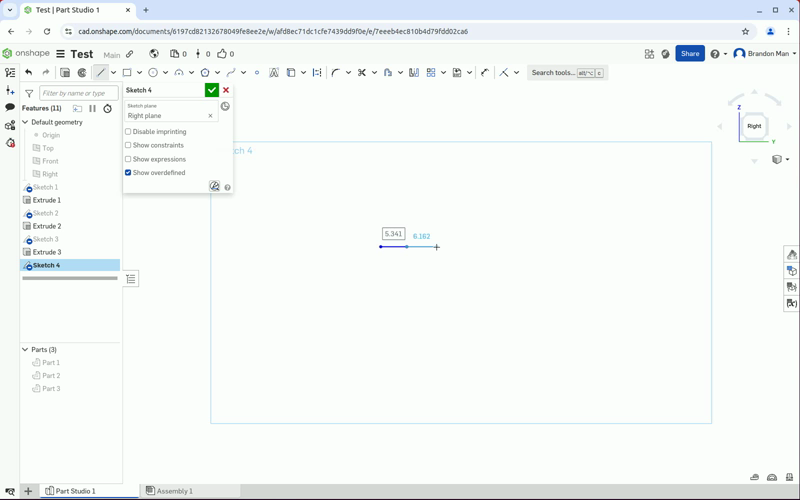
mouse_move(406, 224)
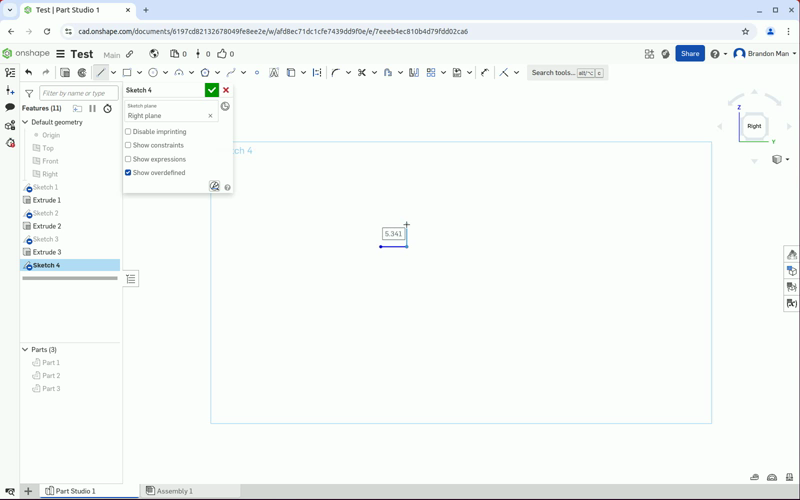
click(406, 224)
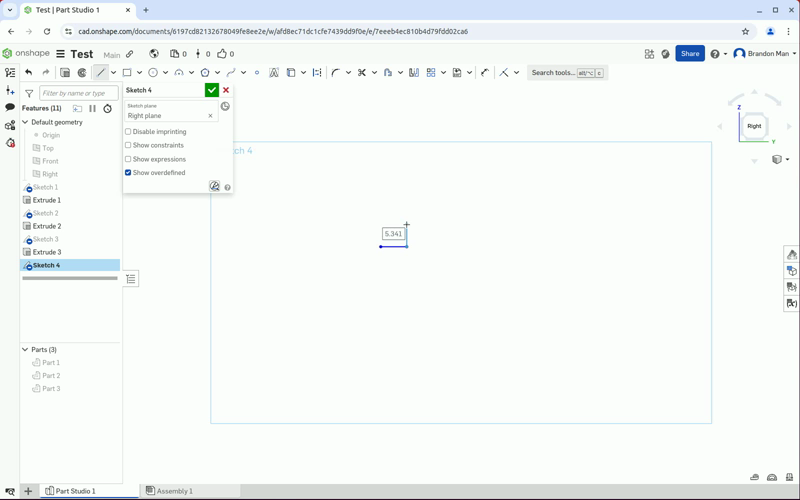
key_up(shift)
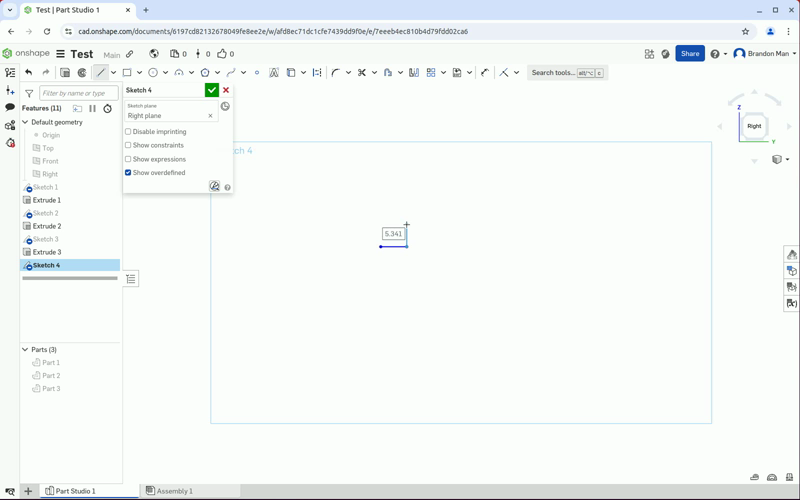
key_down(shift)
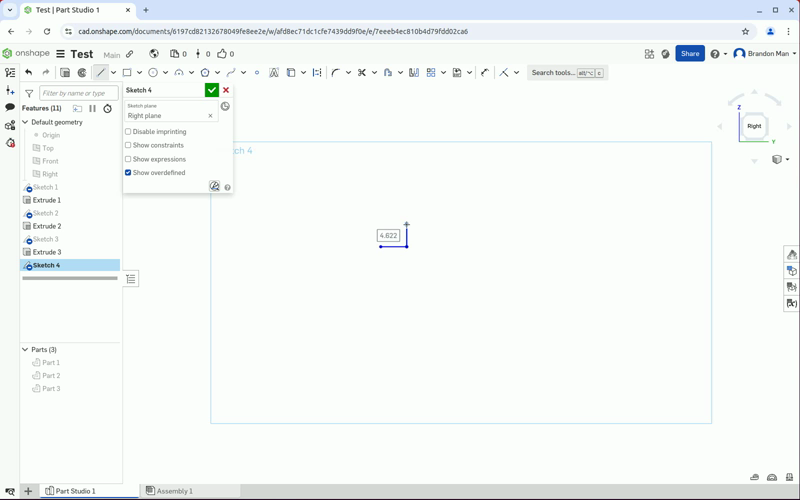
mouse_move(436, 224)
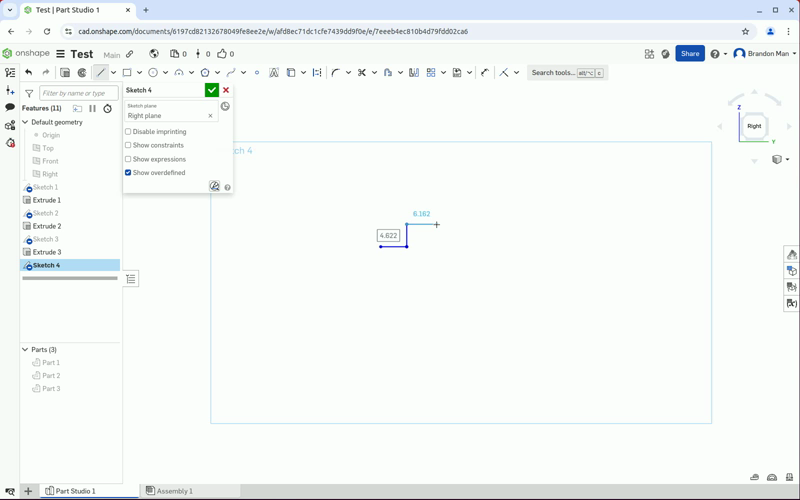
mouse_move(380, 224)
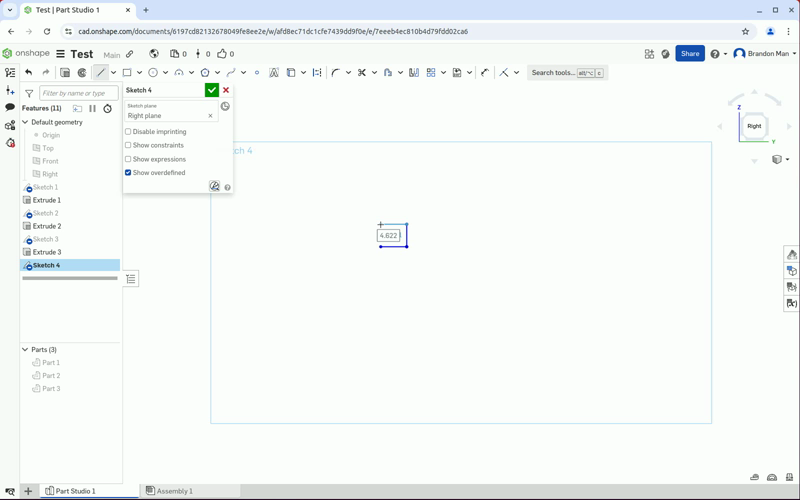
click(380, 224)
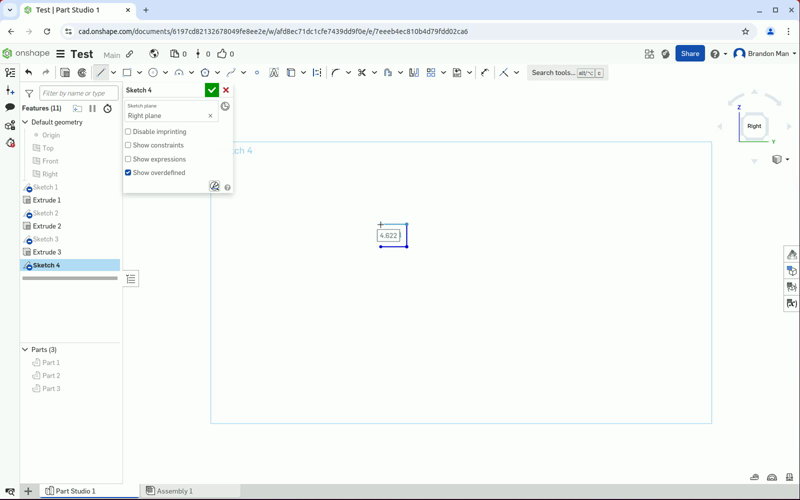
key_up(shift)
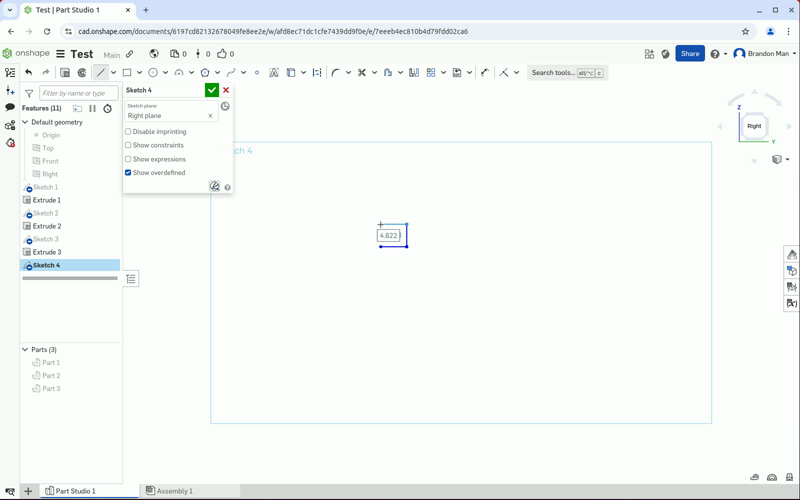
mouse_move(410, 224)
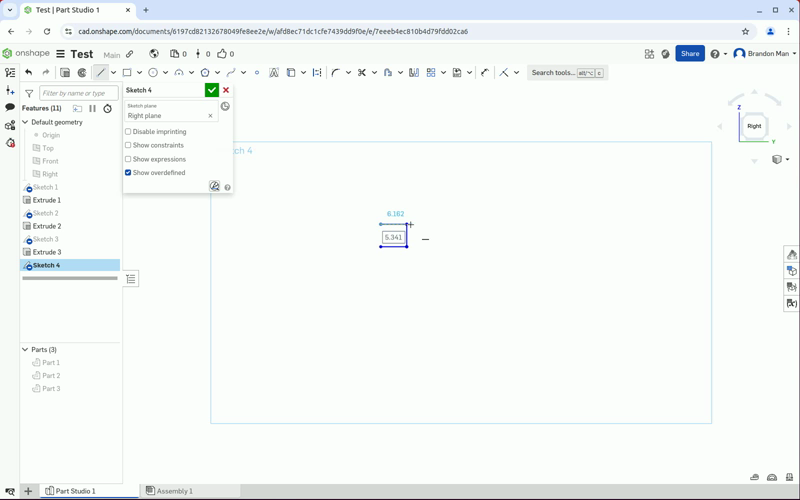
key_down(shift)
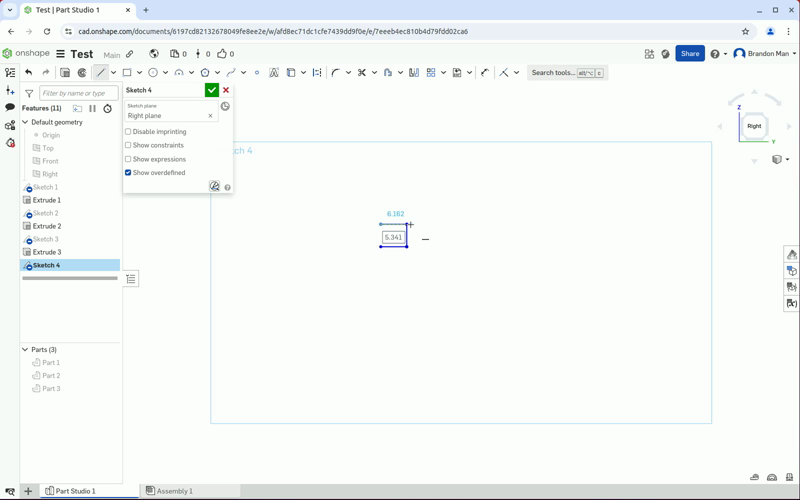
mouse_move(380, 246)
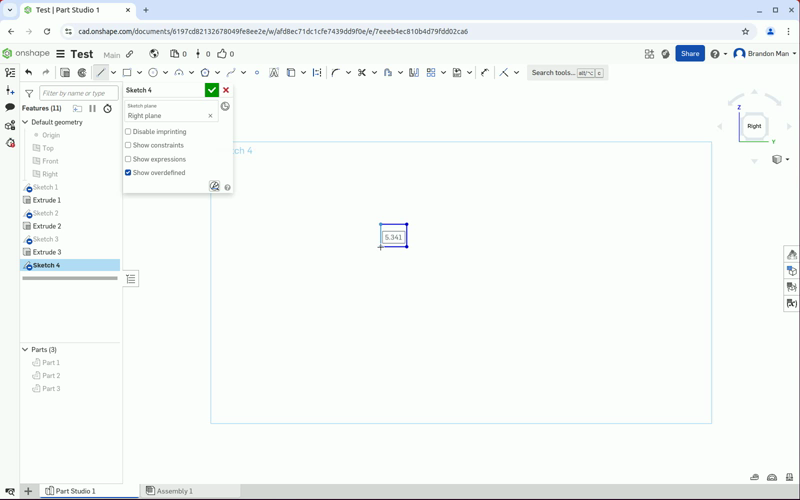
key_up(shift)
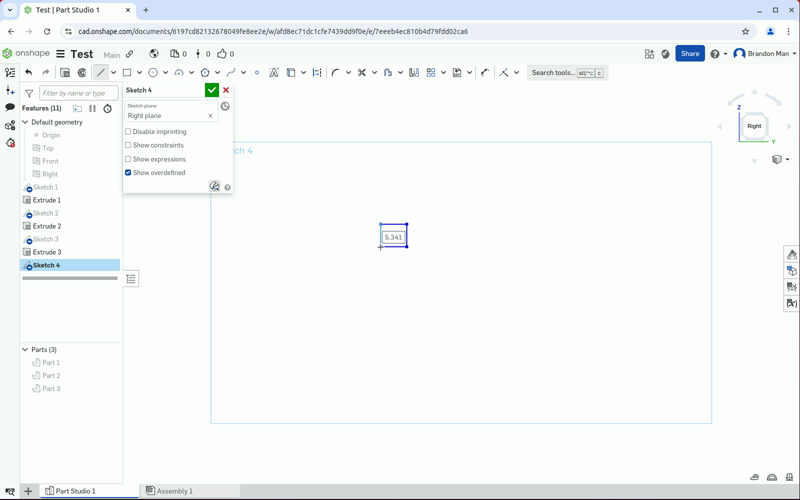
click(380, 246)
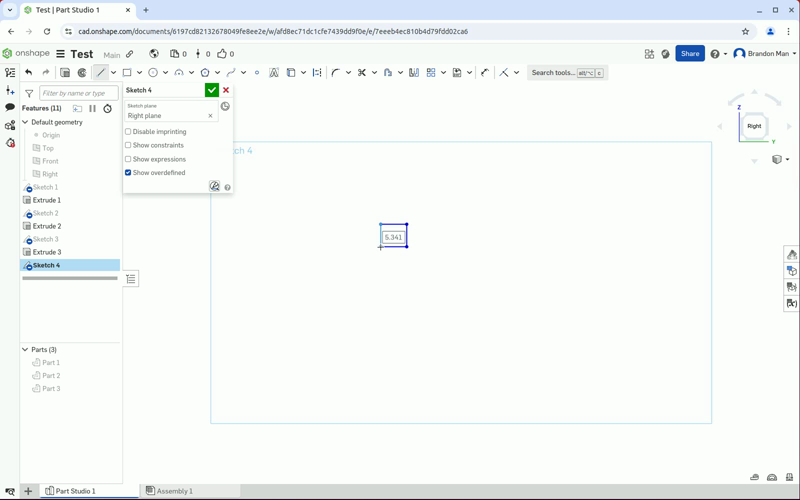
key(esc)
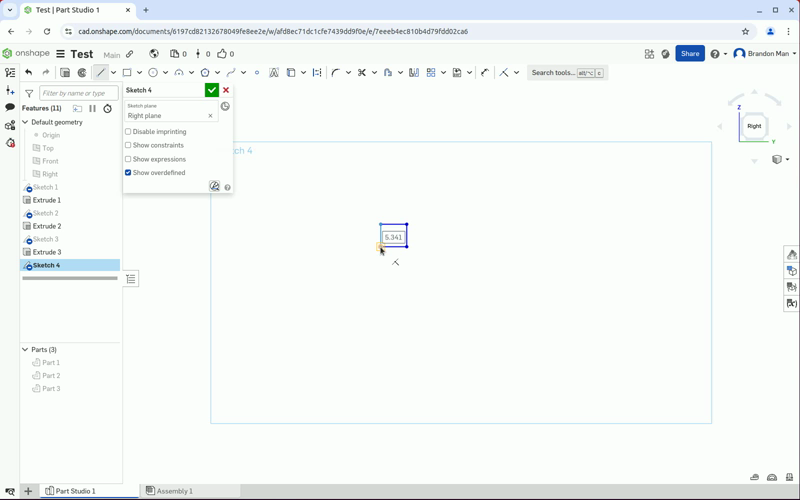
mouse_move(387, 234)
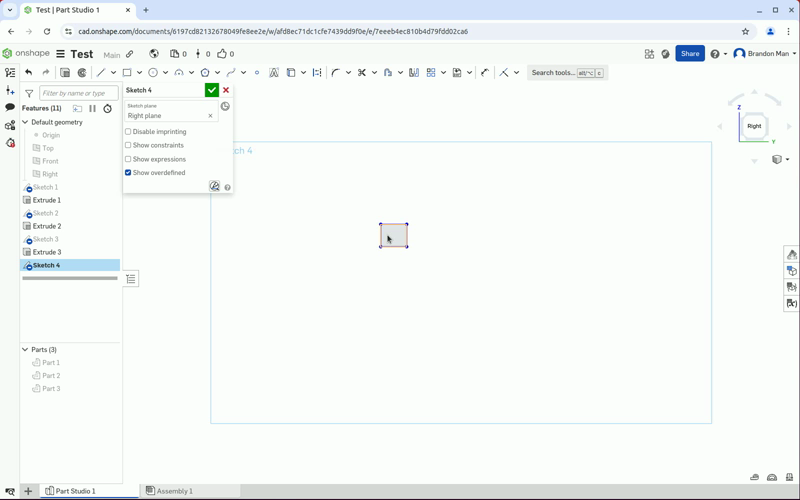
scroll(6)
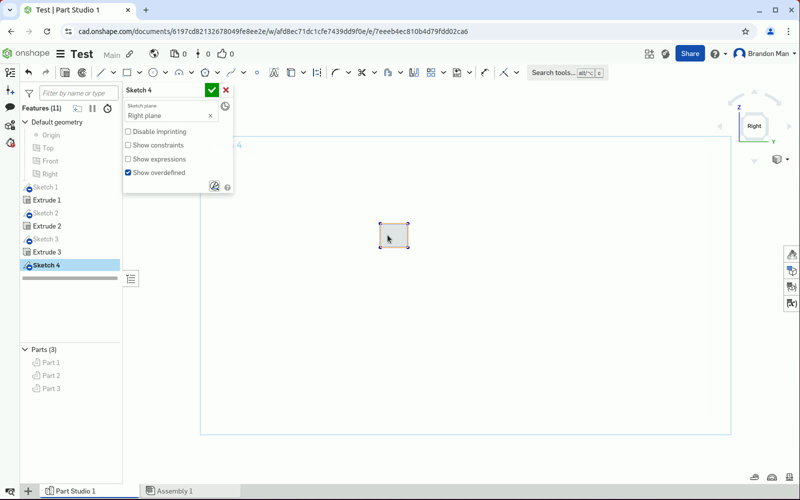
scroll(6)
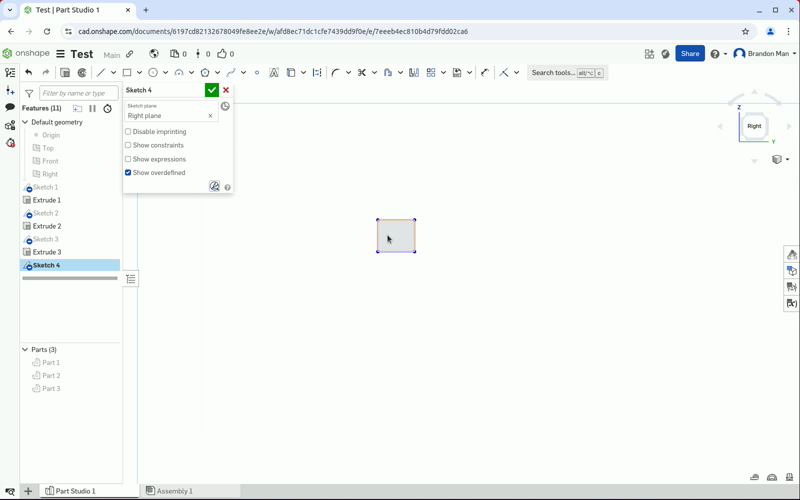
scroll(6)
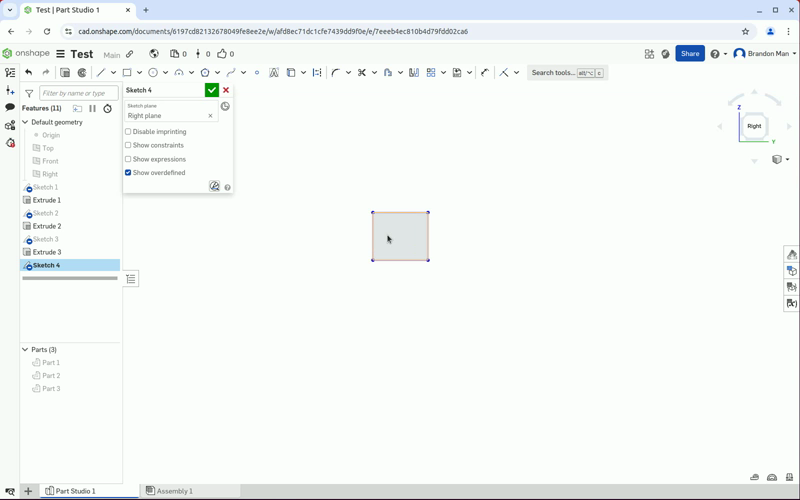
scroll(6)
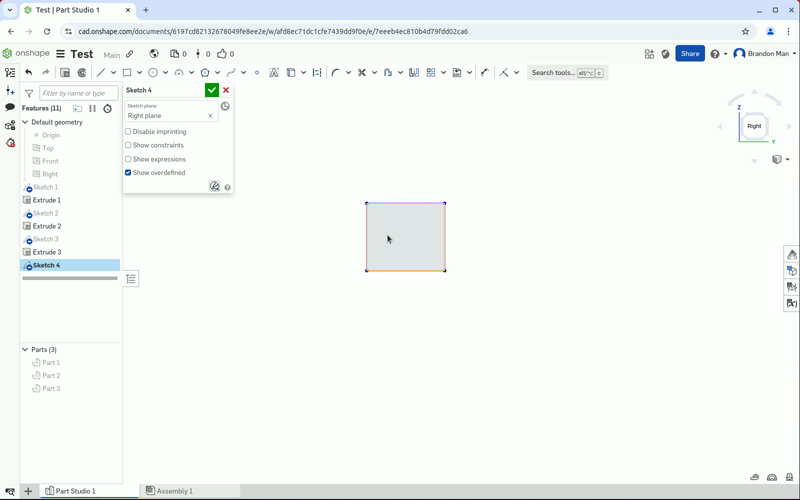
scroll(6)
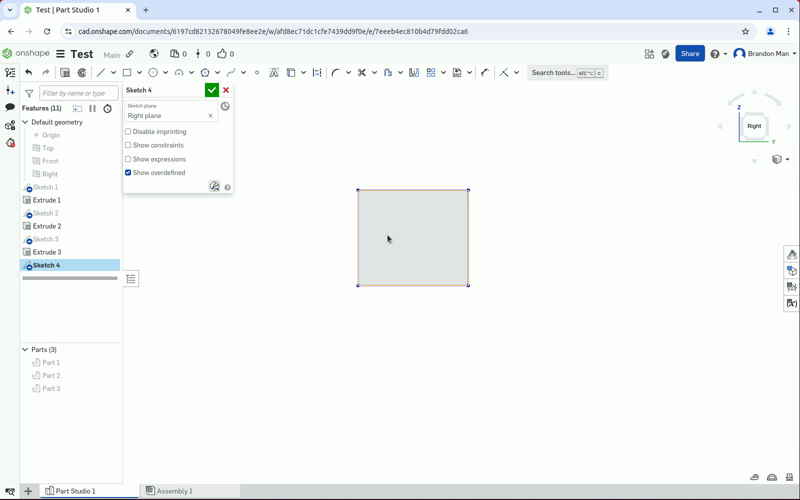
scroll(6)
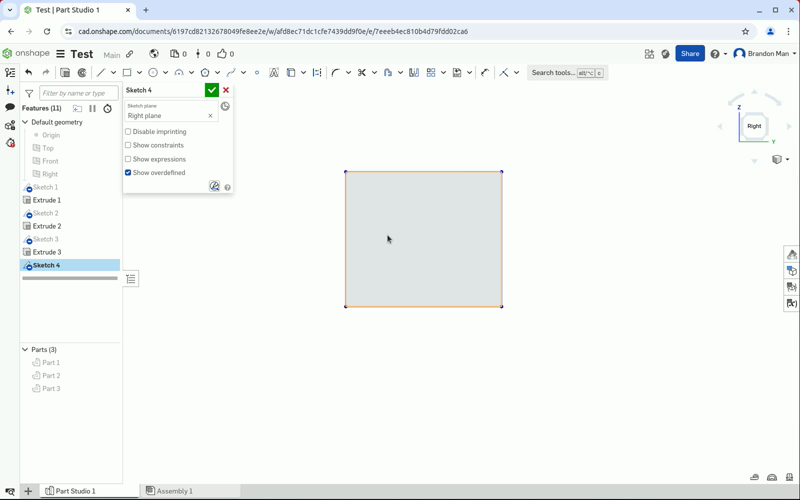
scroll(6)
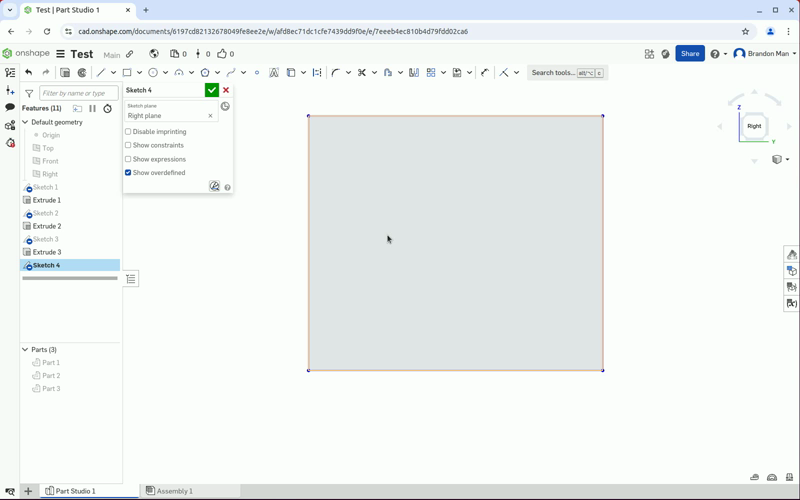
click(387, 234)
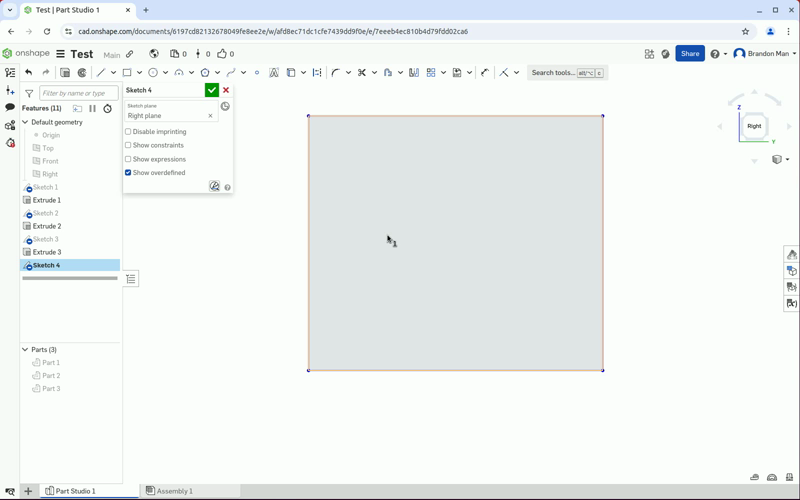
scroll(-6)
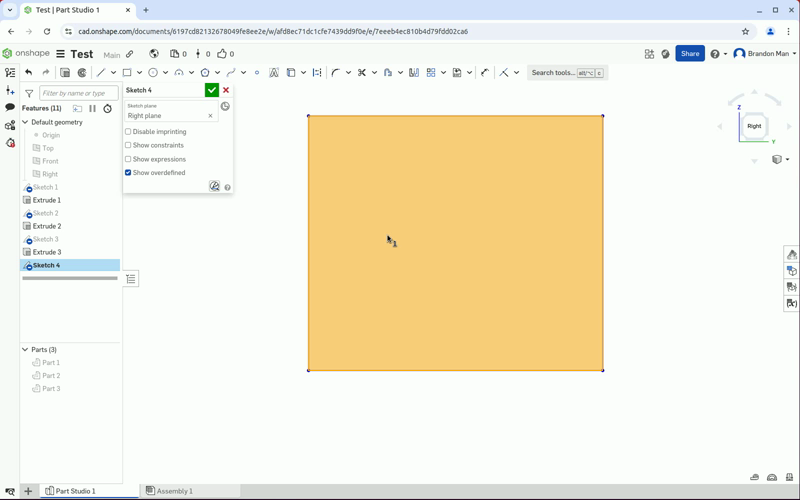
scroll(-6)
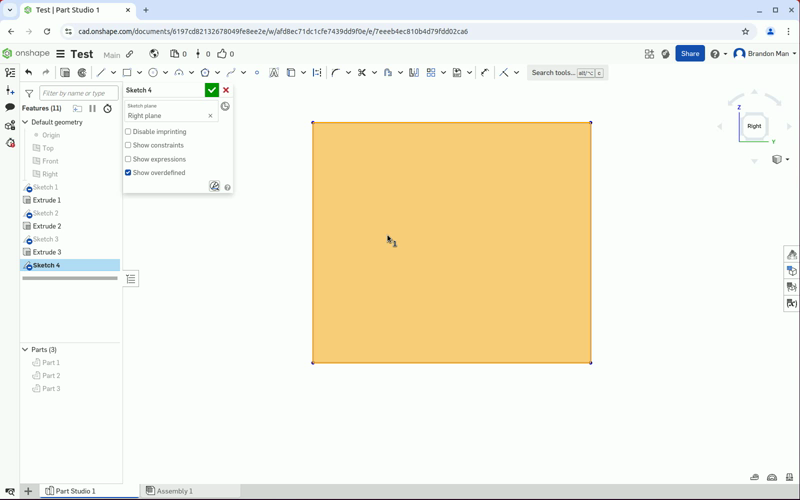
scroll(-6)
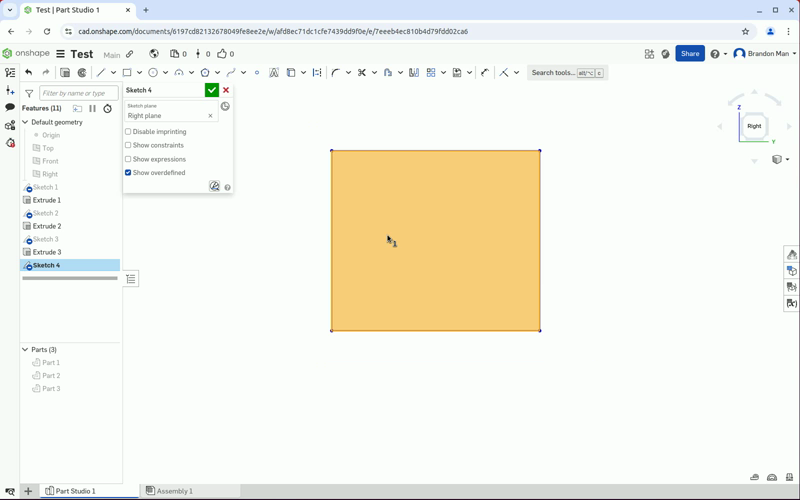
scroll(-6)
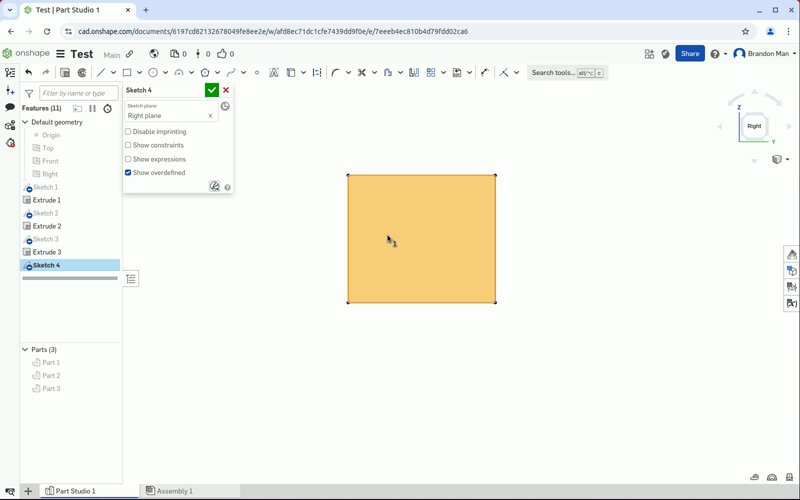
scroll(-6)
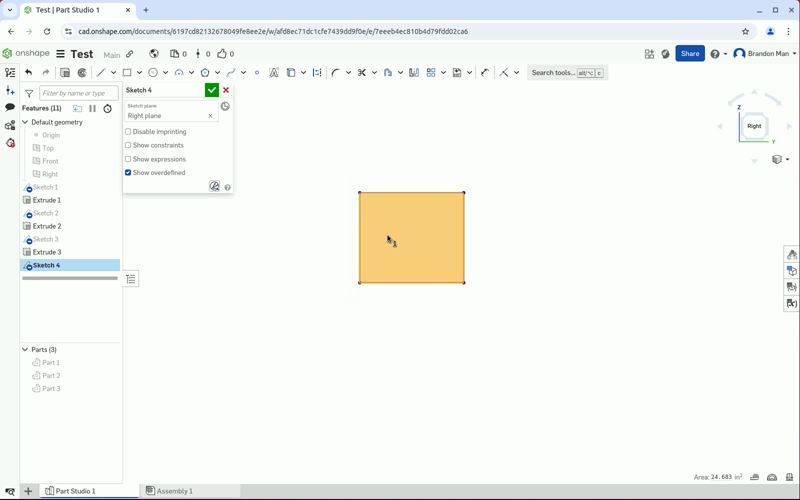
scroll(-6)
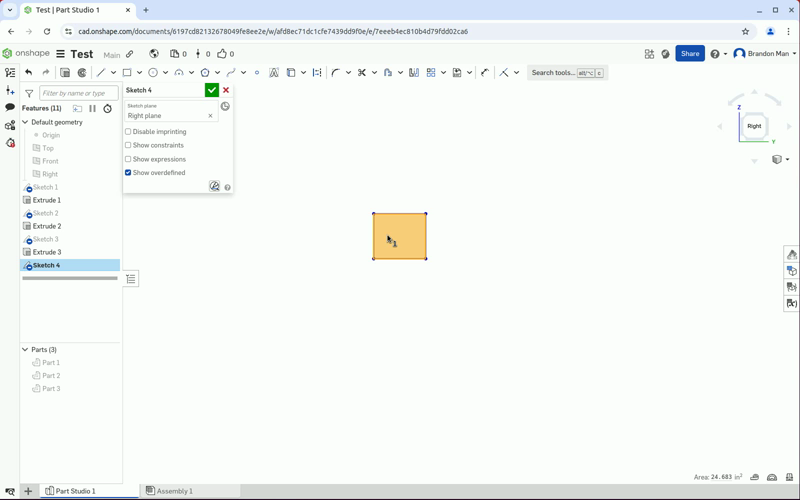
scroll(-6)
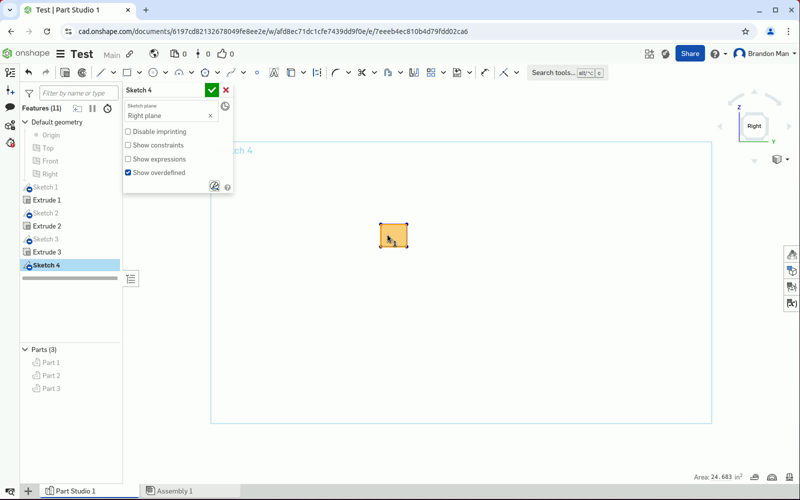
mouse_move(73, 352)
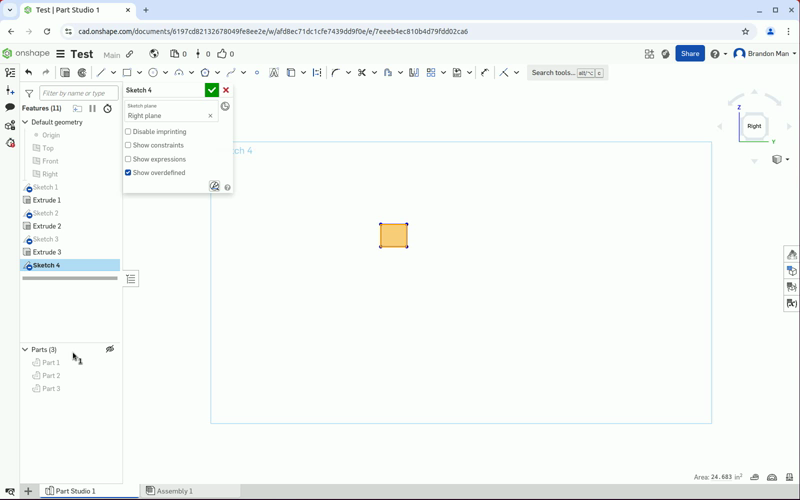
key(shift+y)
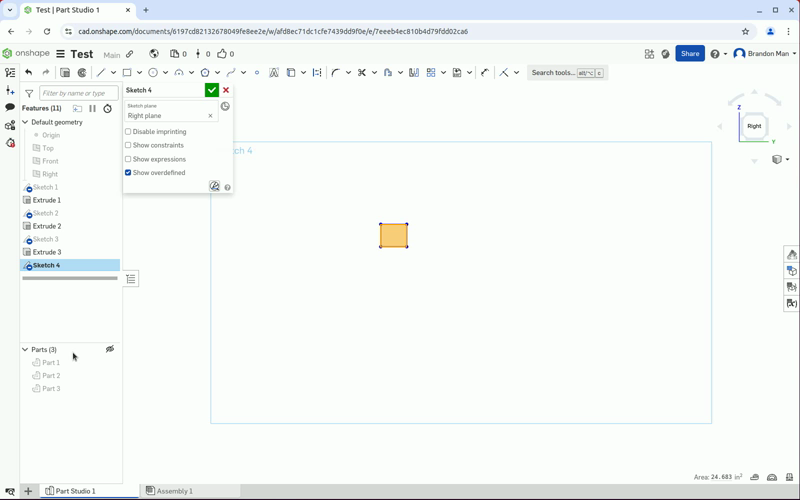
key(shift+e)
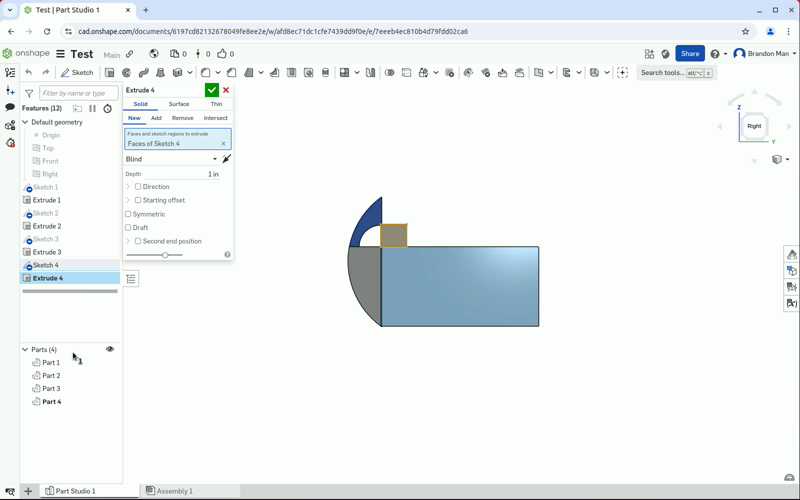
mouse_move(143, 106)
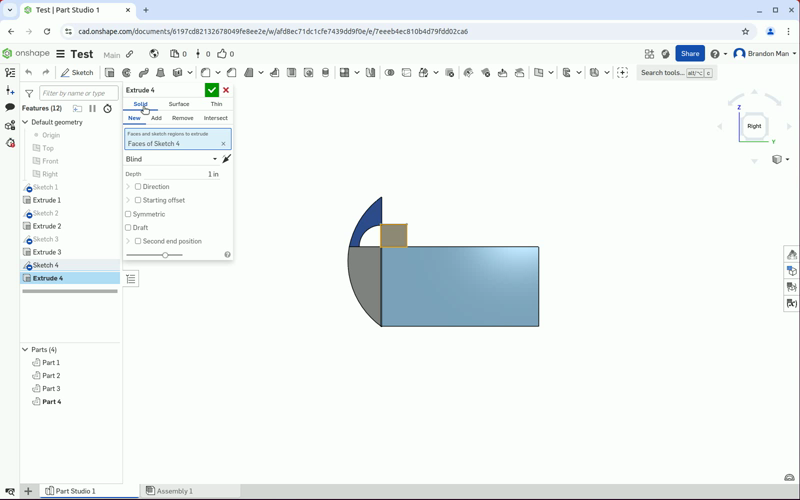
click(143, 106)
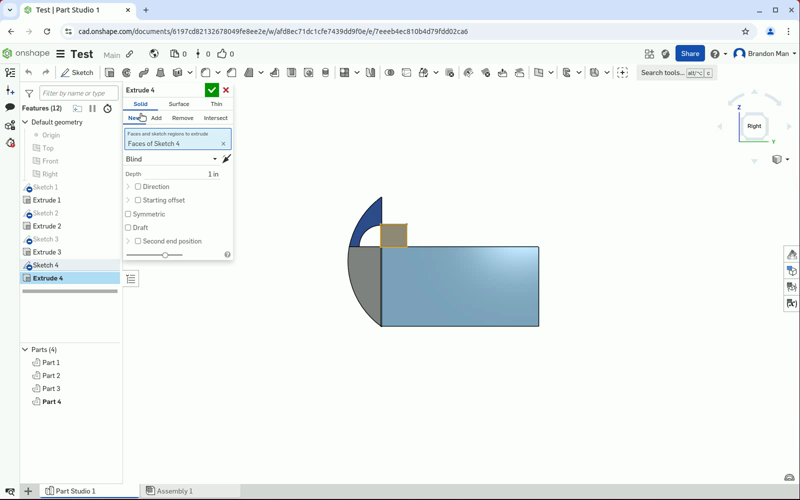
mouse_move(137, 120)
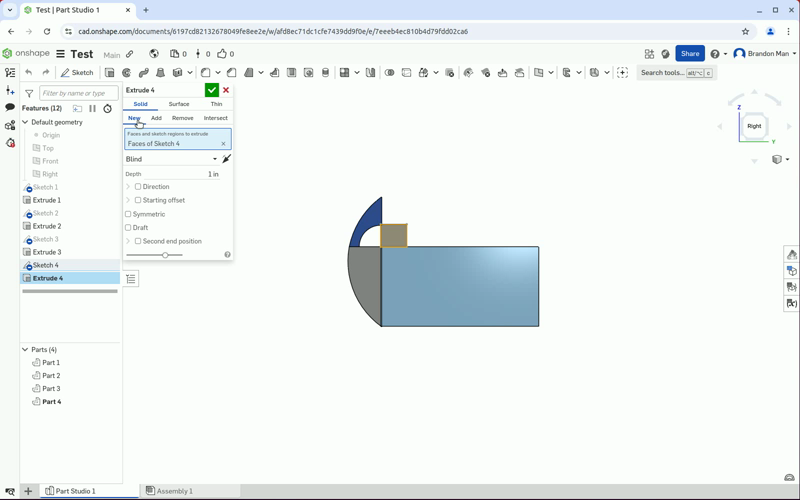
click(137, 120)
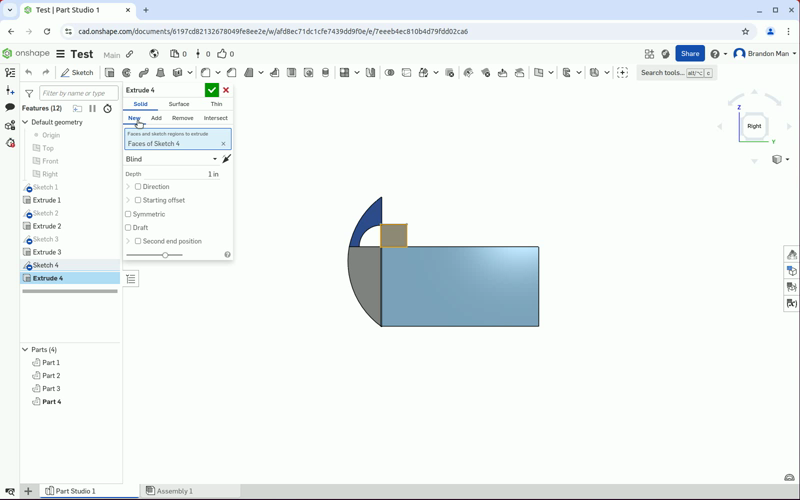
key(tab, 4)
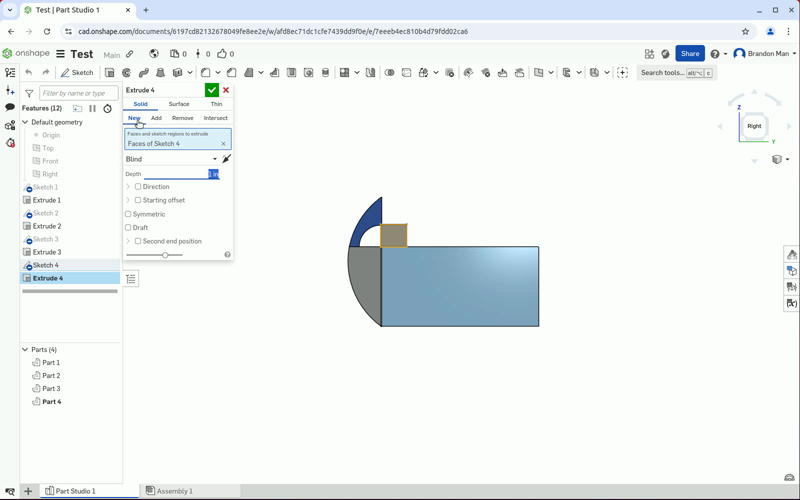
text(8.184)
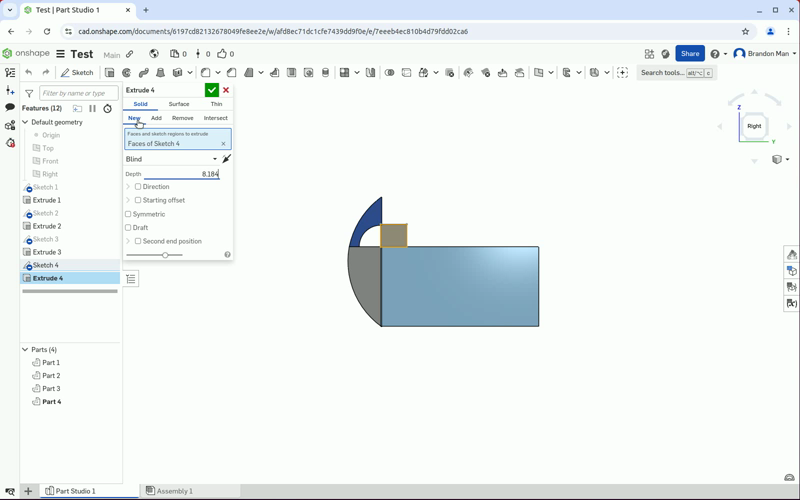
key(tab, 3)
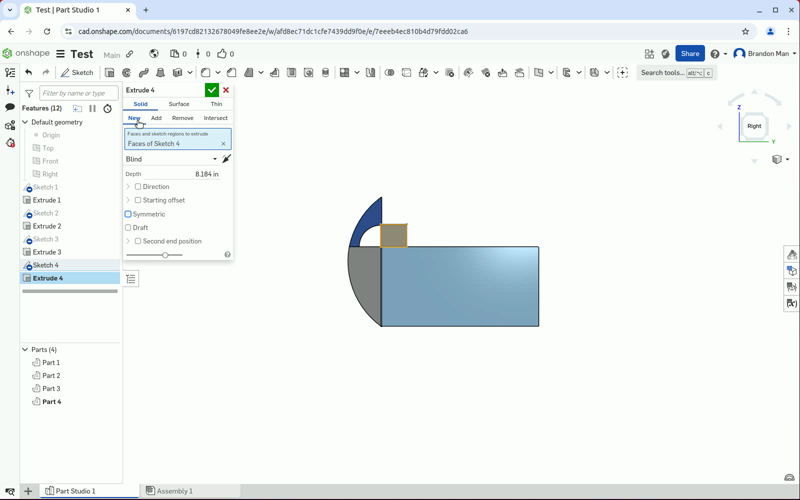
key(space)
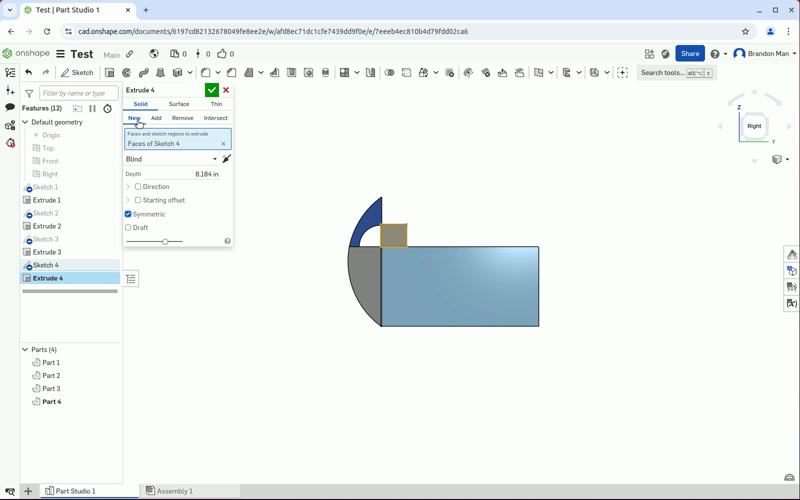
key(enter)
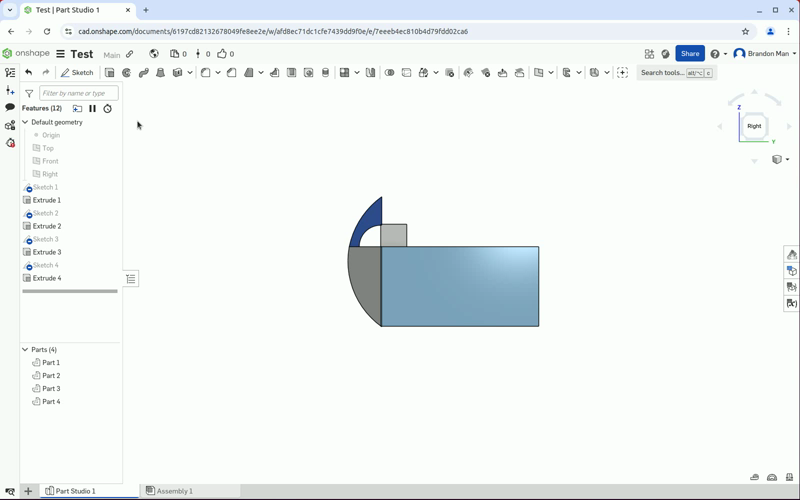
key(shift+h)
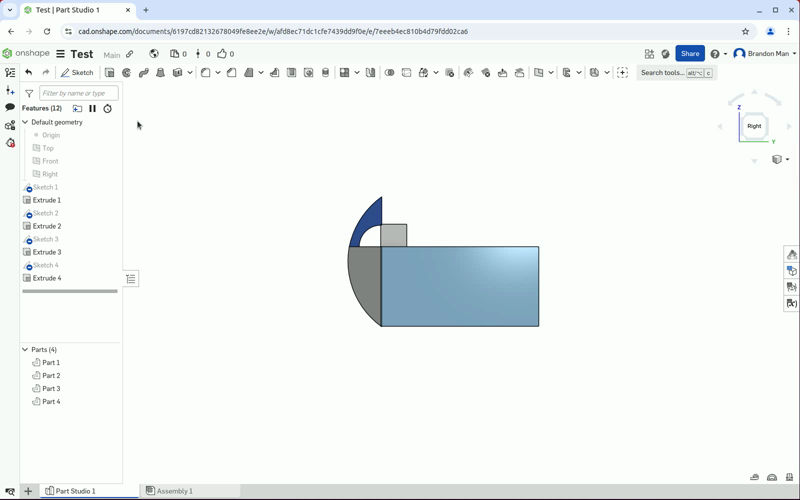
key(shift+h)
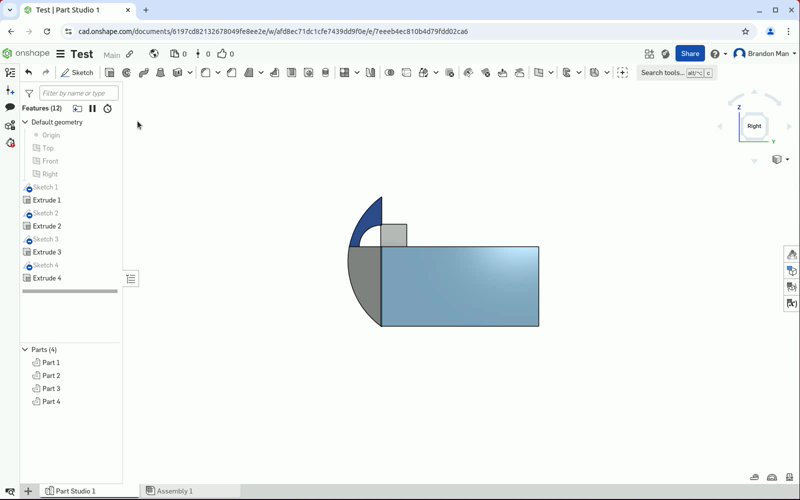
mouse_move(73, 189)
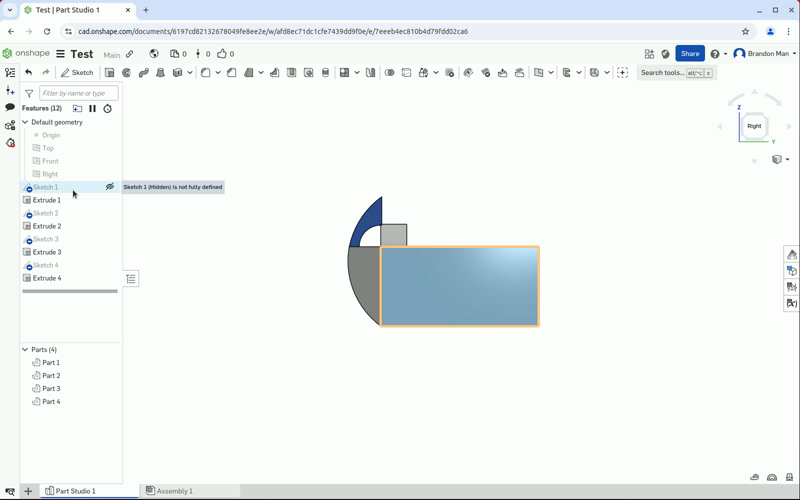
click(73, 189)
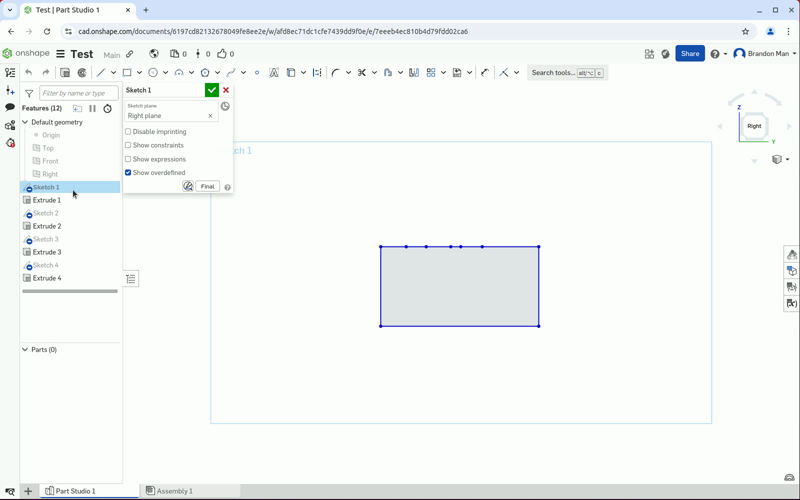
mouse_move(229, 92)
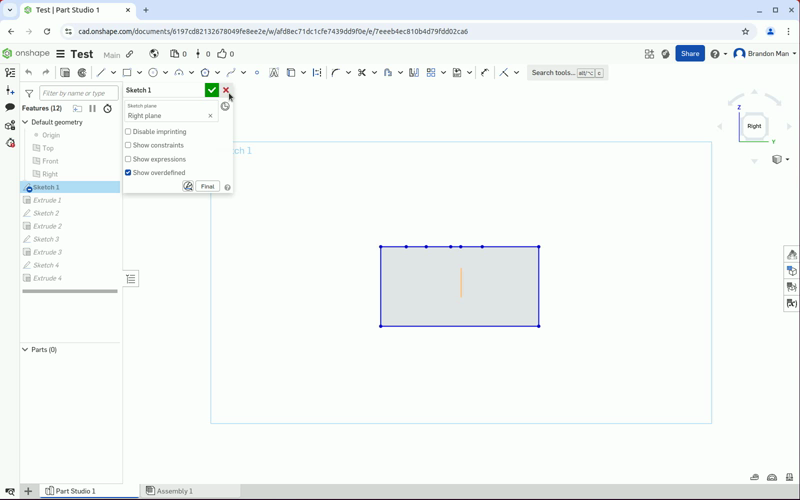
click(229, 92)
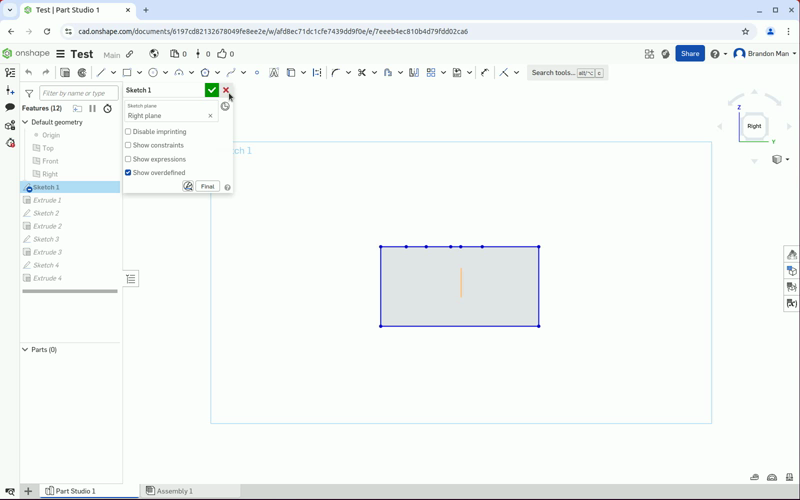
key(shift+s)
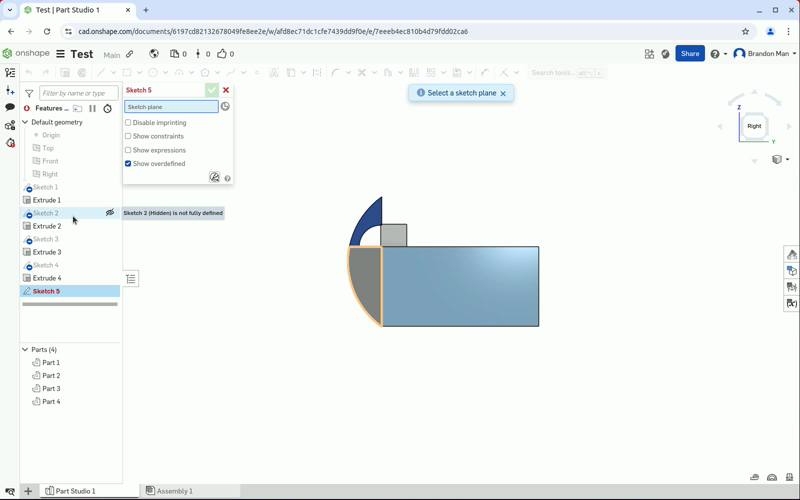
scroll(3)
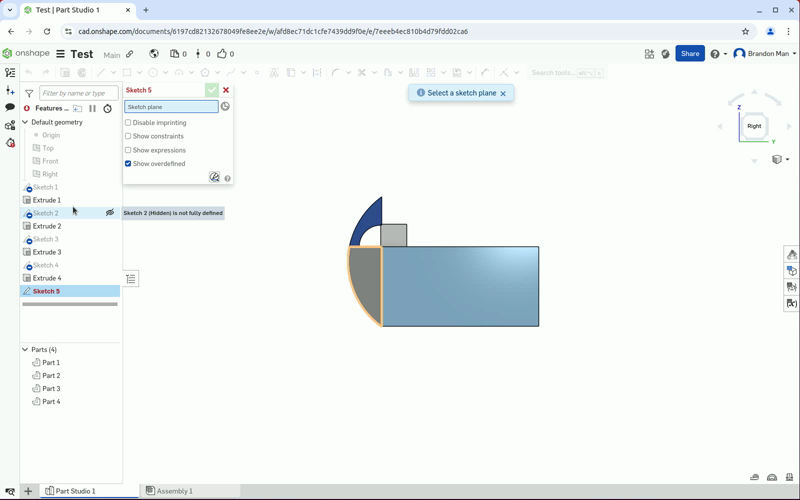
mouse_move(73, 176)
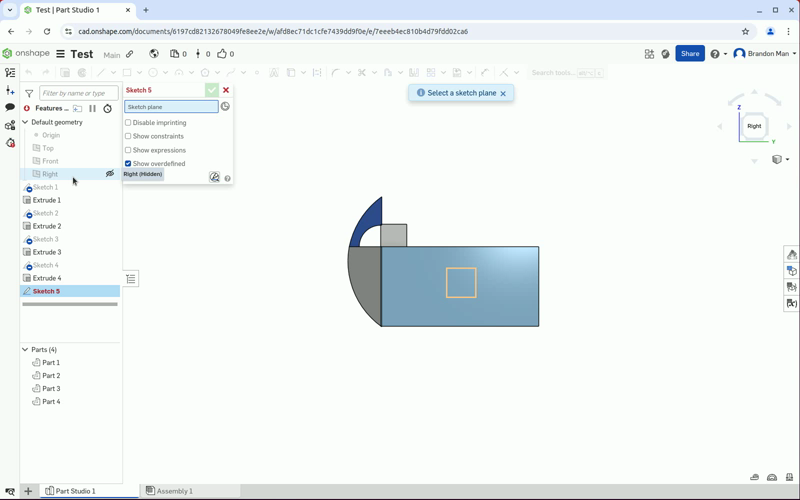
click(73, 176)
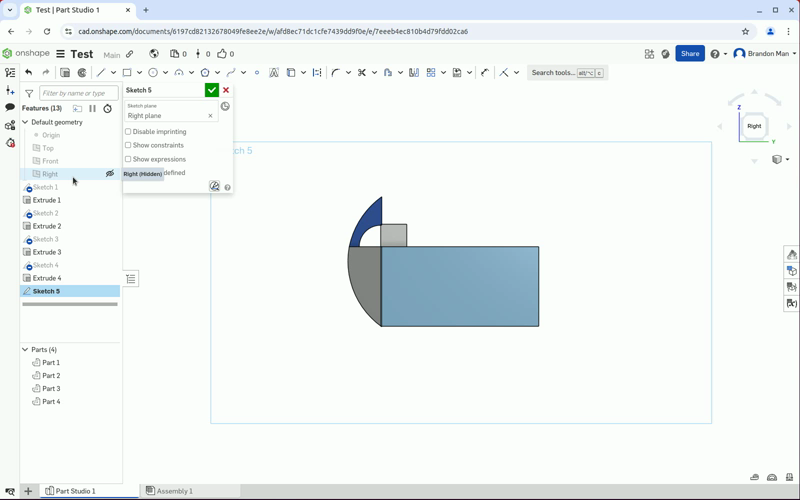
mouse_move(73, 352)
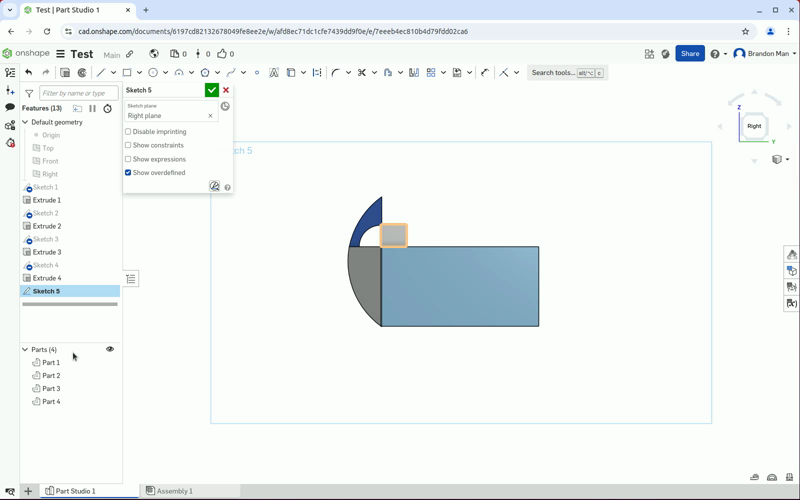
key(y)
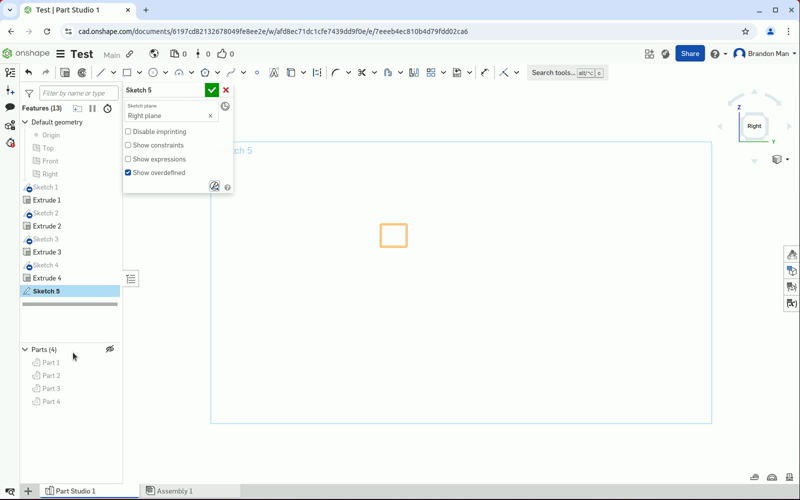
key(l)
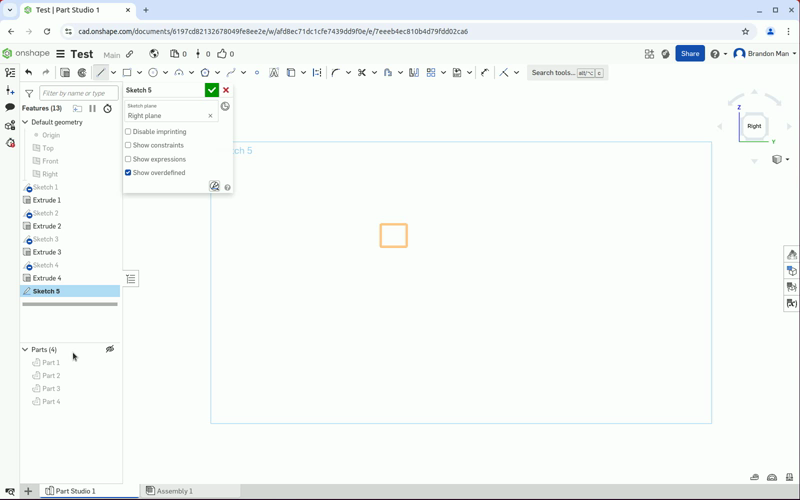
key_down(shift)
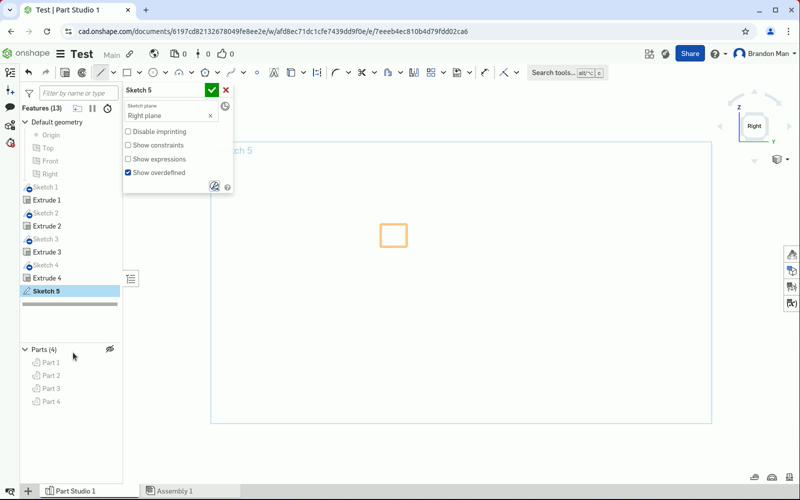
mouse_move(460, 246)
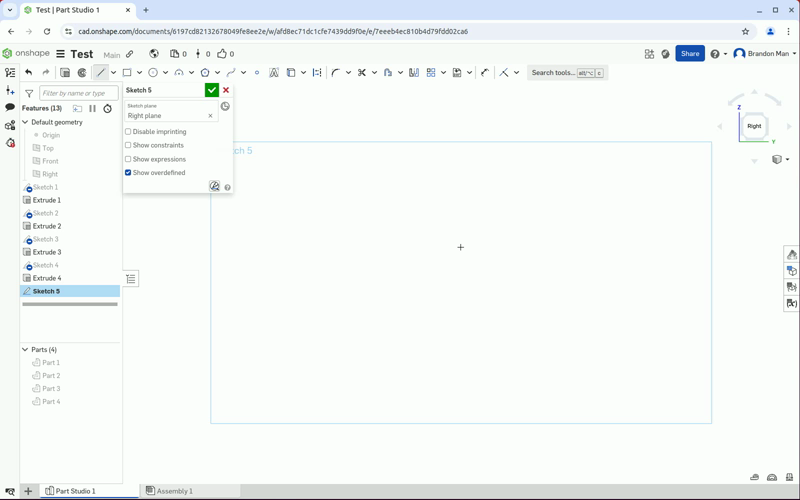
click(460, 246)
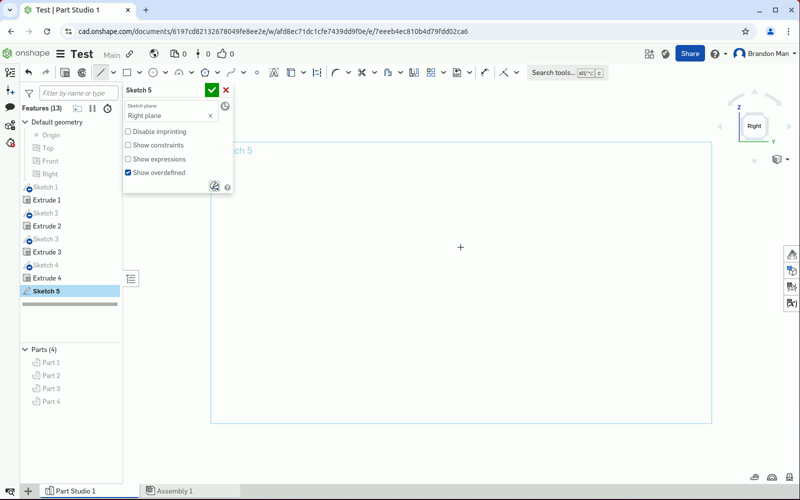
key_up(shift)
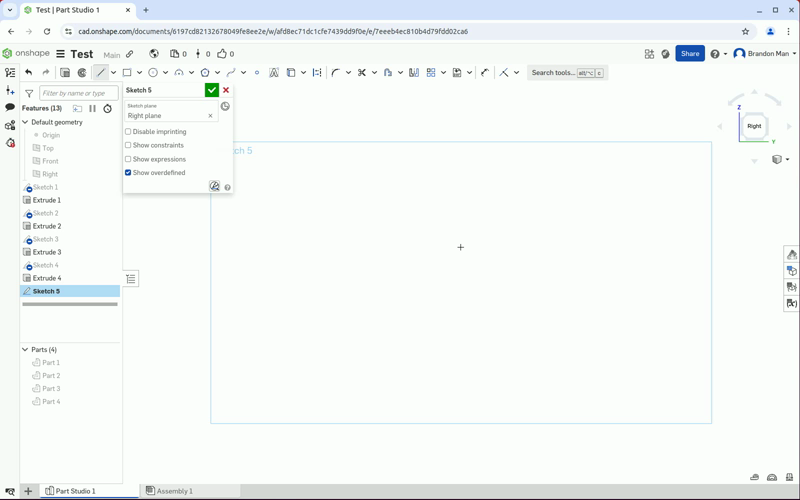
key_down(shift)
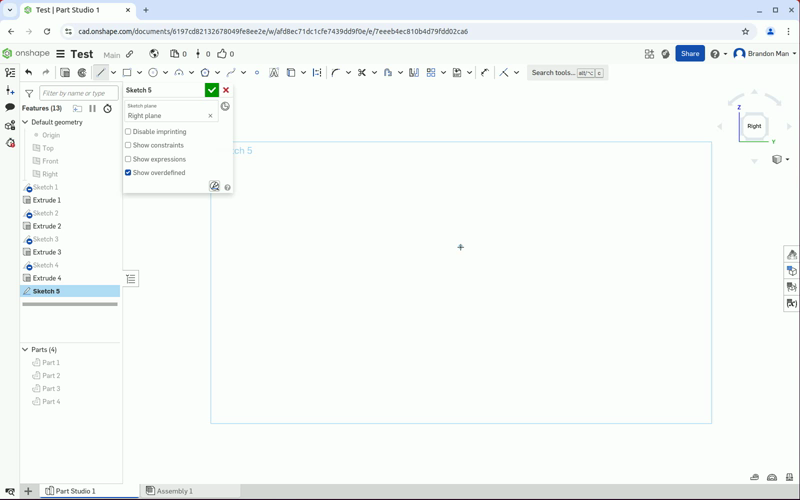
mouse_move(490, 246)
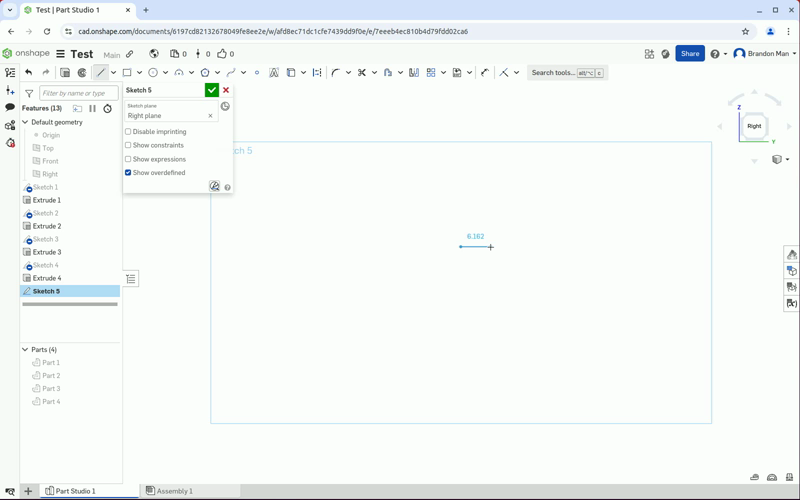
mouse_move(482, 246)
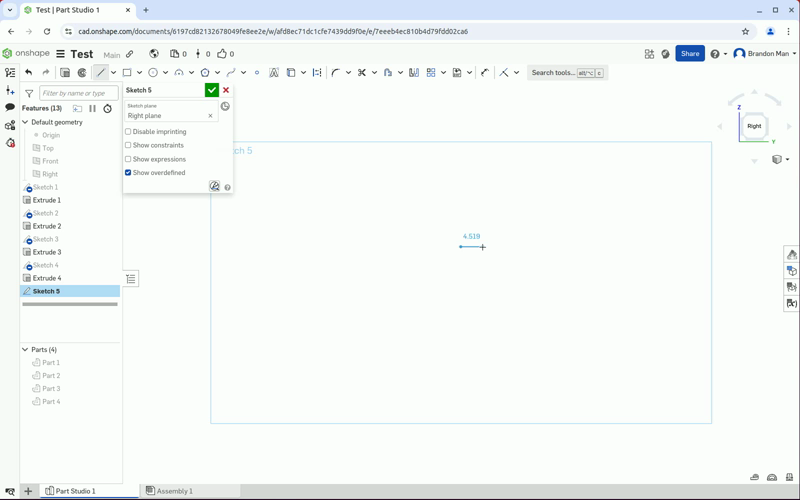
click(482, 246)
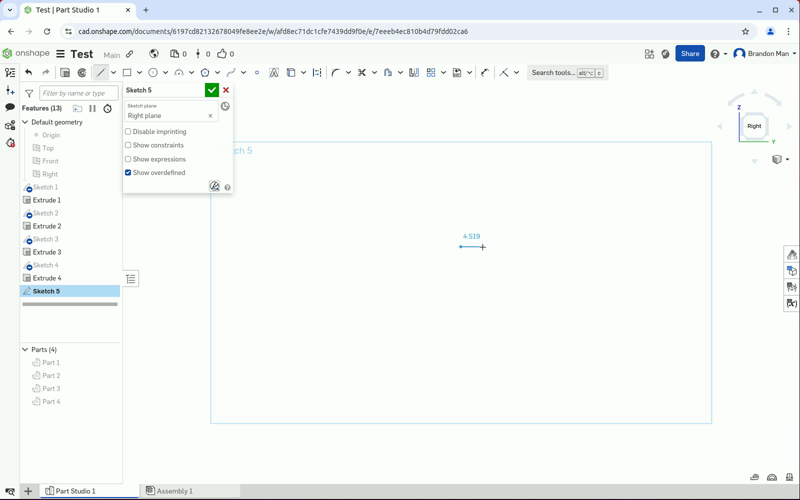
key_up(shift)
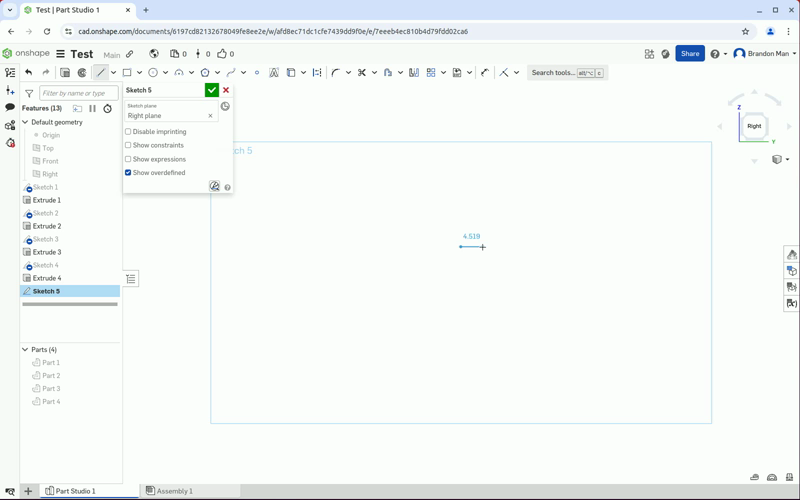
key_down(shift)
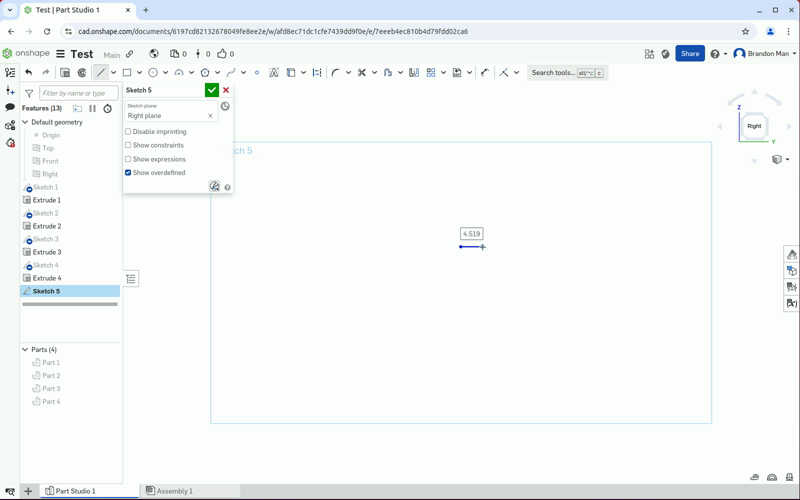
mouse_move(512, 246)
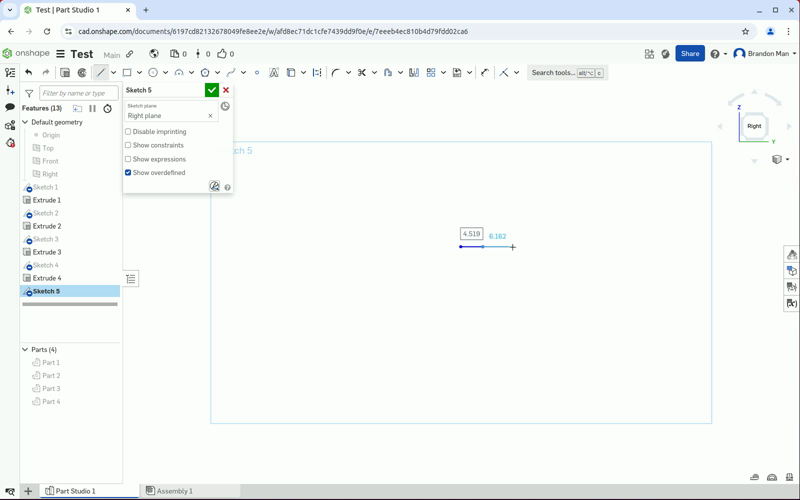
mouse_move(540, 246)
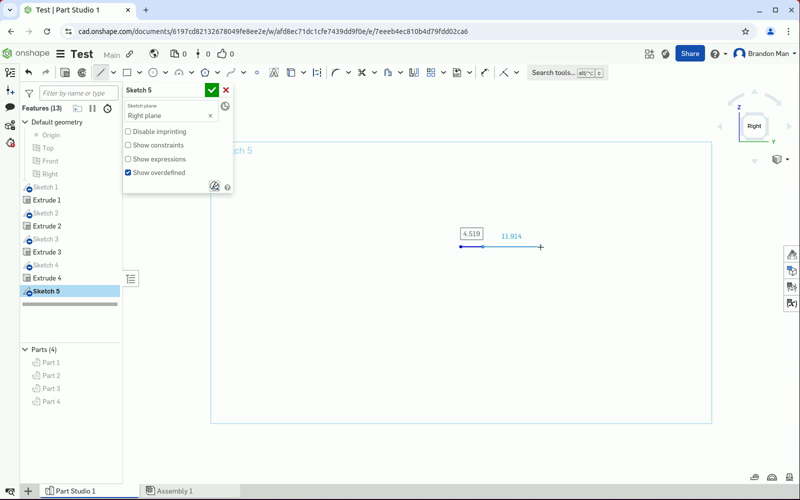
click(540, 246)
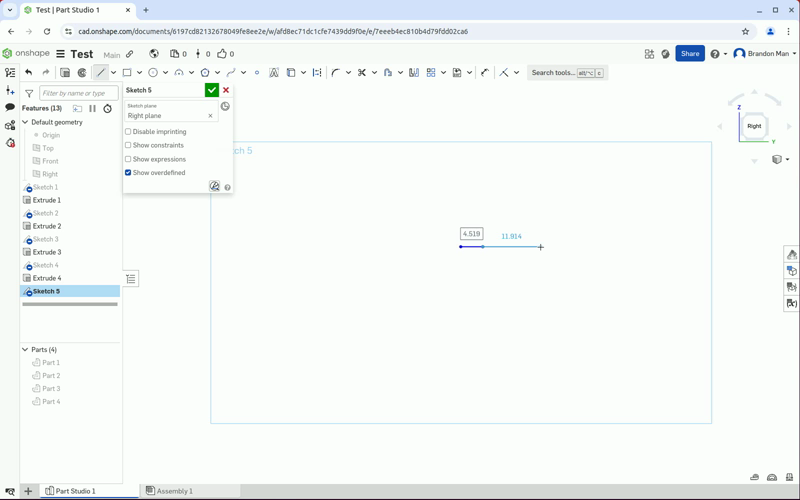
key_up(shift)
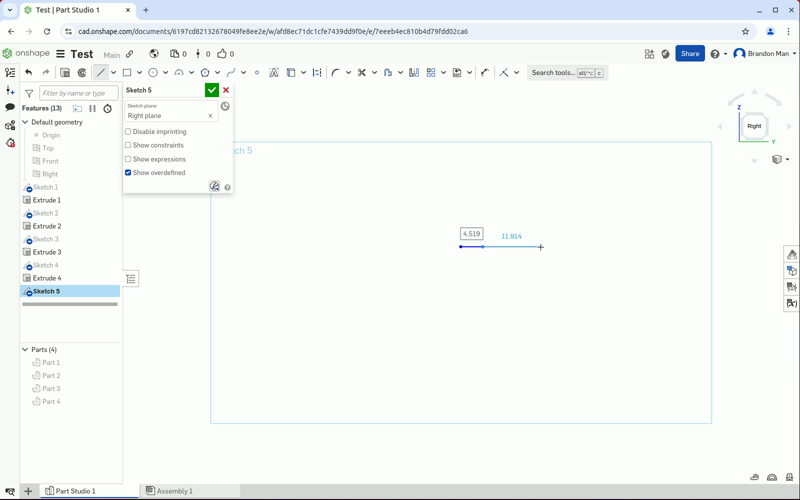
key_down(shift)
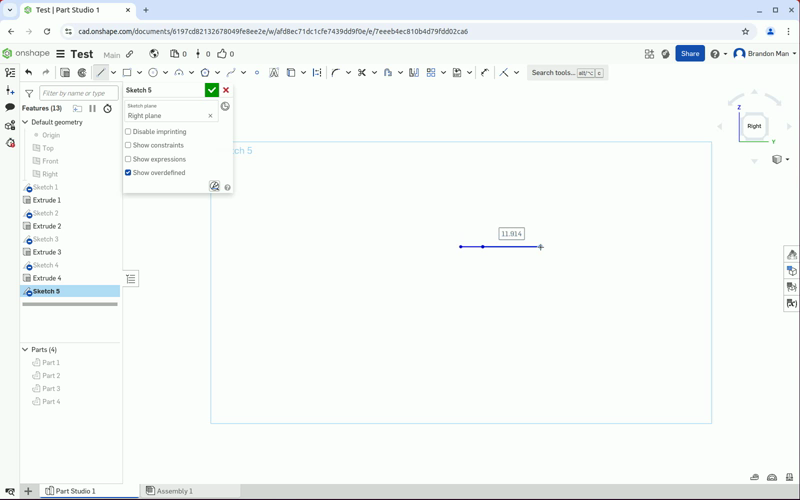
mouse_move(460, 196)
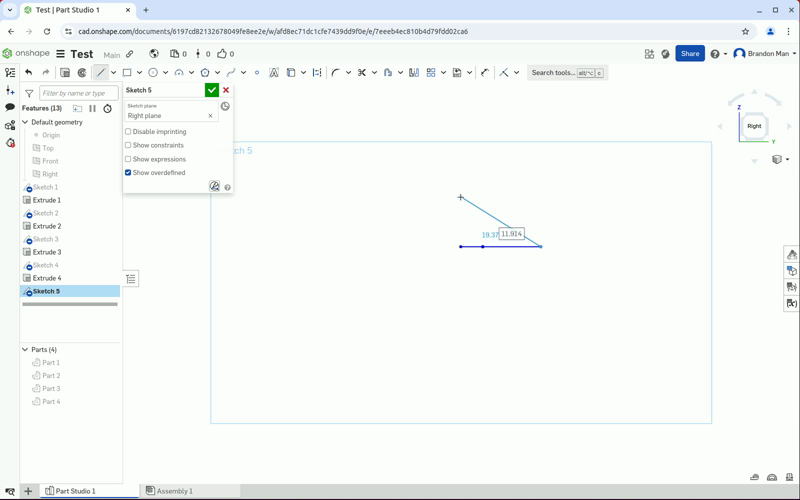
click(460, 196)
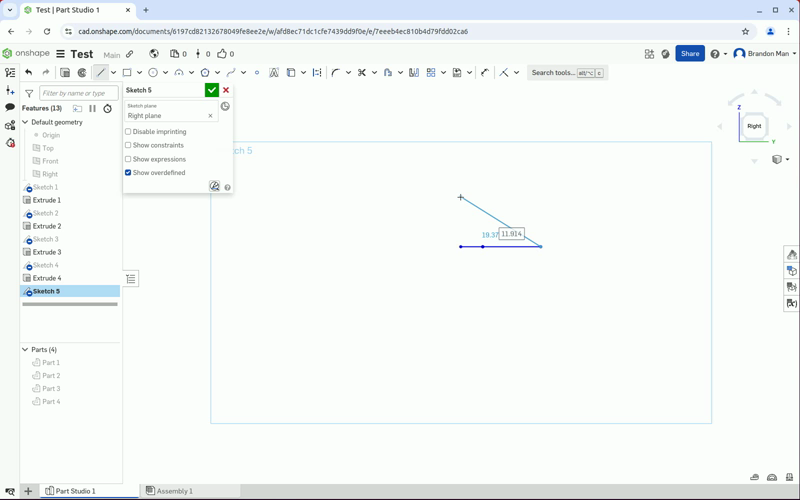
key_up(shift)
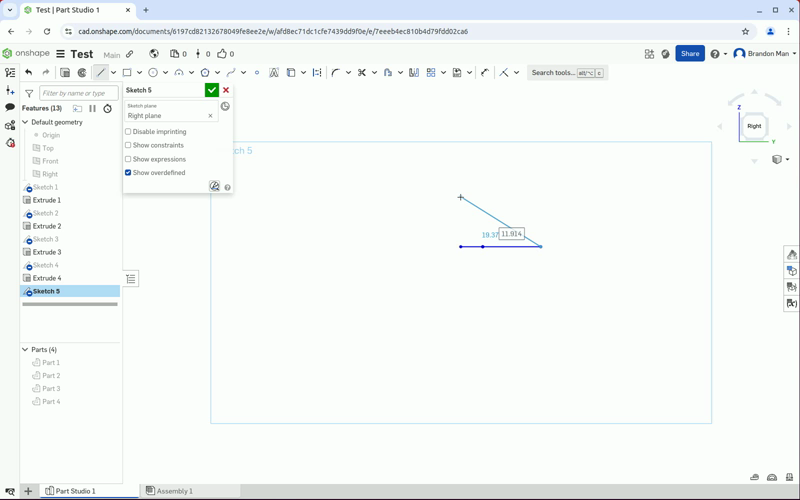
mouse_move(490, 196)
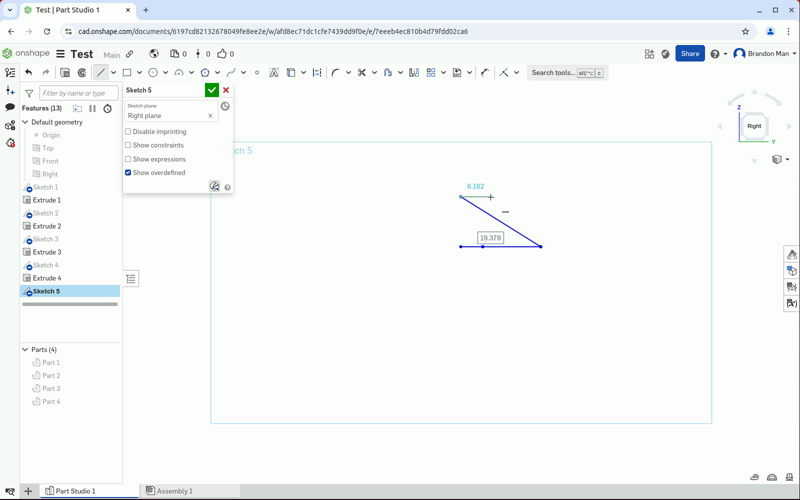
key_down(shift)
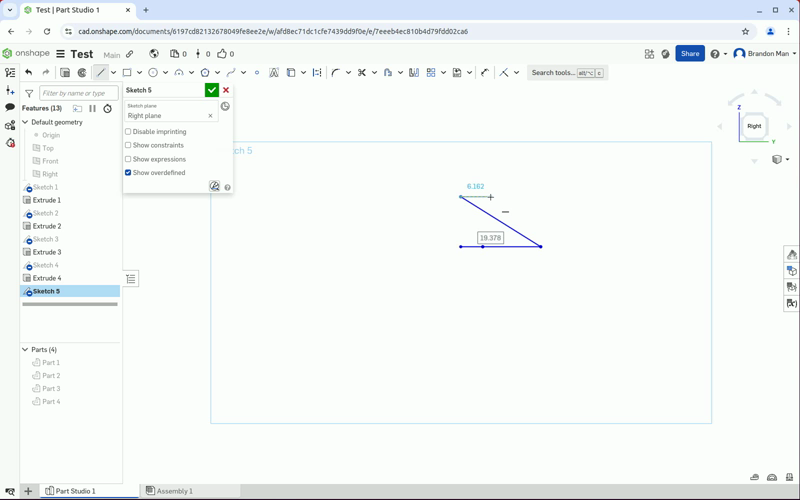
mouse_move(460, 246)
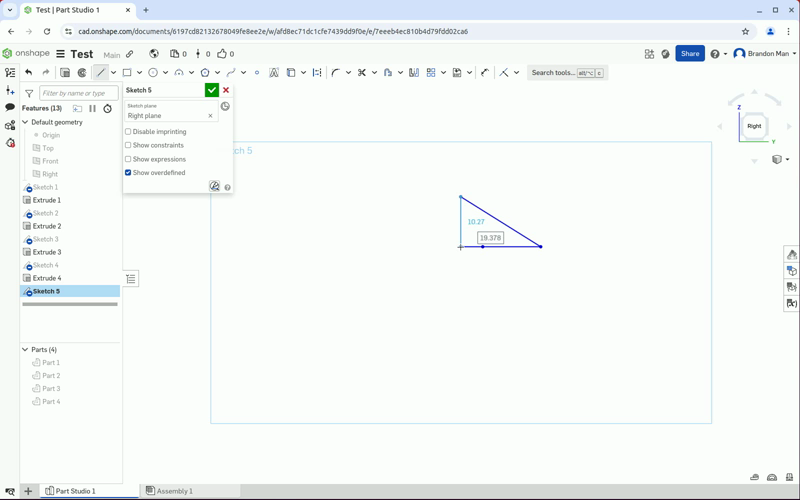
key_up(shift)
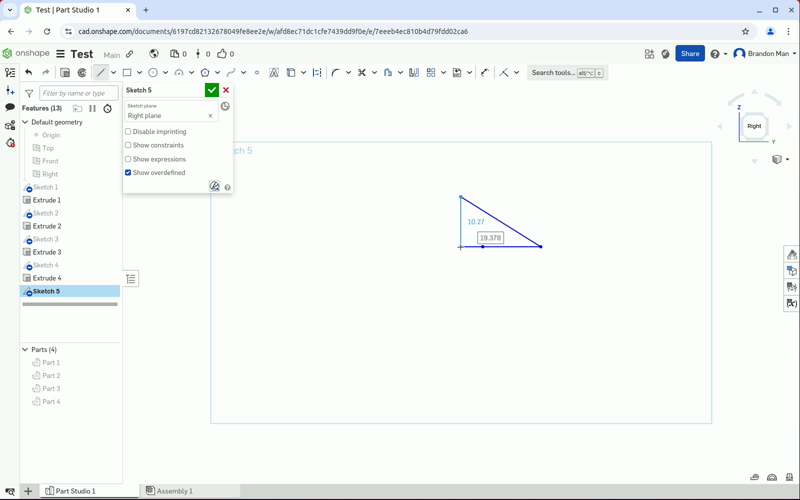
click(460, 246)
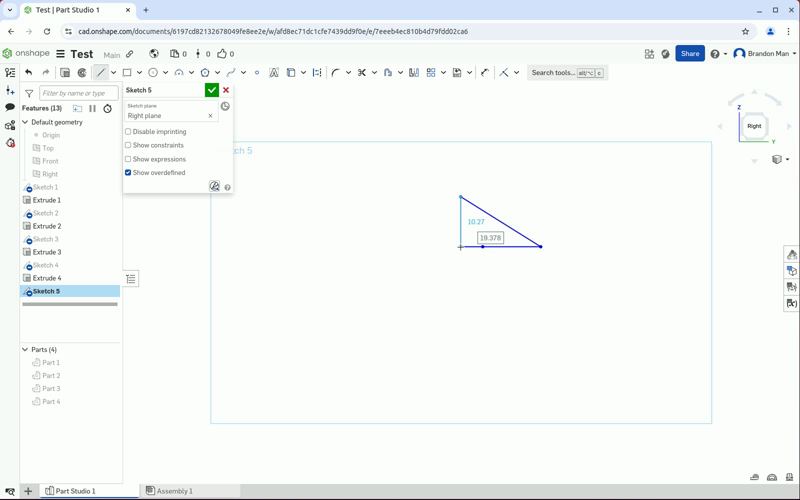
key(esc)
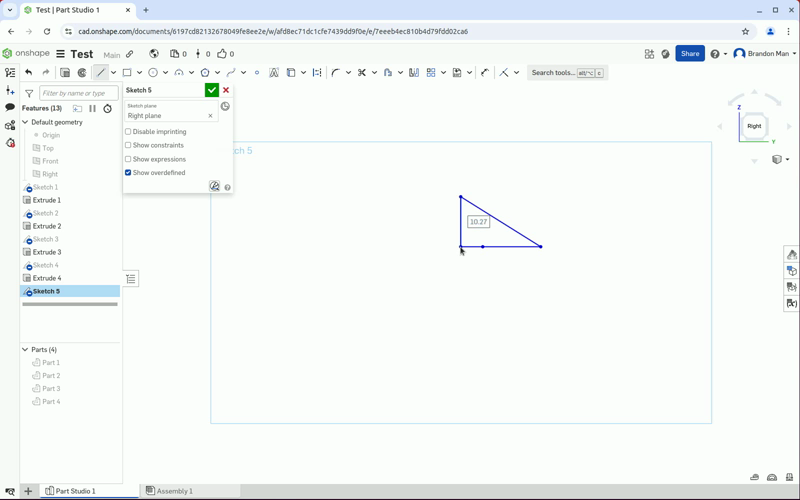
mouse_move(494, 233)
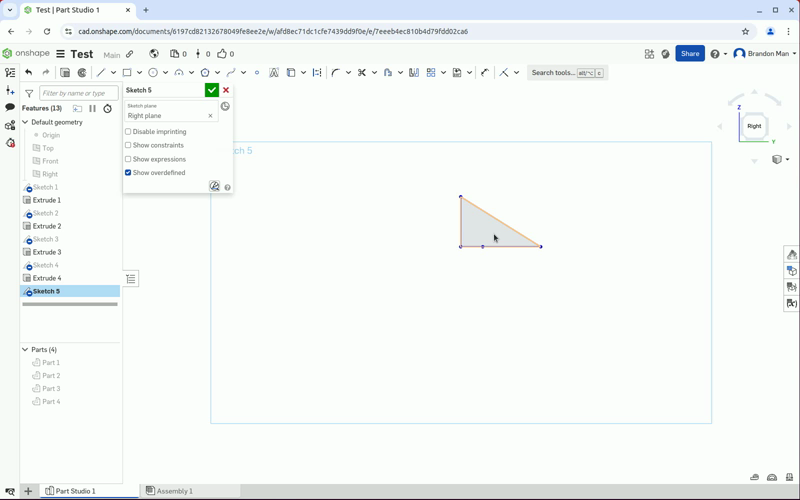
click(494, 233)
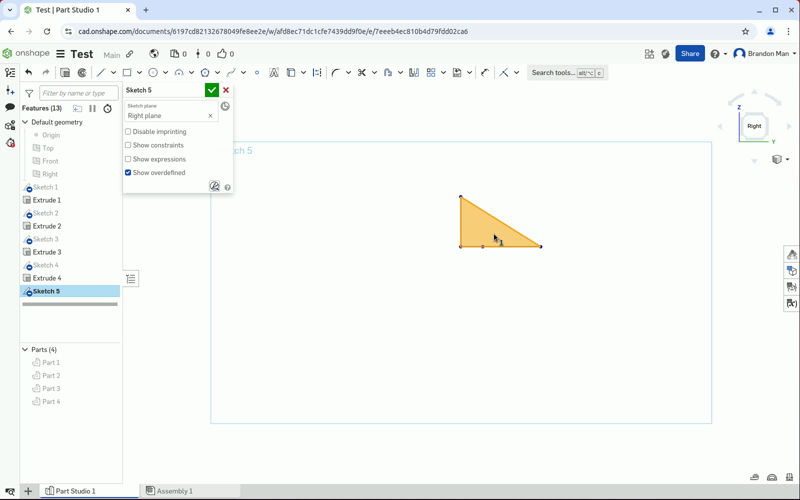
mouse_move(73, 352)
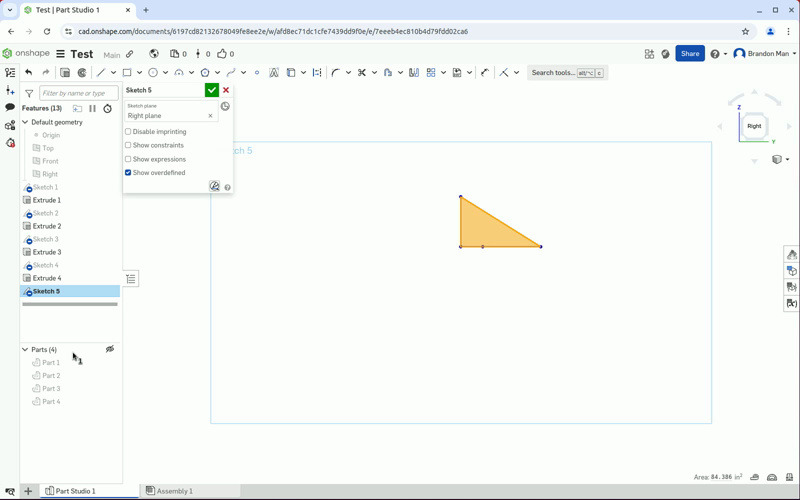
key(shift+y)
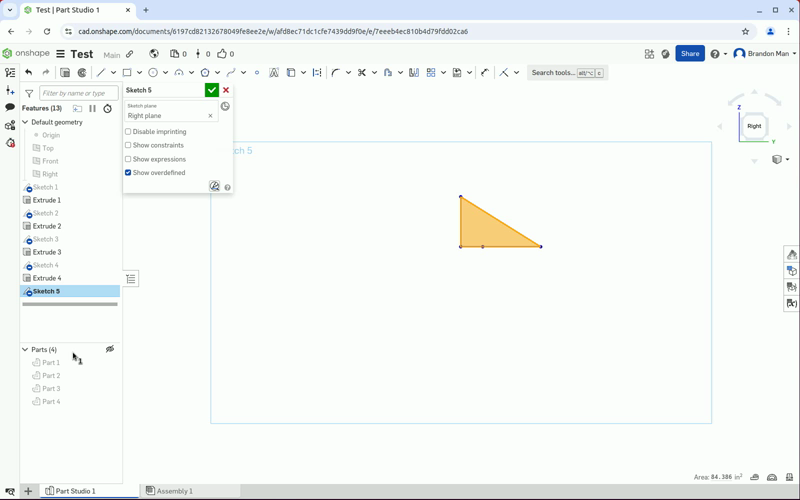
key(shift+e)
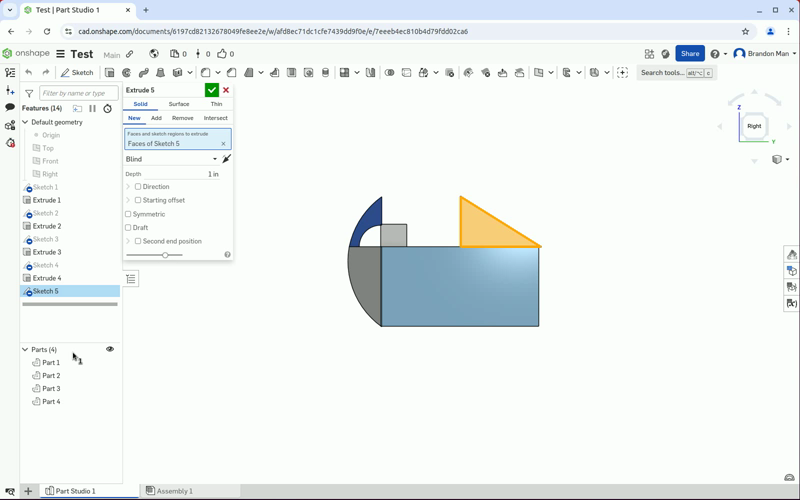
mouse_move(143, 106)
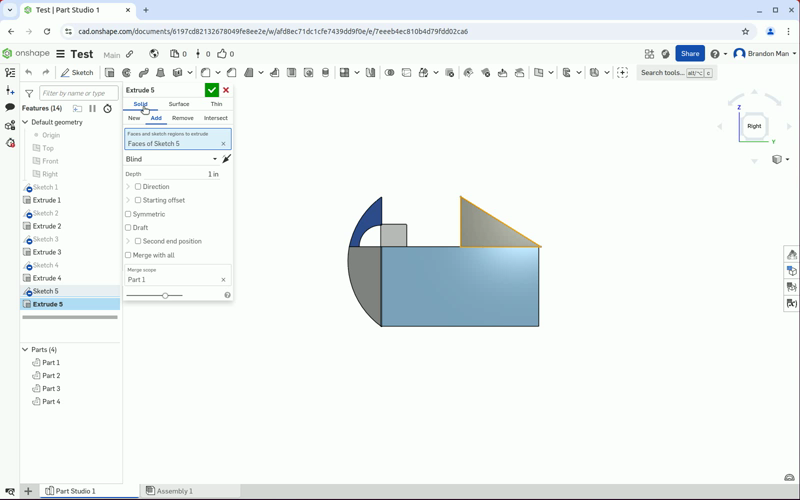
click(143, 106)
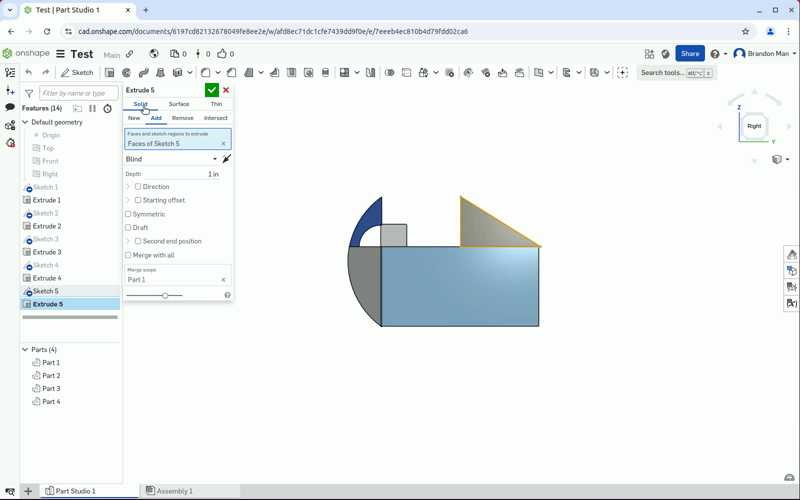
mouse_move(137, 120)
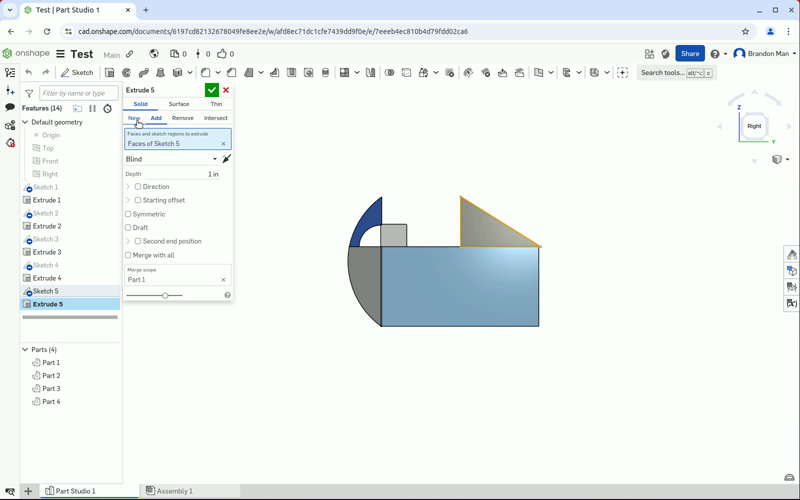
click(137, 120)
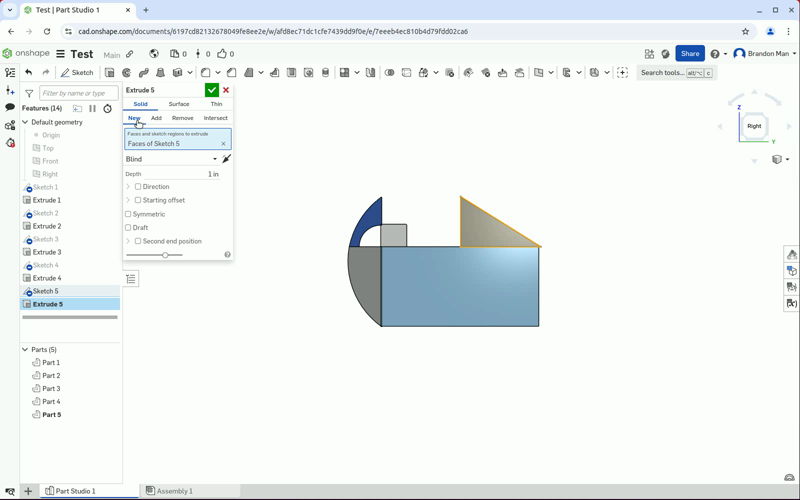
key(tab, 4)
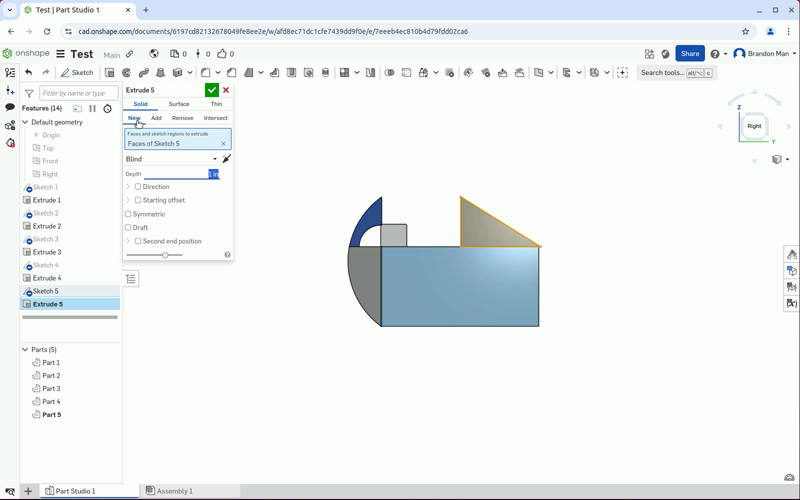
text(8.184)
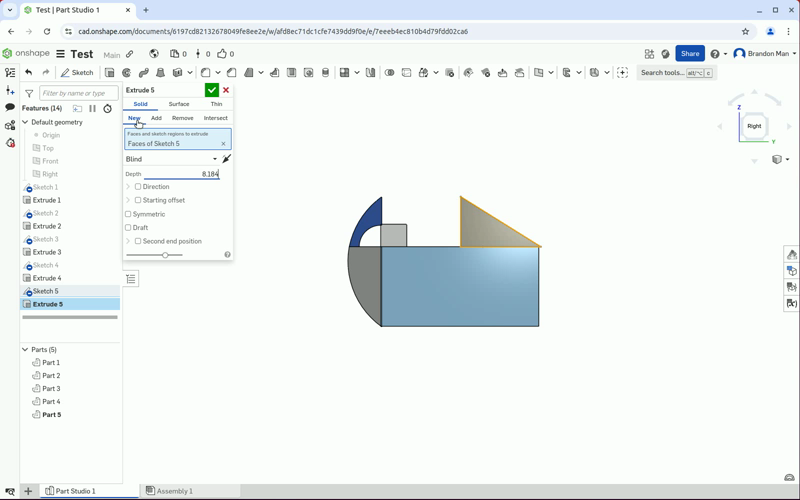
key(tab, 3)
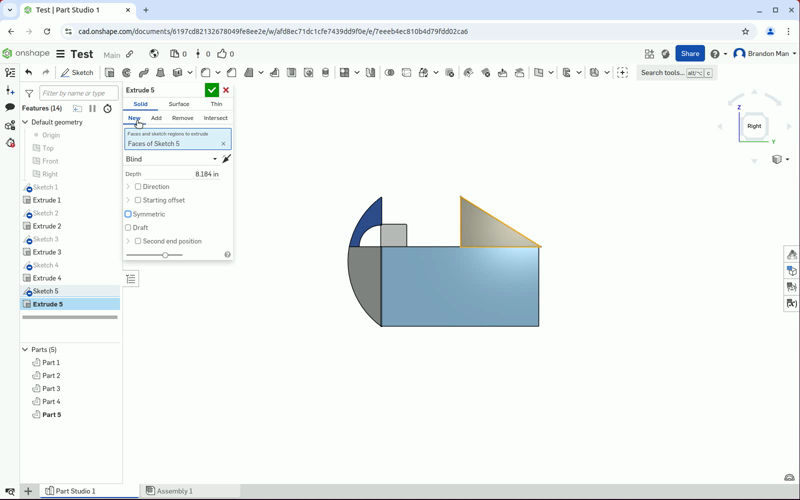
key(space)
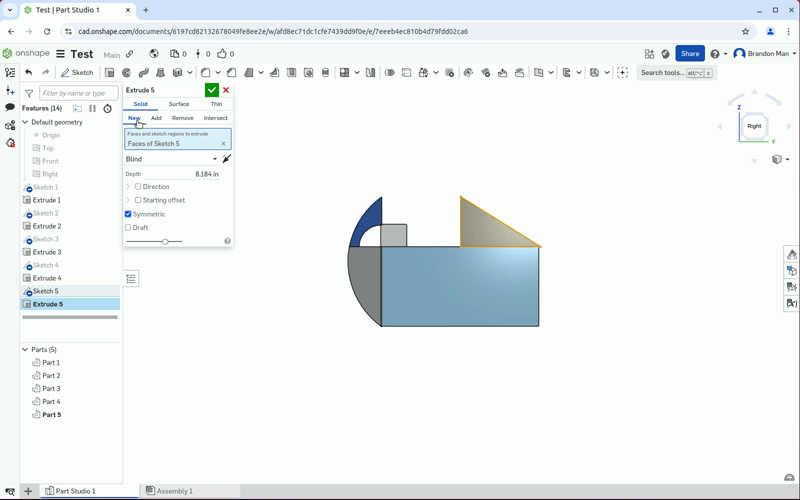
key(enter)
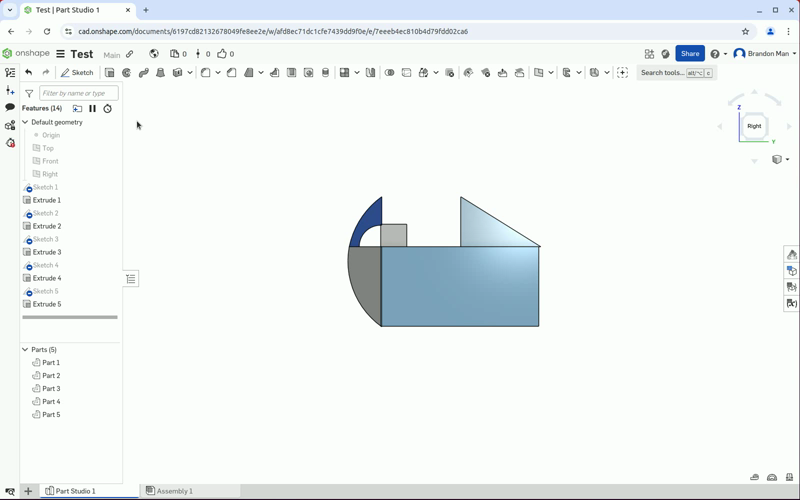
key(shift+h)
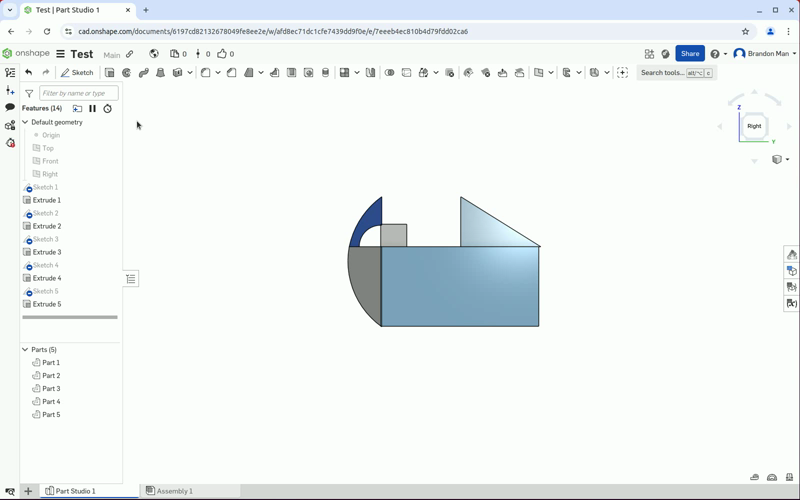
key(shift+h)
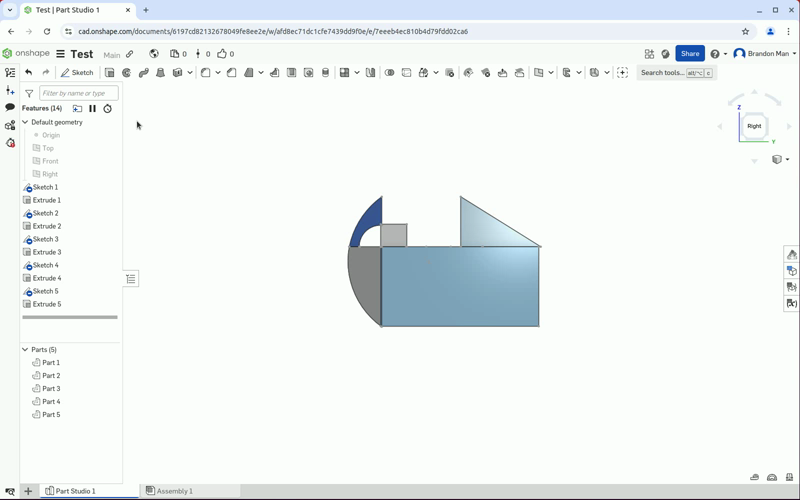
key(shift+7)
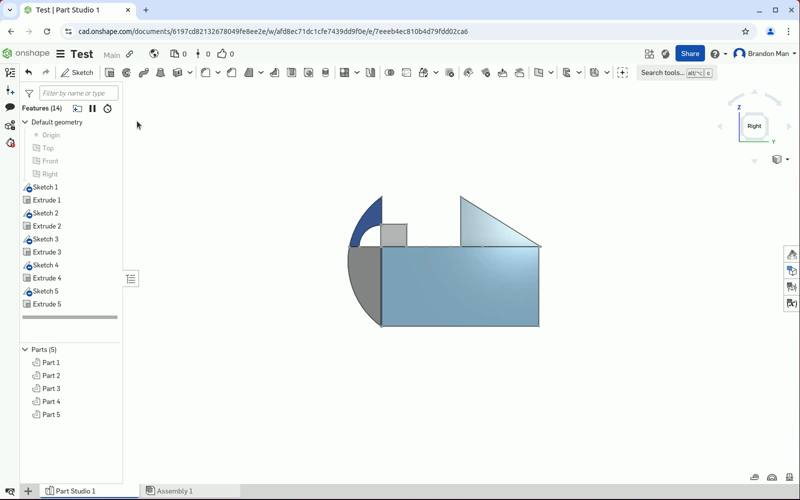
key(right, 2)
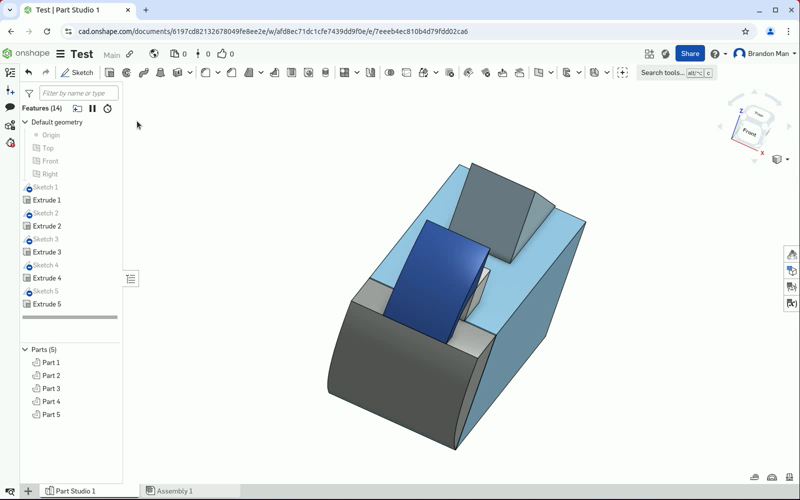
key(down, 2)
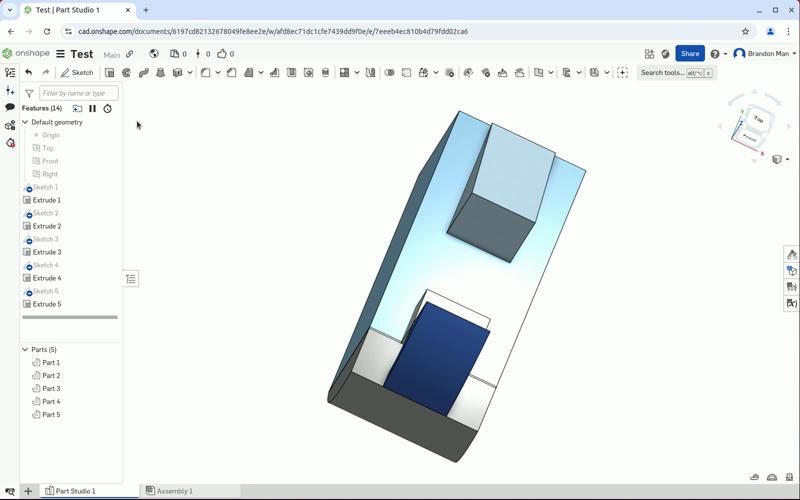
key(up, 2)
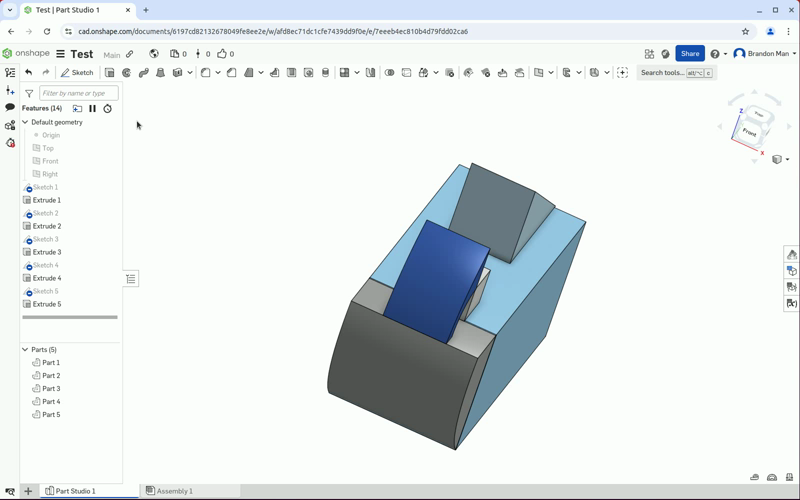
key(left, 2)
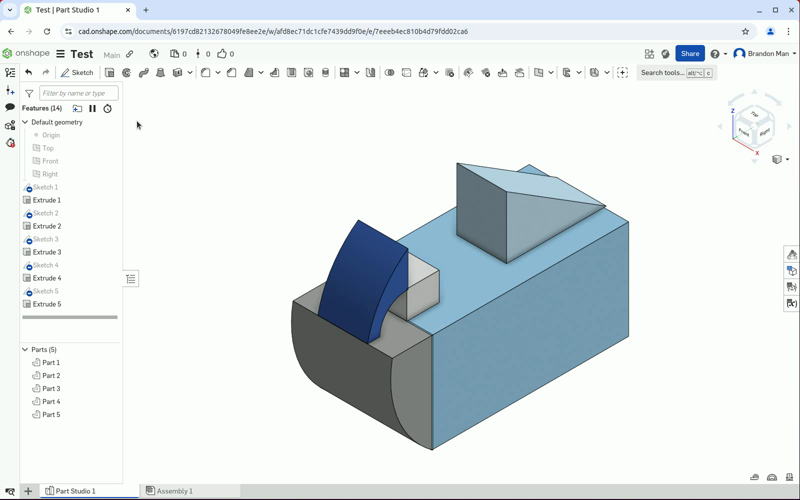
mouse_move(73, 189)
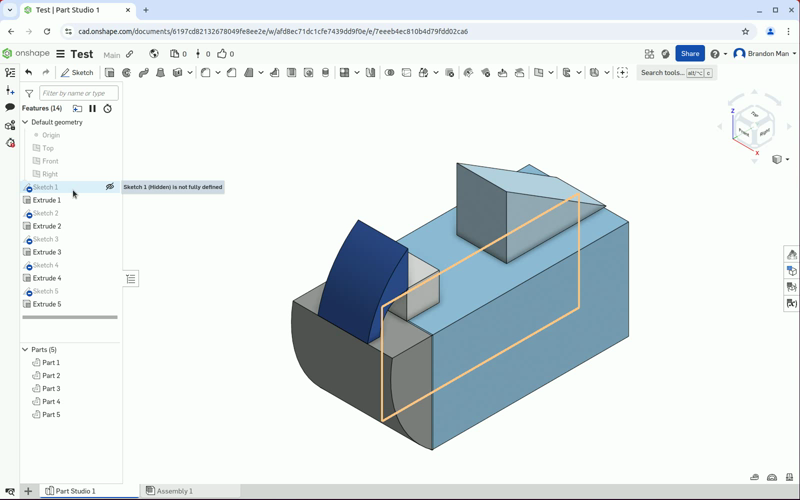
click(73, 189)